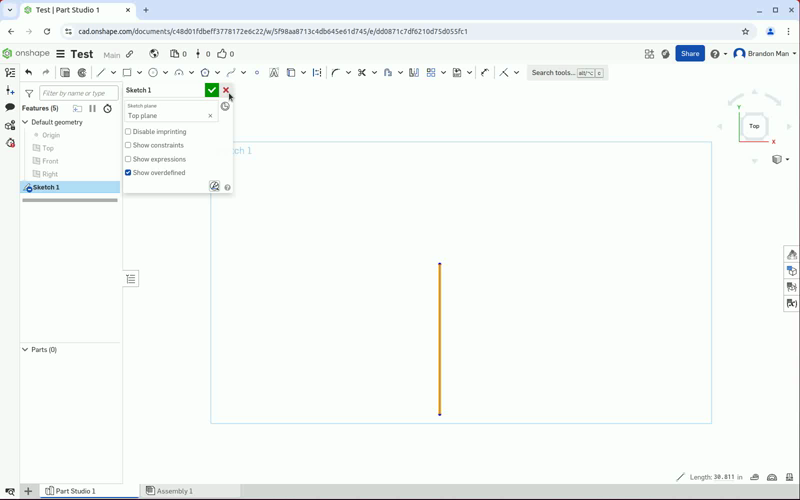
key(shift+h)
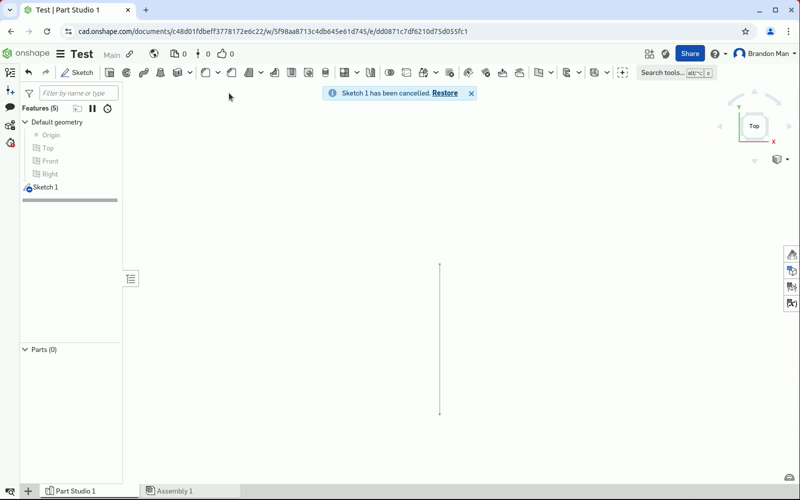
key(shift+s)
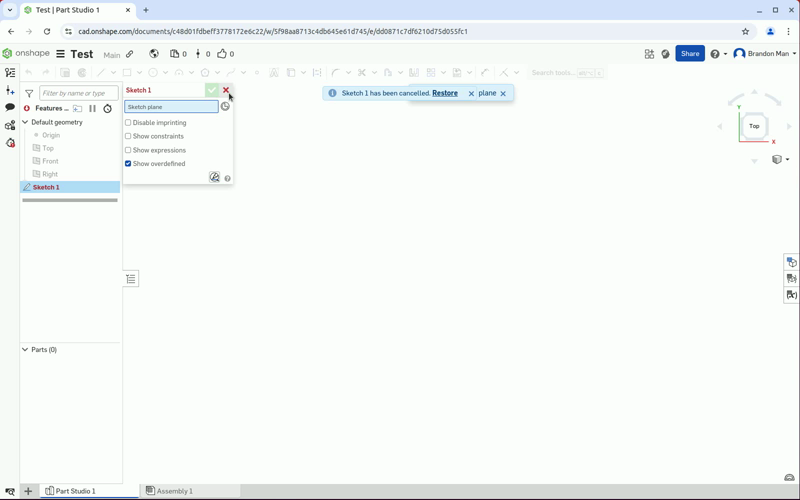
mouse_move(73, 150)
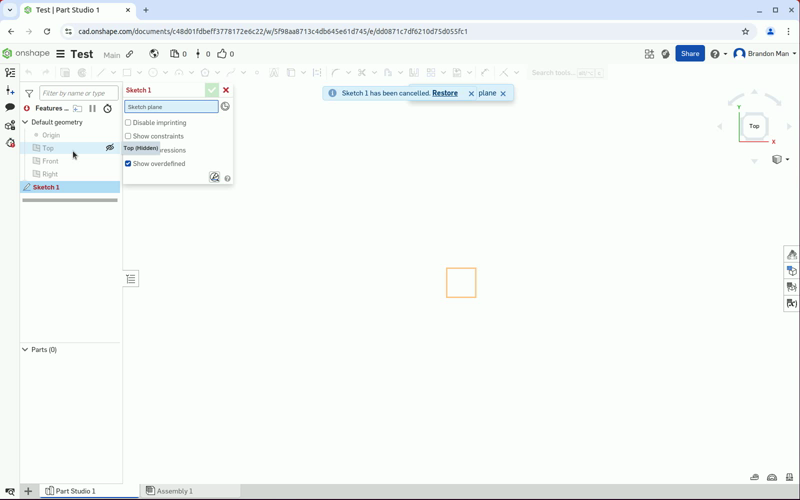
click(73, 150)
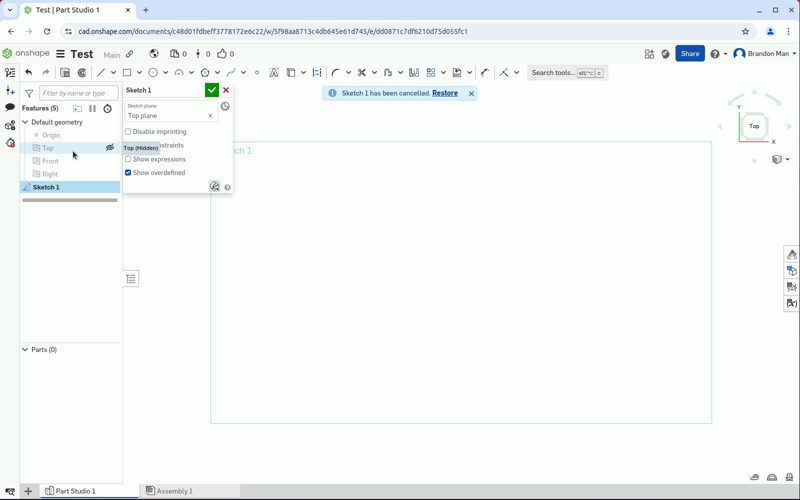
mouse_move(73, 352)
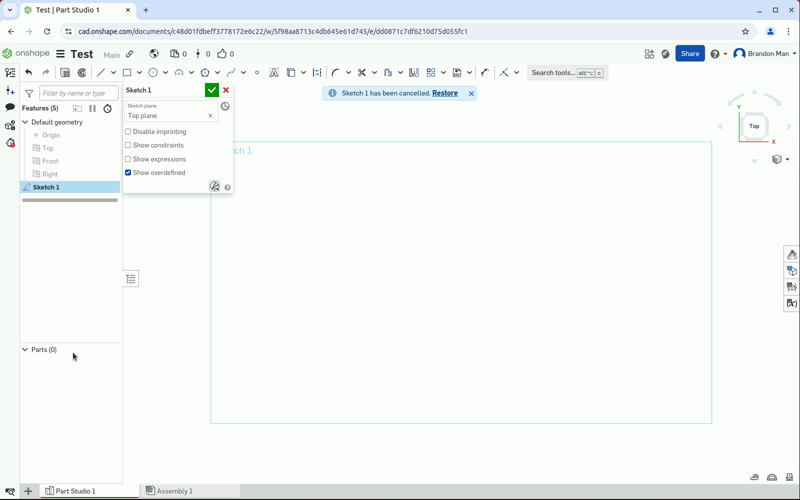
key(y)
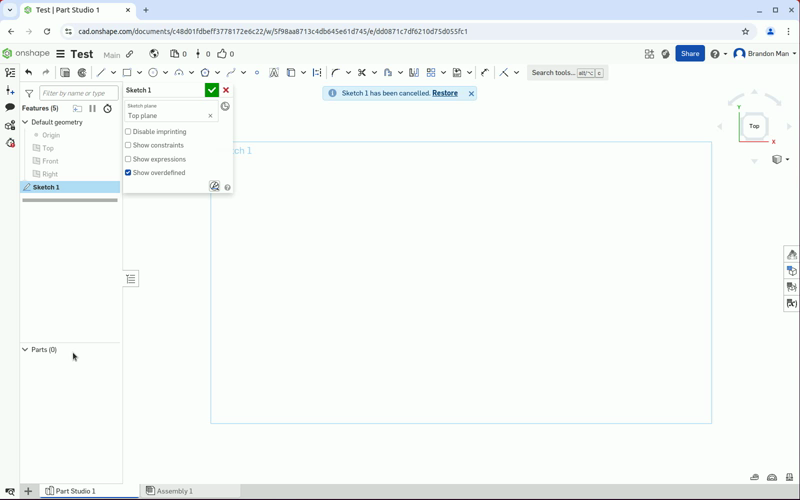
key(l)
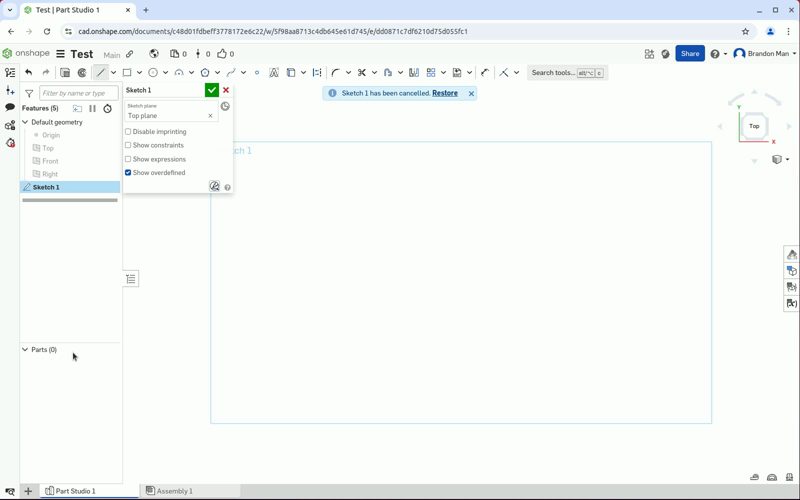
key_down(shift)
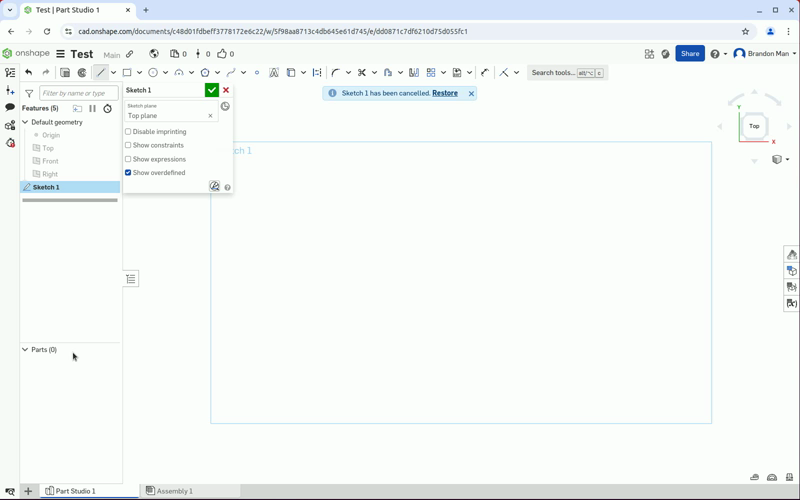
mouse_move(419, 282)
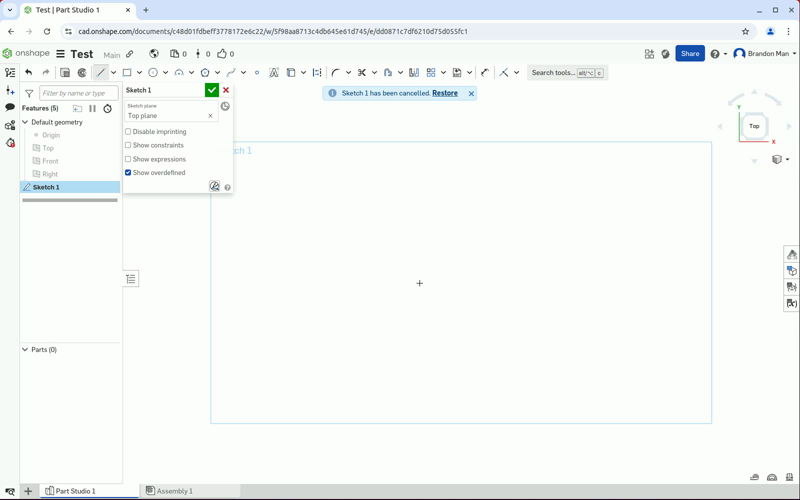
click(419, 282)
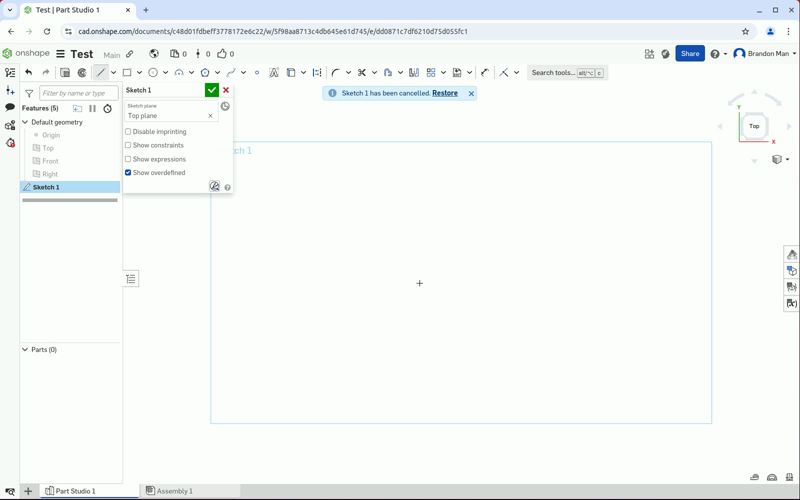
key_up(shift)
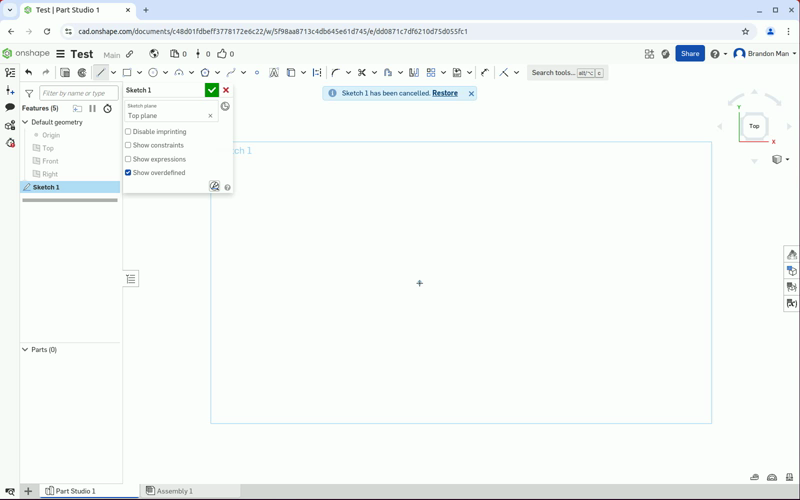
key_down(shift)
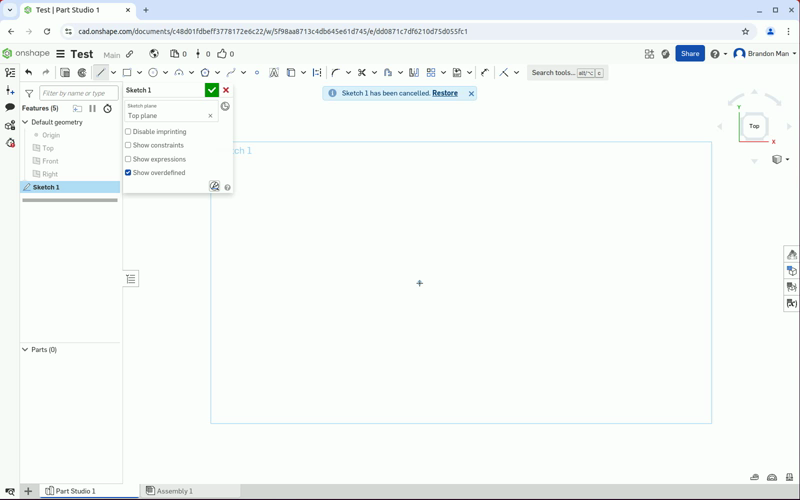
mouse_move(449, 282)
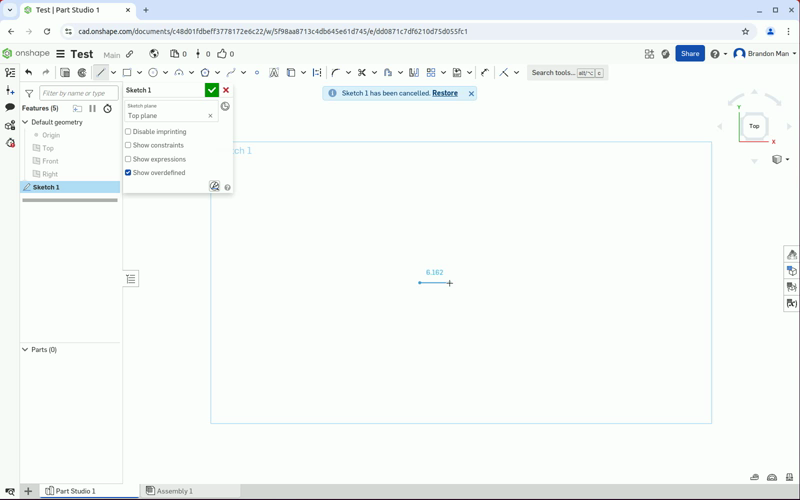
mouse_move(440, 282)
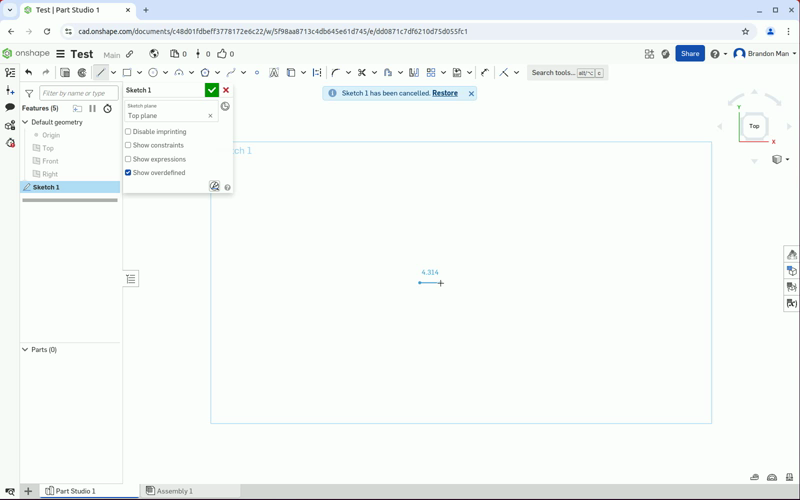
click(440, 282)
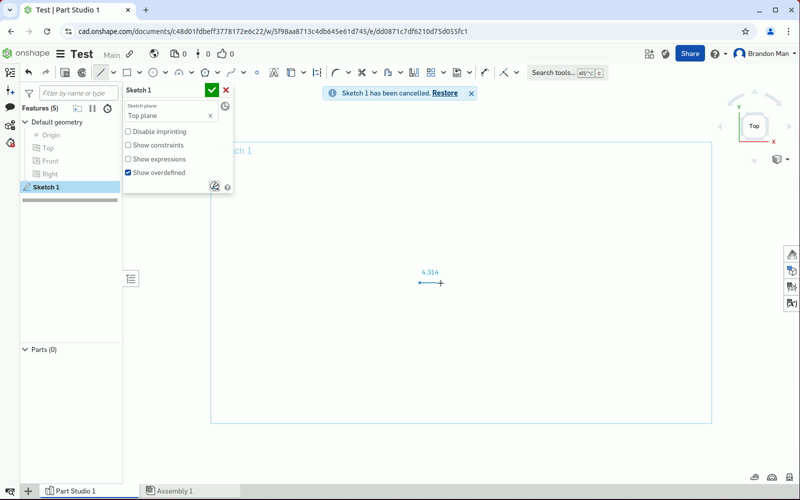
key_up(shift)
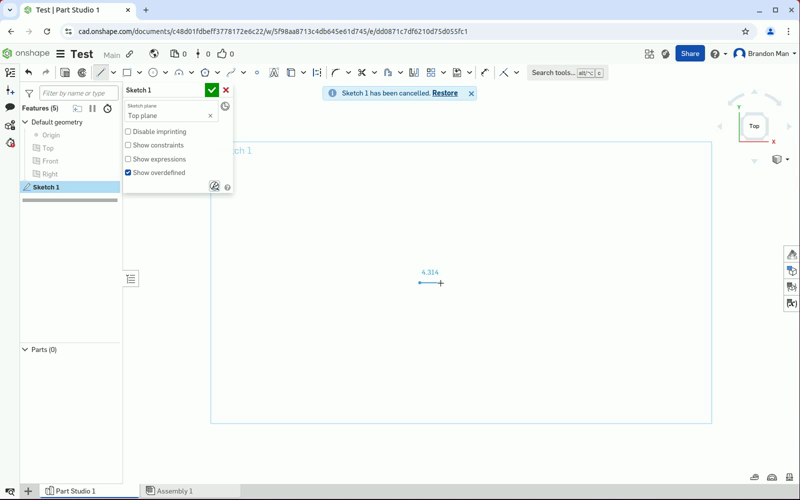
key(esc)
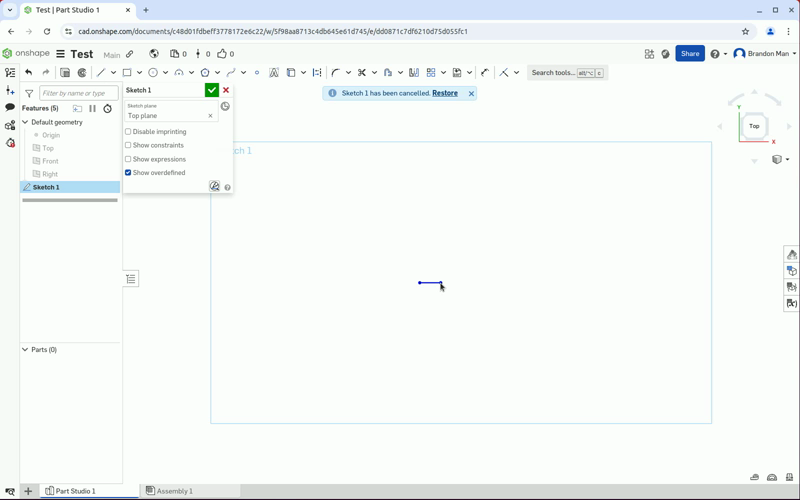
key(a)
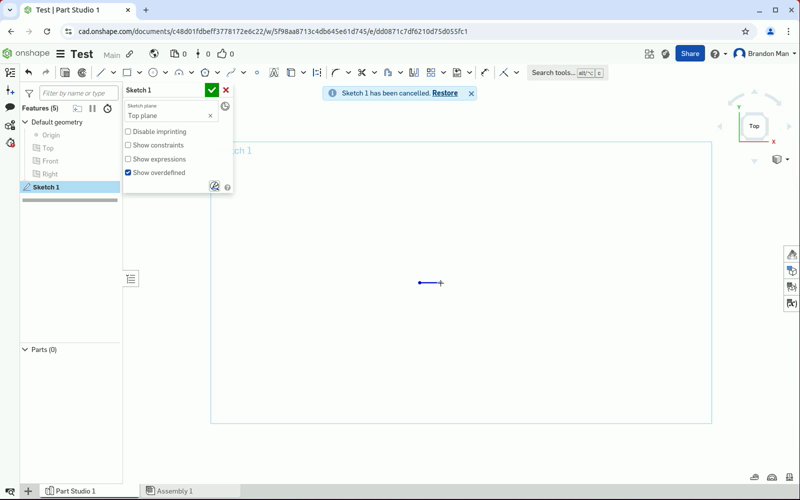
mouse_move(440, 282)
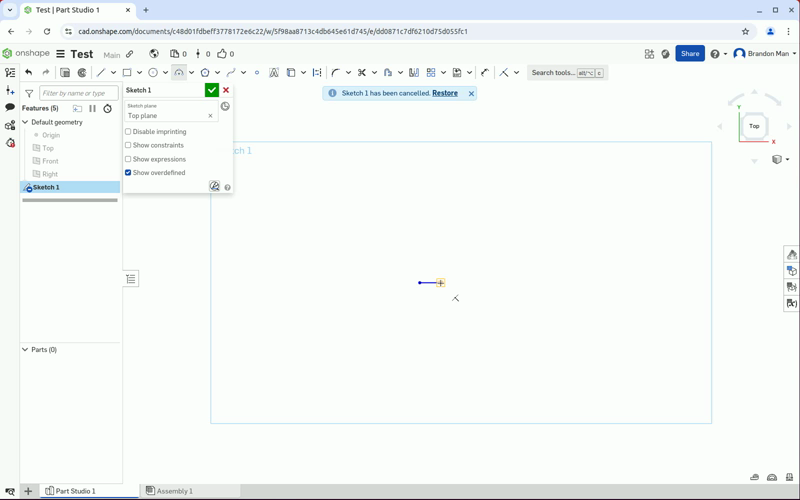
click(440, 282)
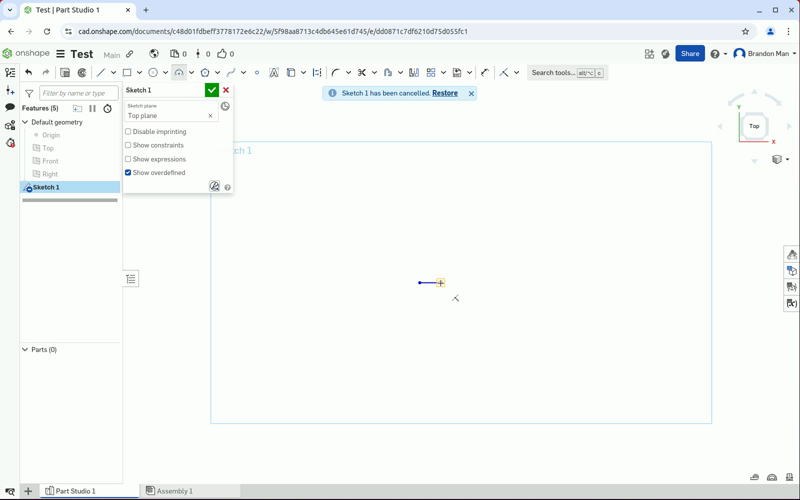
key_down(shift)
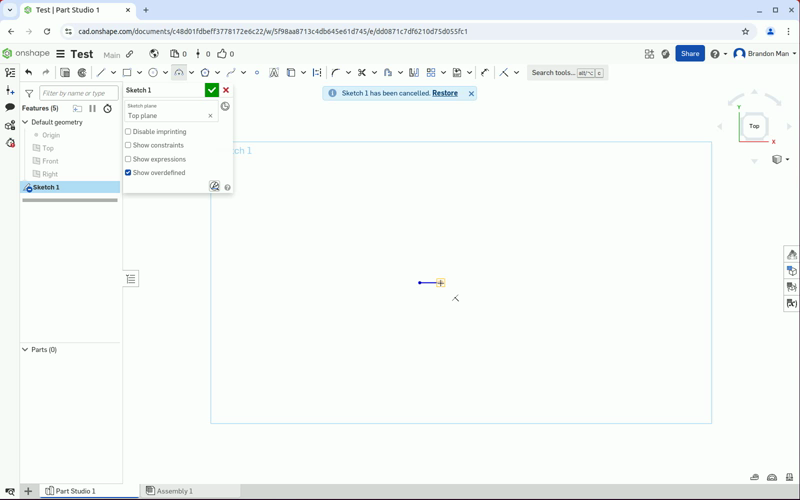
mouse_move(481, 282)
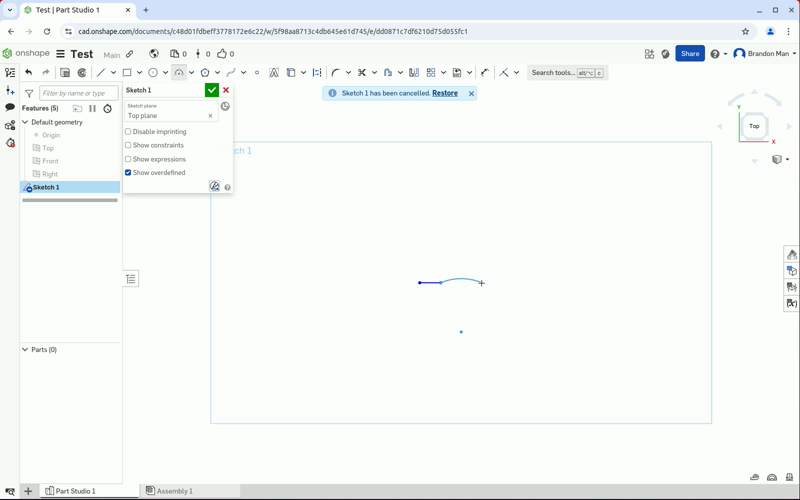
click(481, 282)
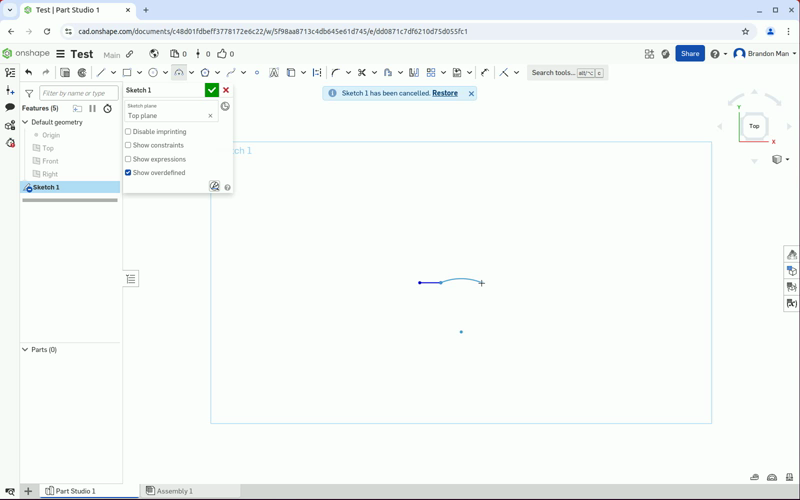
mouse_move(461, 262)
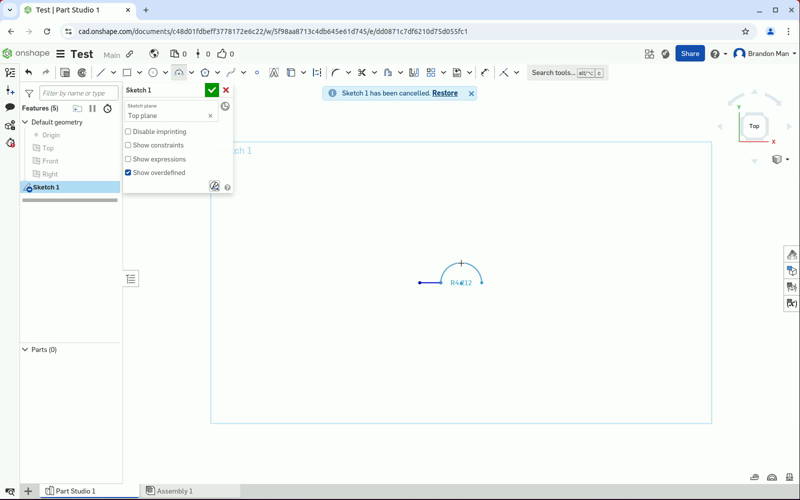
click(461, 262)
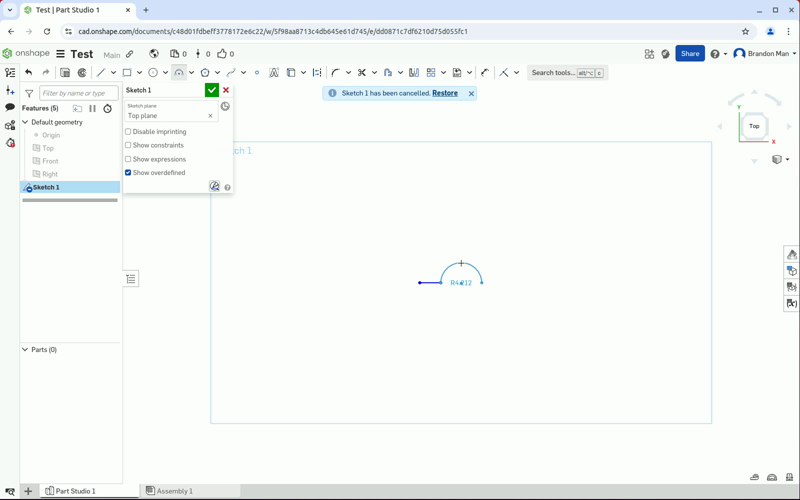
key_up(shift)
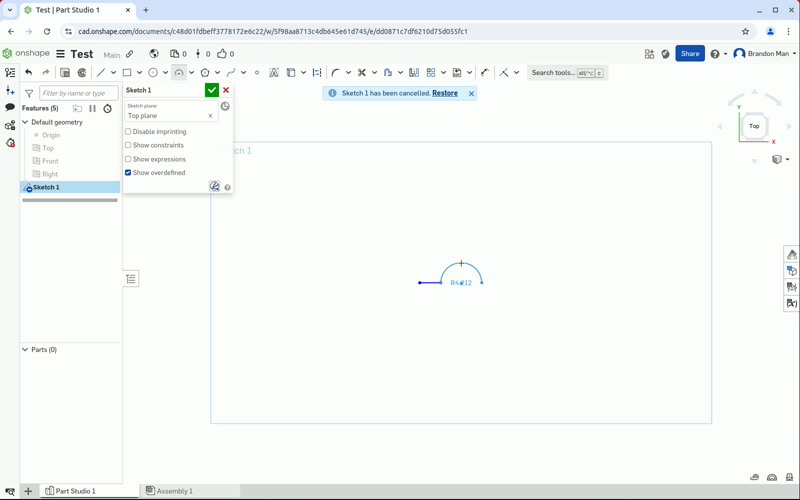
key(esc)
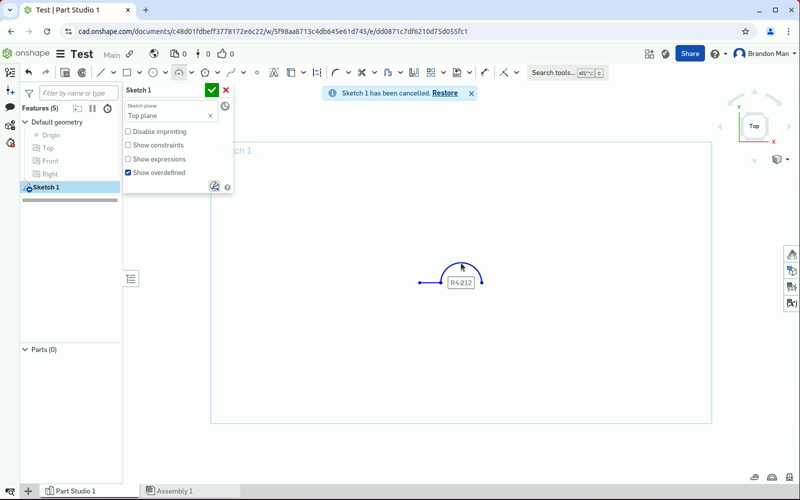
key(l)
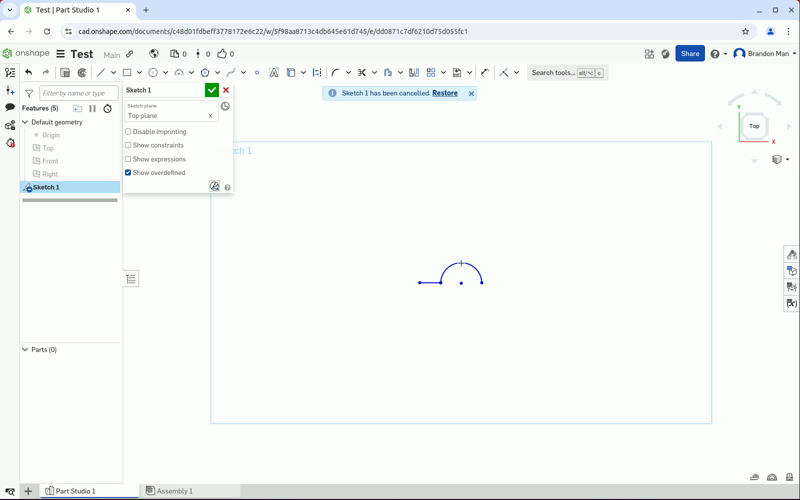
mouse_move(481, 282)
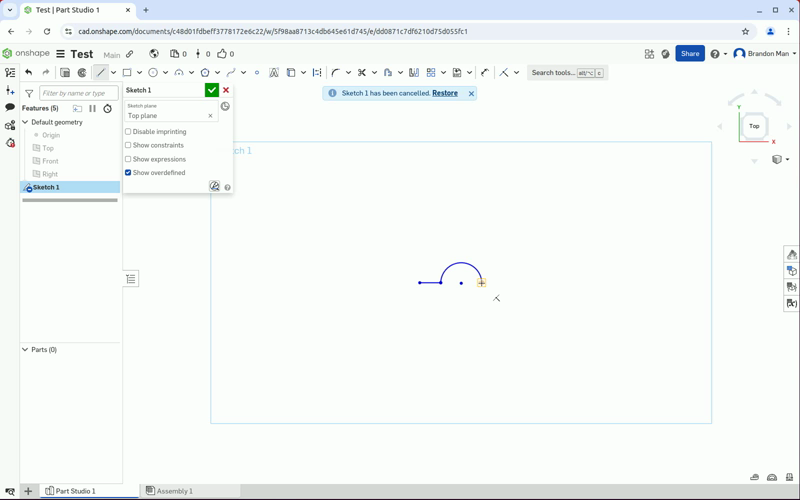
click(481, 282)
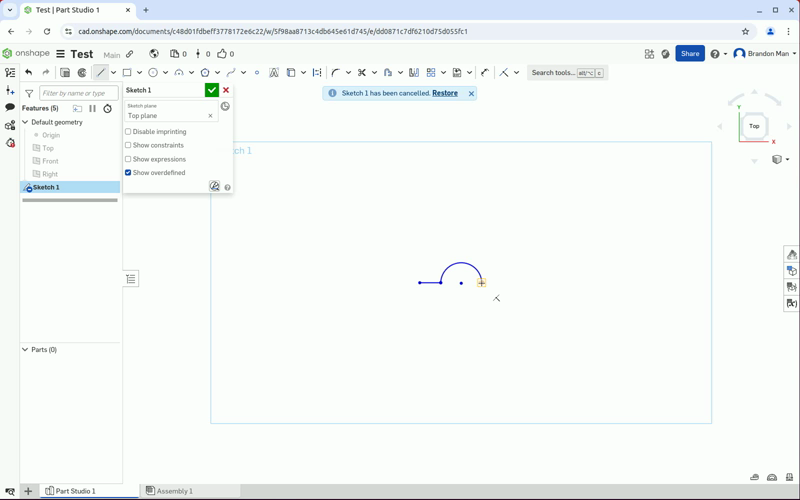
key_down(shift)
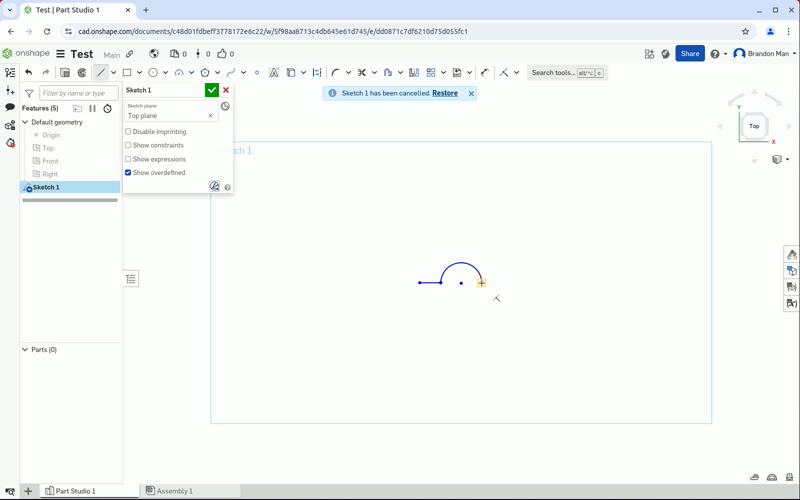
mouse_move(511, 282)
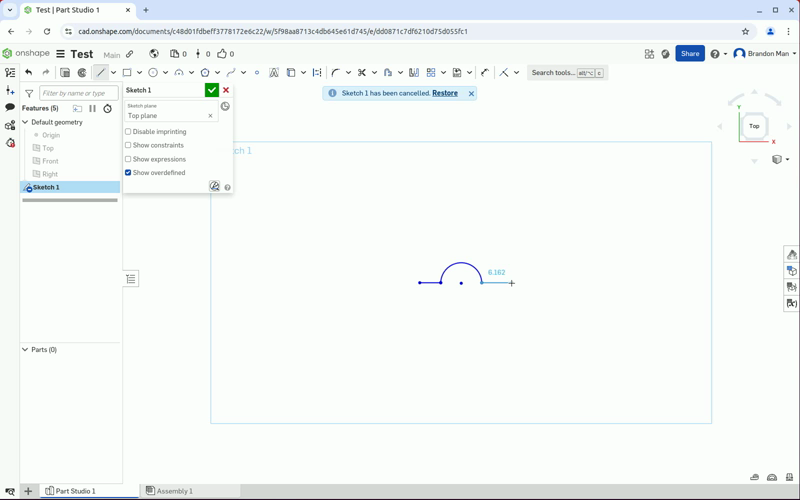
mouse_move(502, 282)
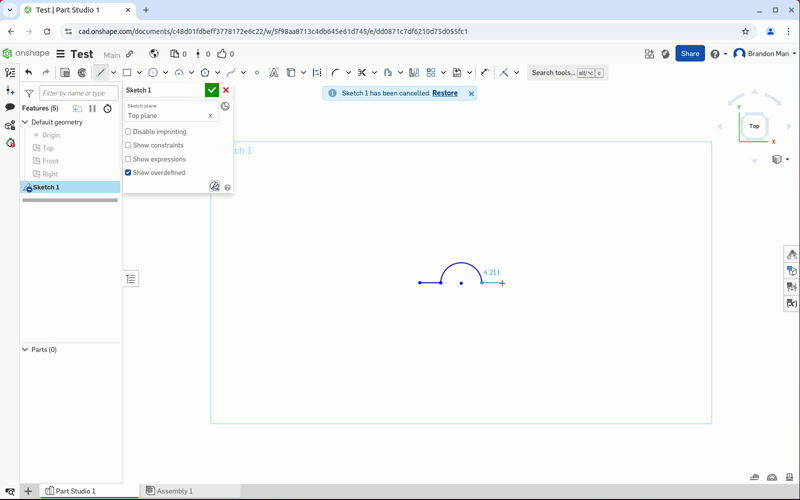
click(502, 282)
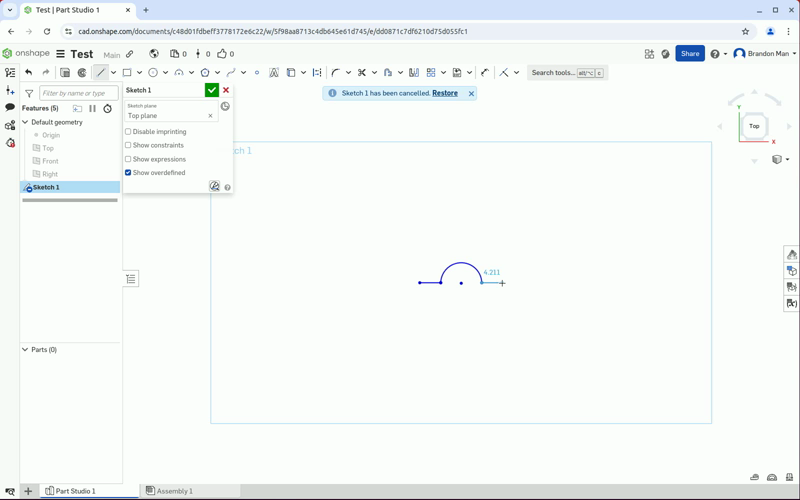
key_up(shift)
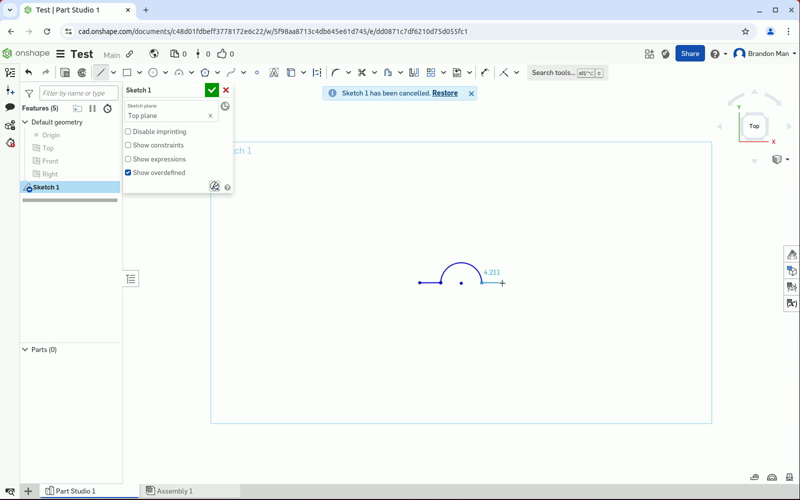
key(esc)
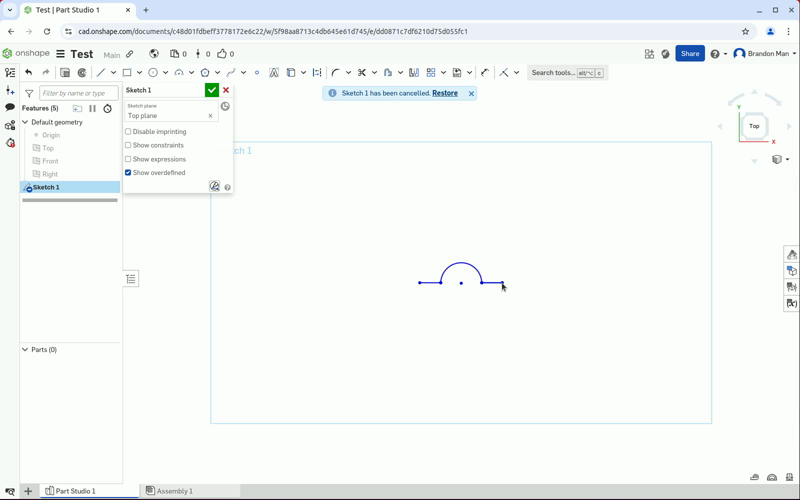
key(a)
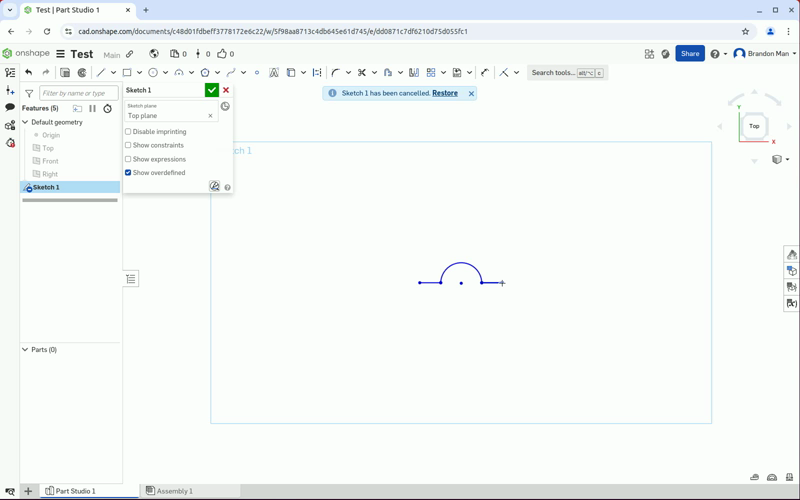
mouse_move(502, 282)
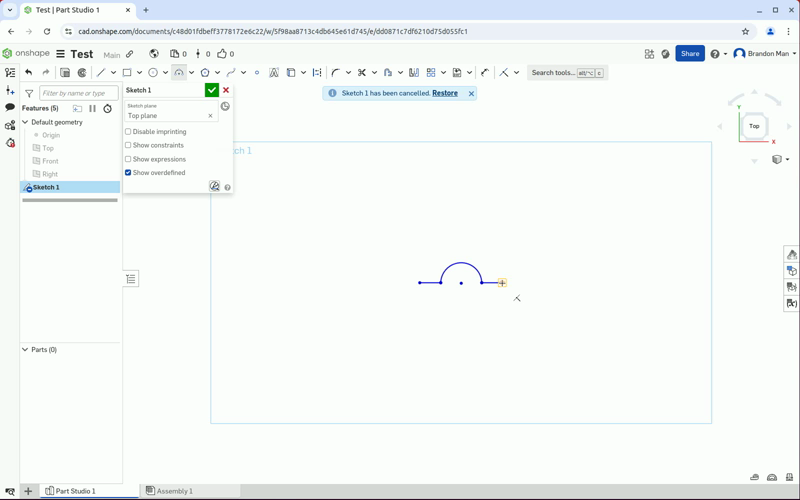
click(502, 282)
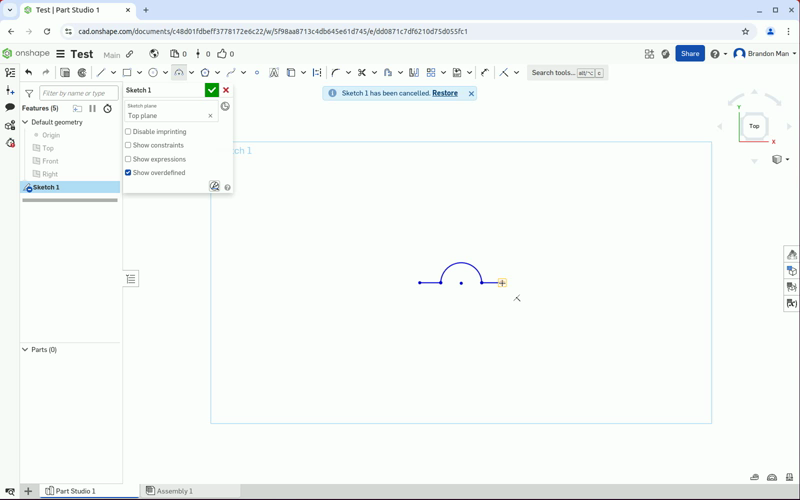
mouse_move(419, 282)
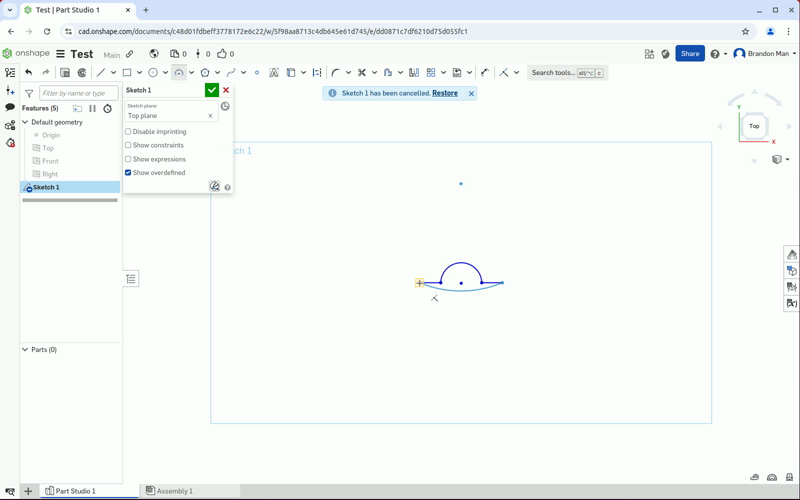
click(419, 282)
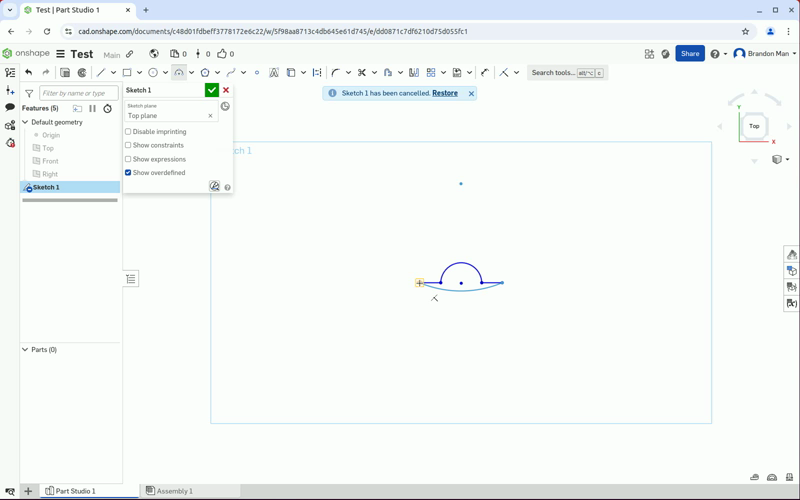
key_down(shift)
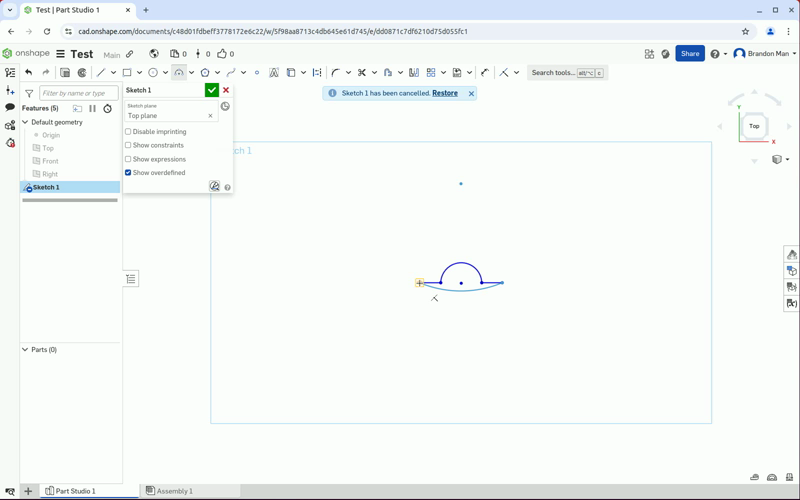
mouse_move(461, 241)
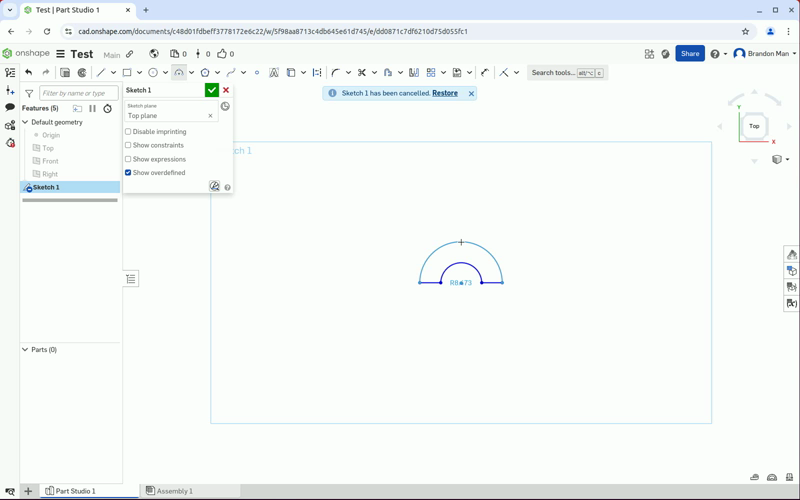
click(461, 241)
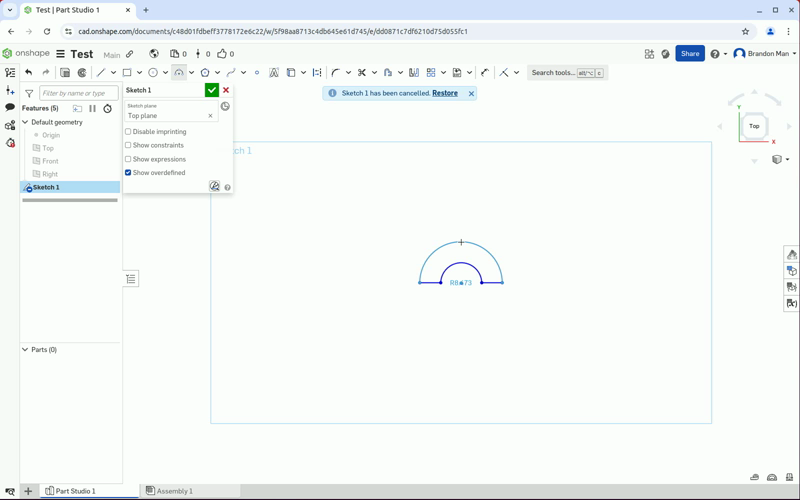
key_up(shift)
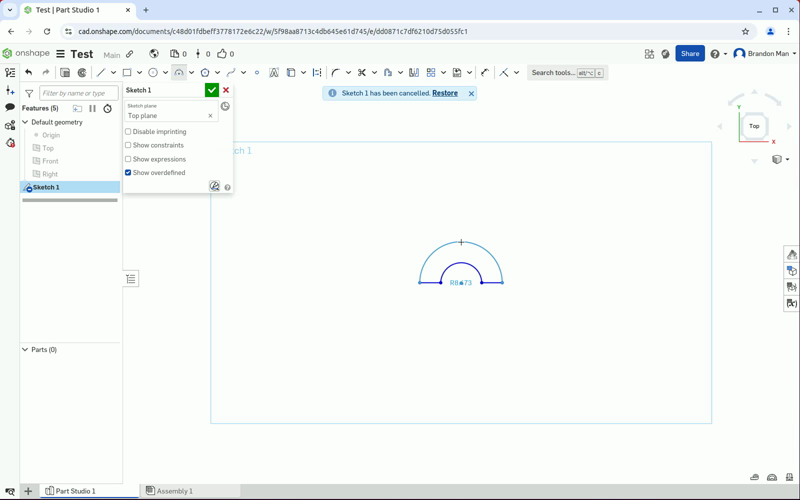
key(esc)
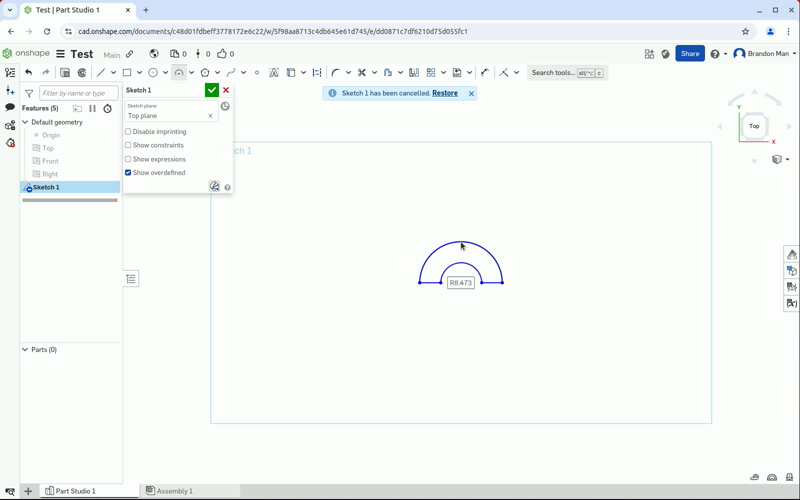
mouse_move(495, 269)
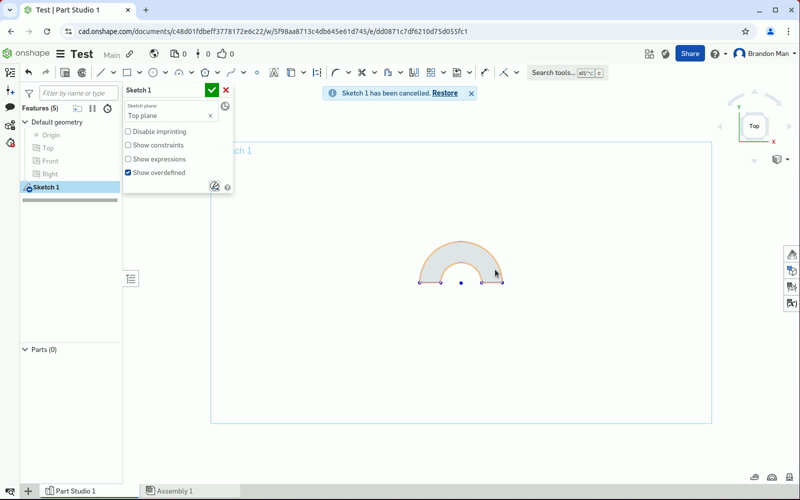
scroll(6)
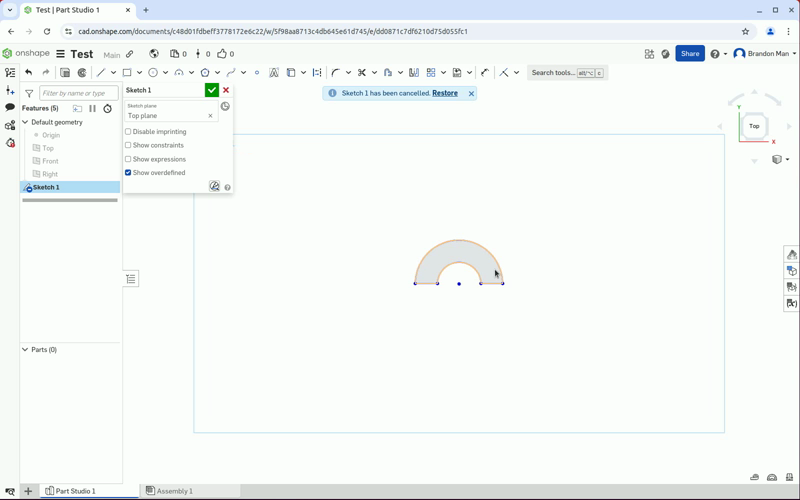
scroll(6)
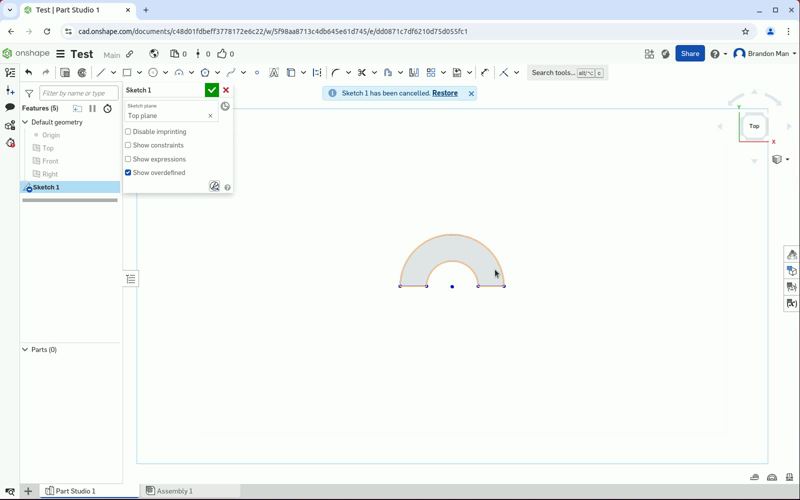
scroll(6)
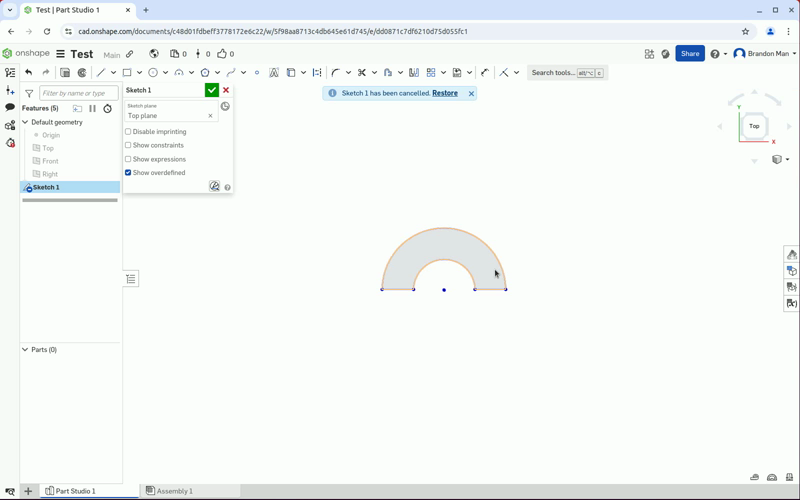
scroll(6)
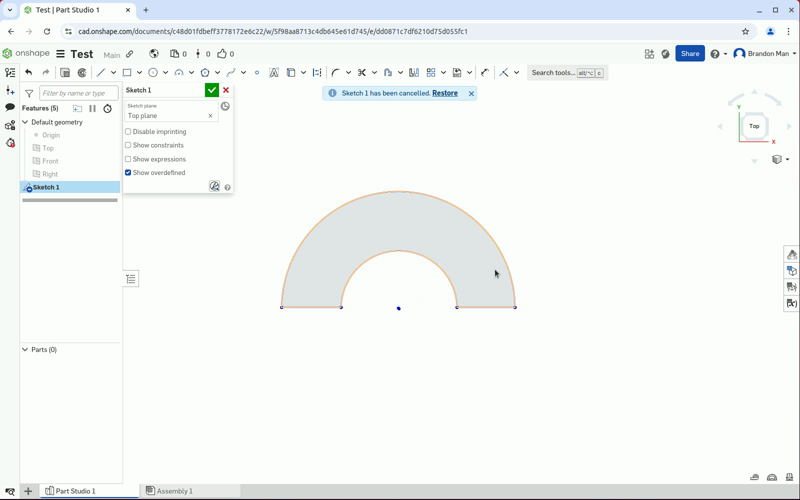
scroll(6)
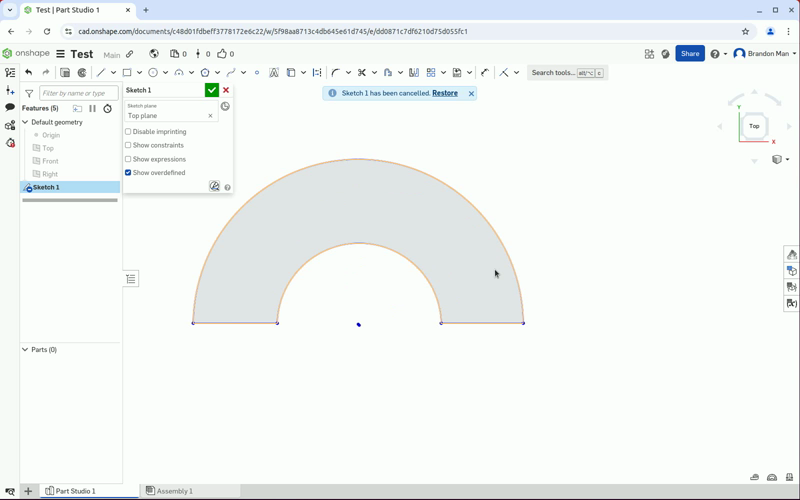
scroll(6)
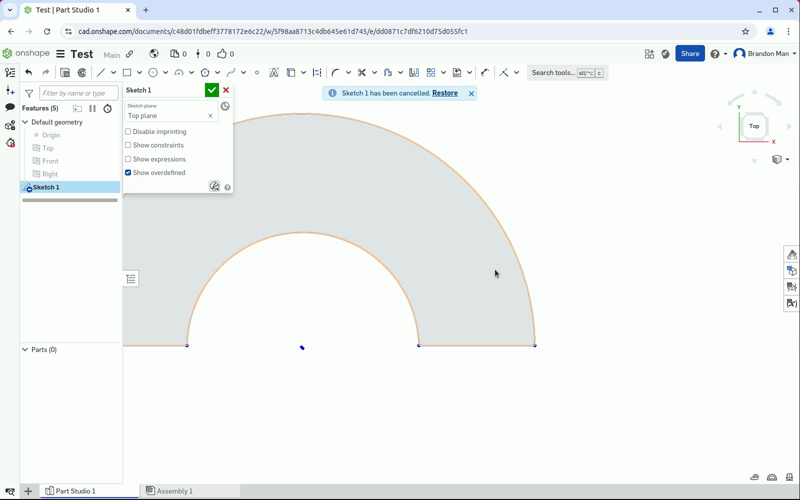
scroll(6)
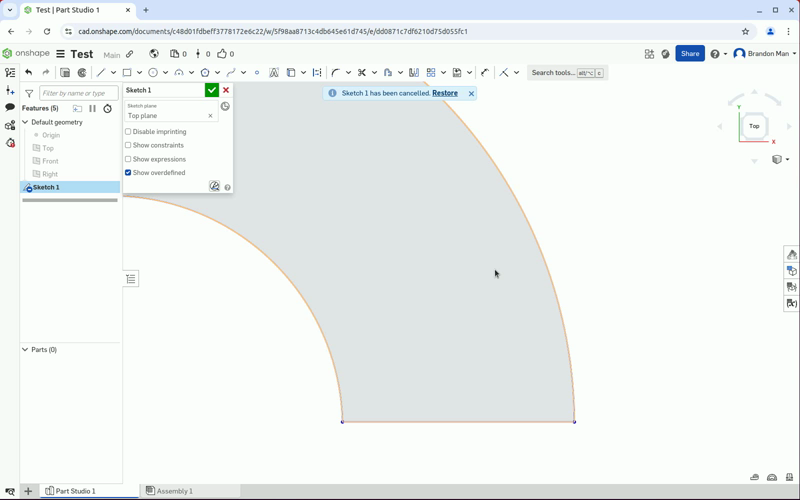
click(495, 269)
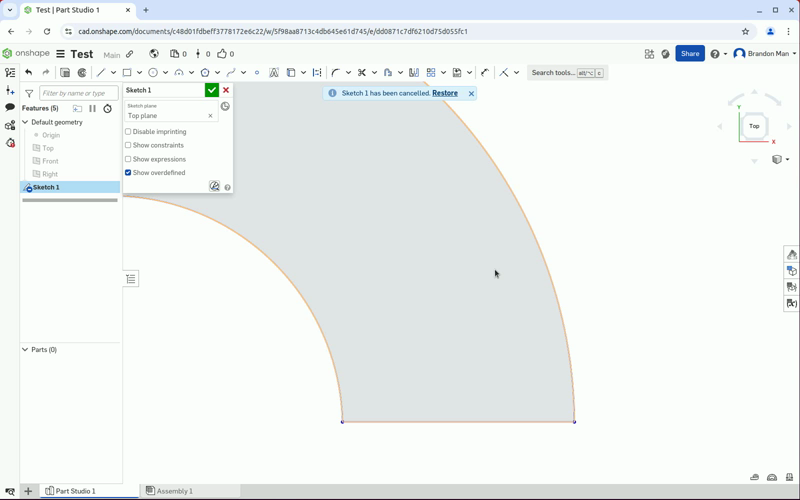
scroll(-6)
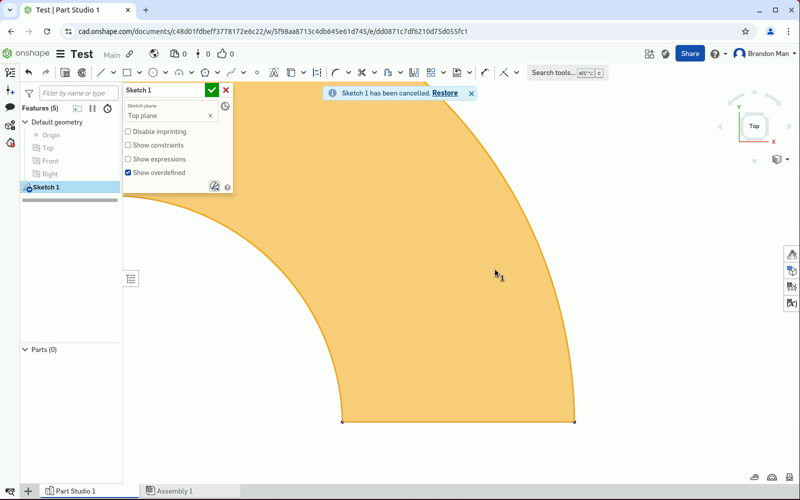
scroll(-6)
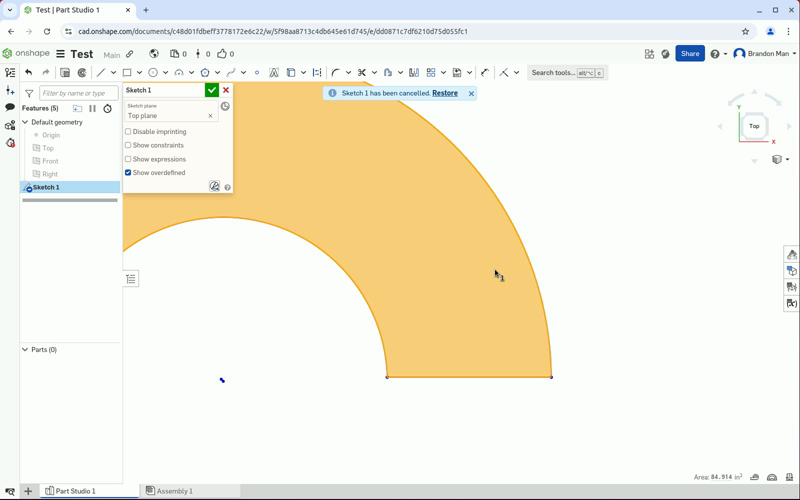
scroll(-6)
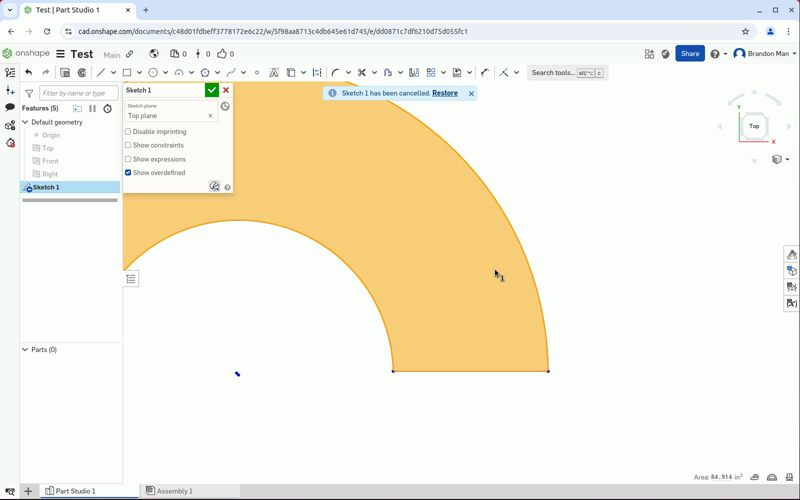
scroll(-6)
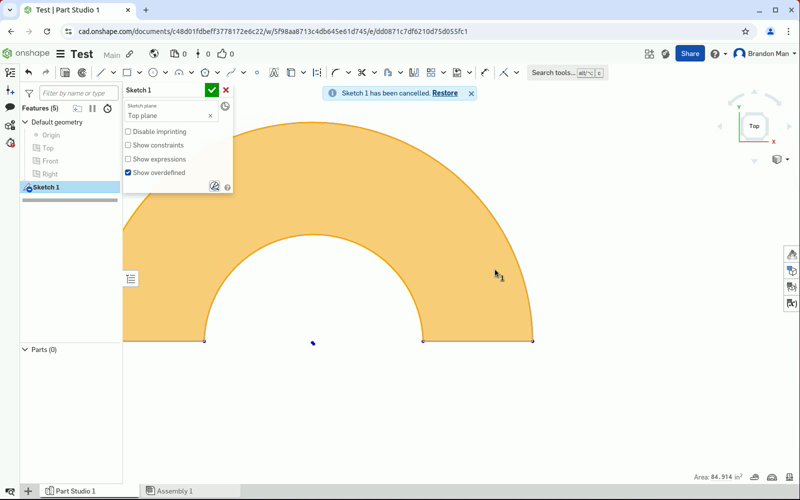
scroll(-6)
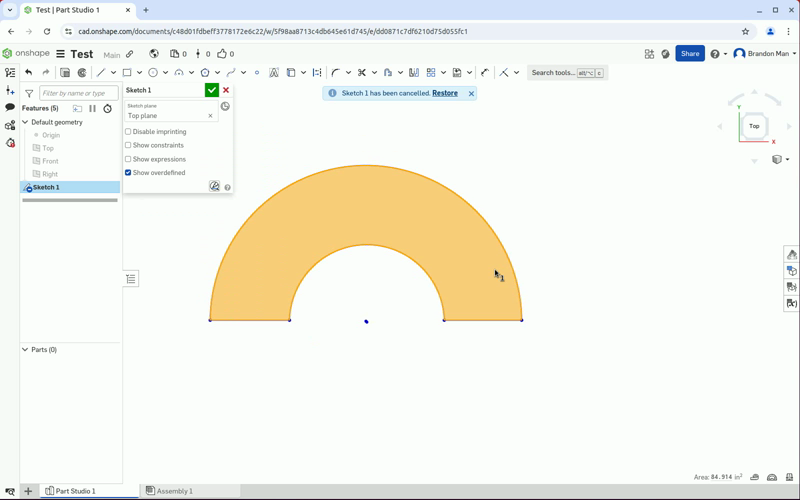
scroll(-6)
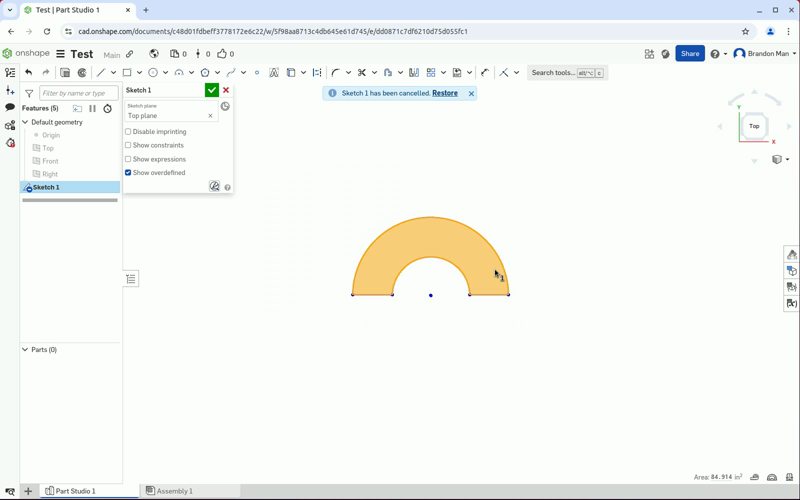
scroll(-6)
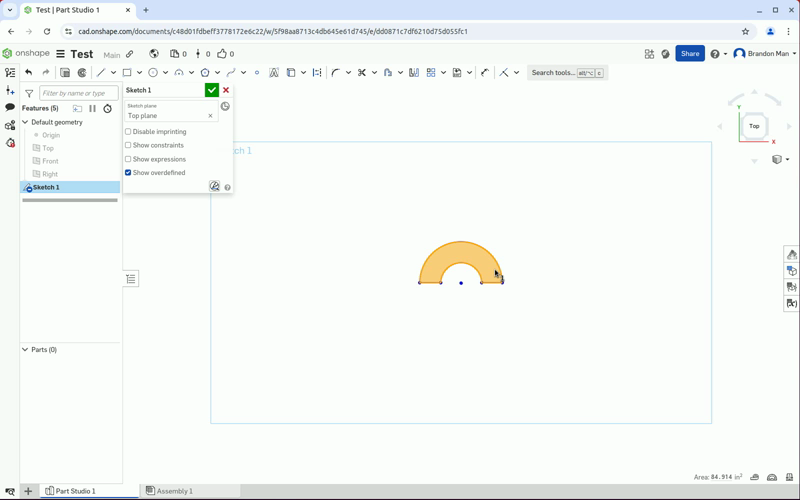
mouse_move(73, 352)
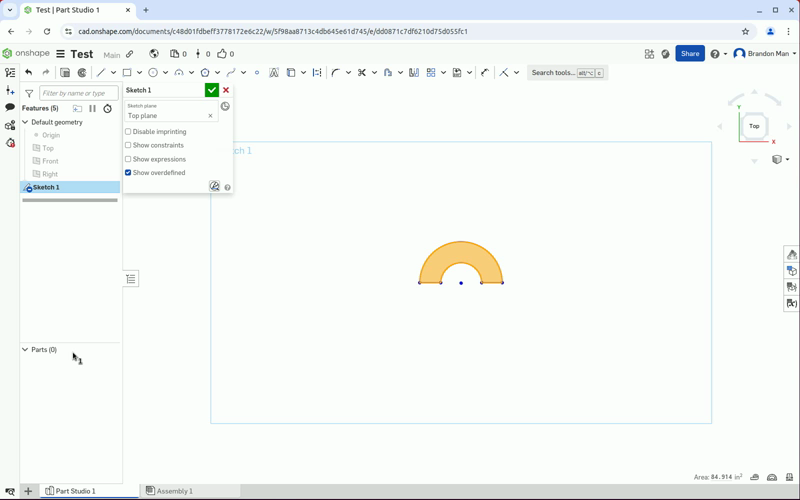
key(shift+y)
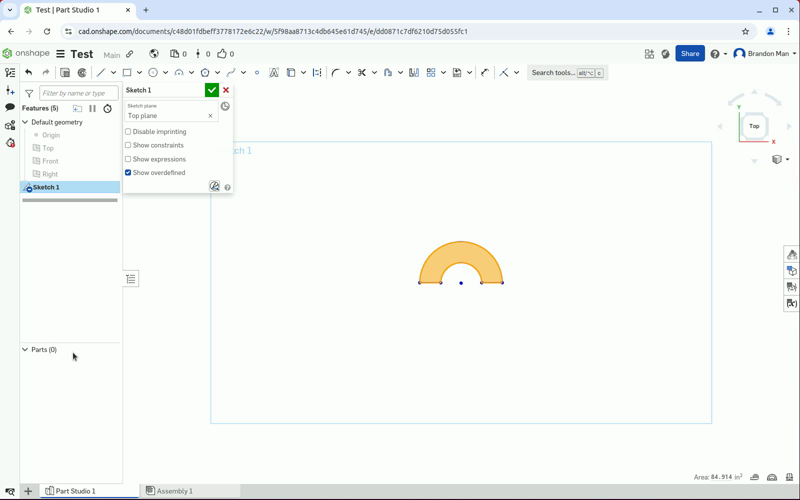
key(shift+e)
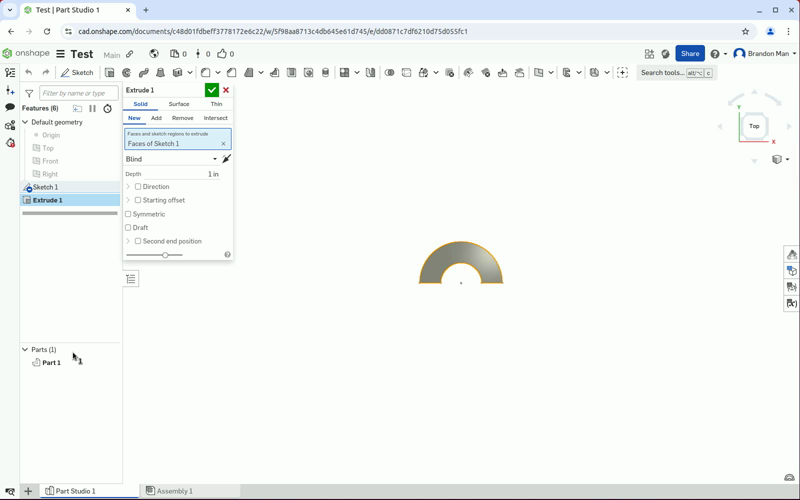
mouse_move(143, 106)
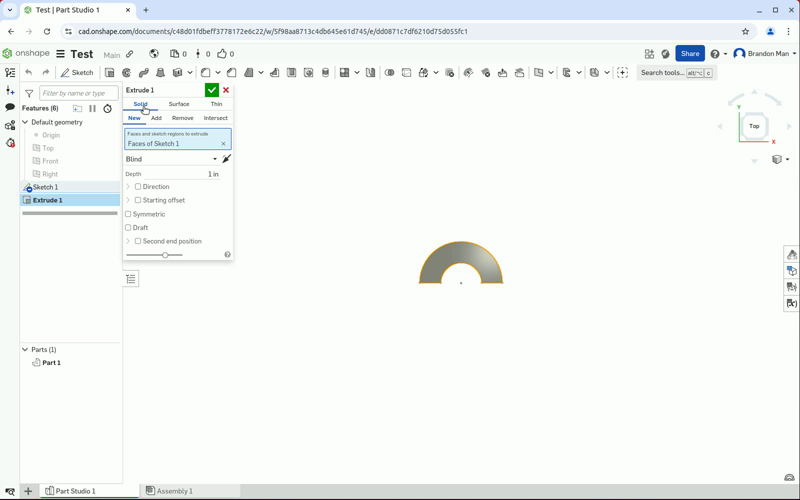
click(143, 106)
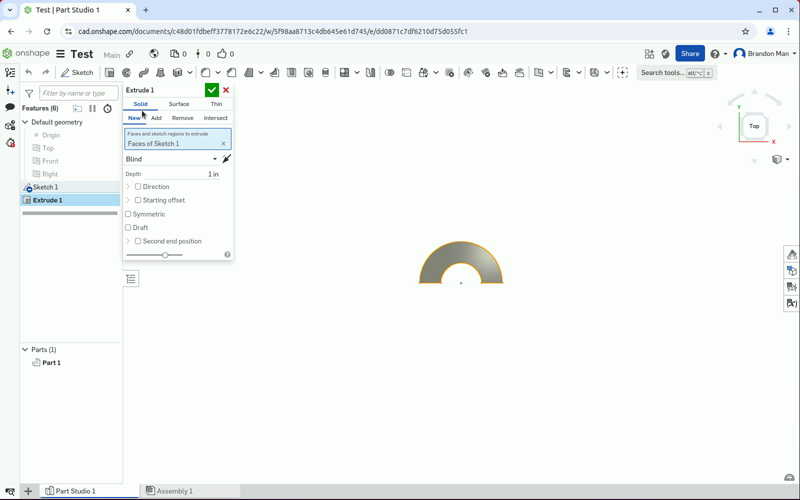
mouse_move(137, 120)
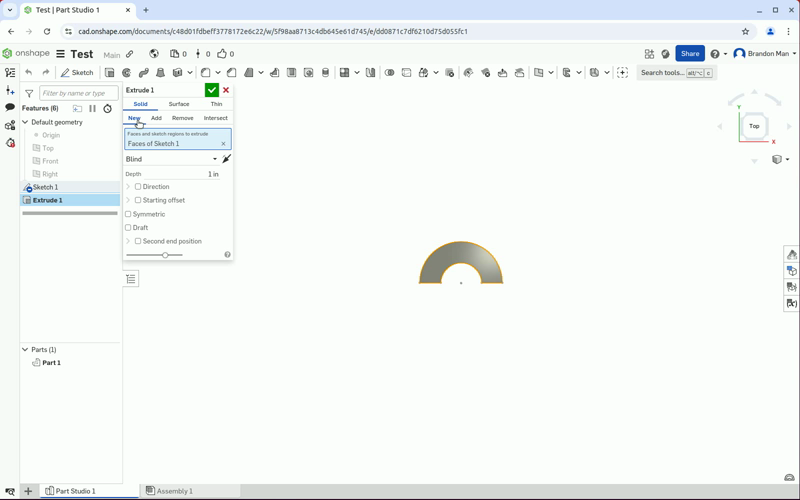
click(137, 120)
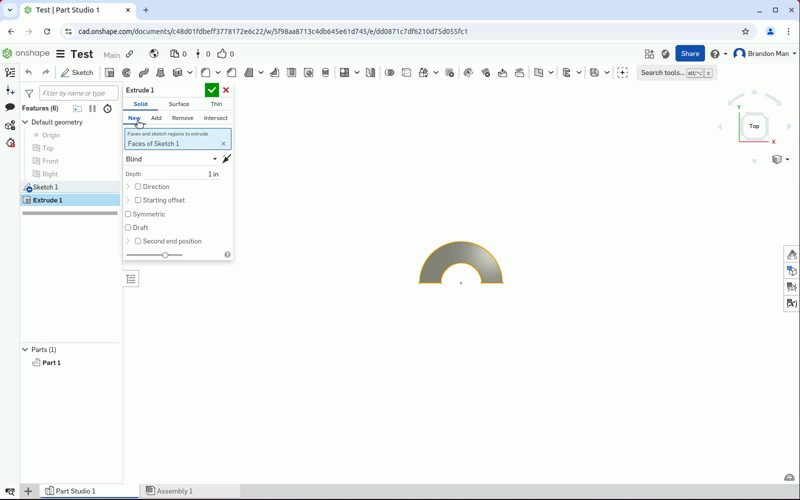
key(tab, 4)
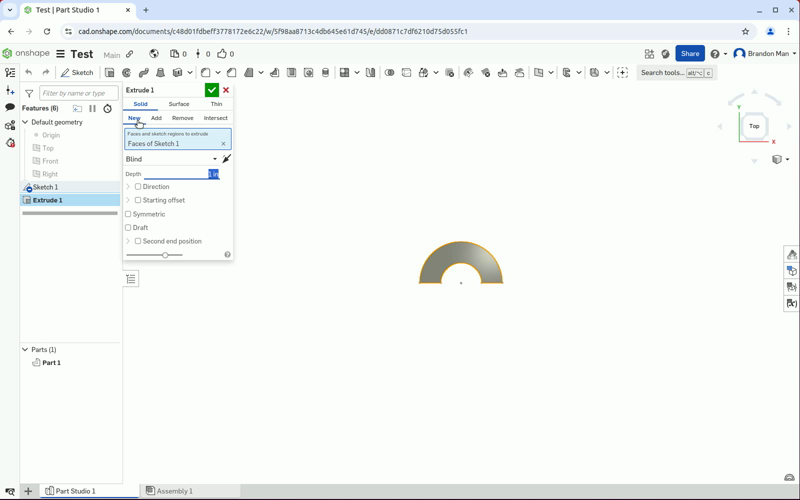
text(23.108)
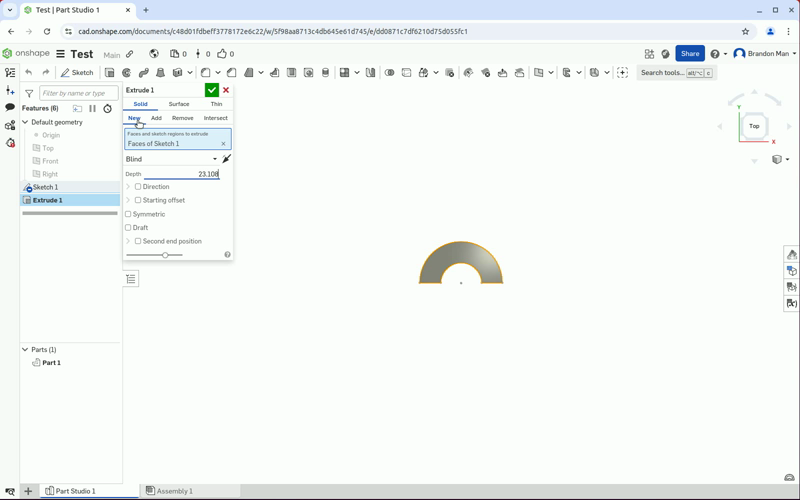
key(enter)
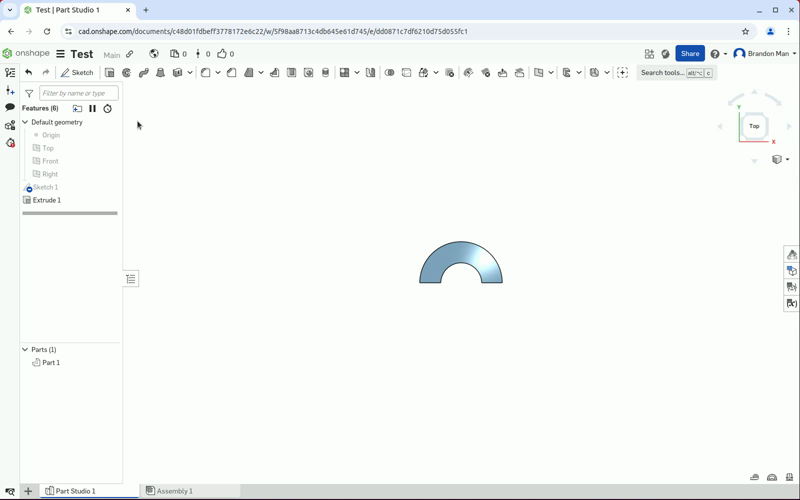
key(shift+h)
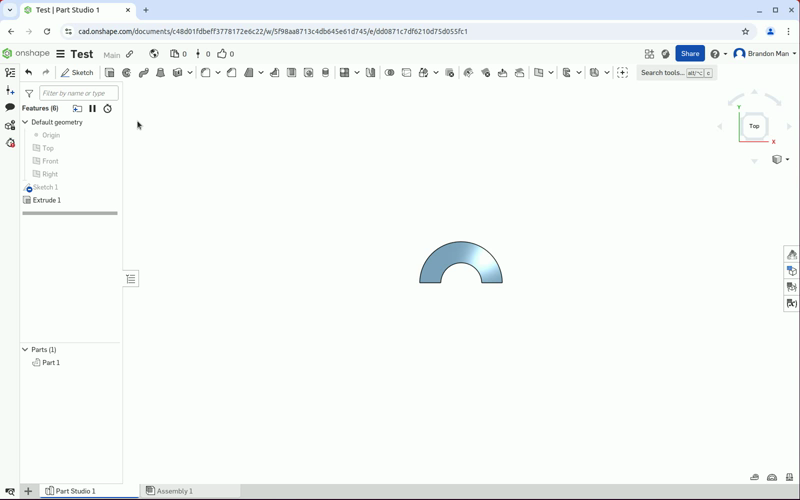
key(shift+h)
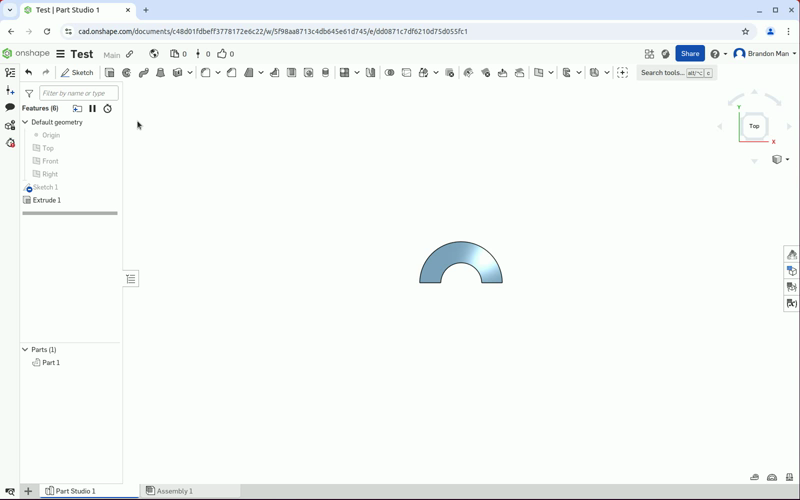
mouse_move(73, 189)
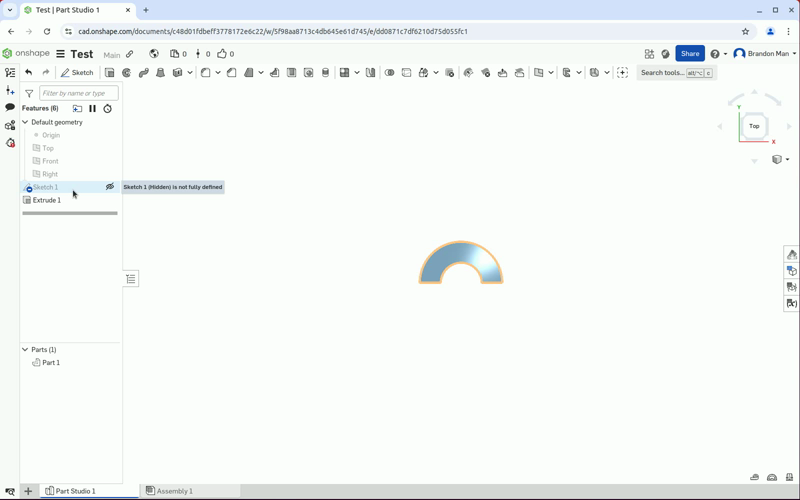
click(73, 189)
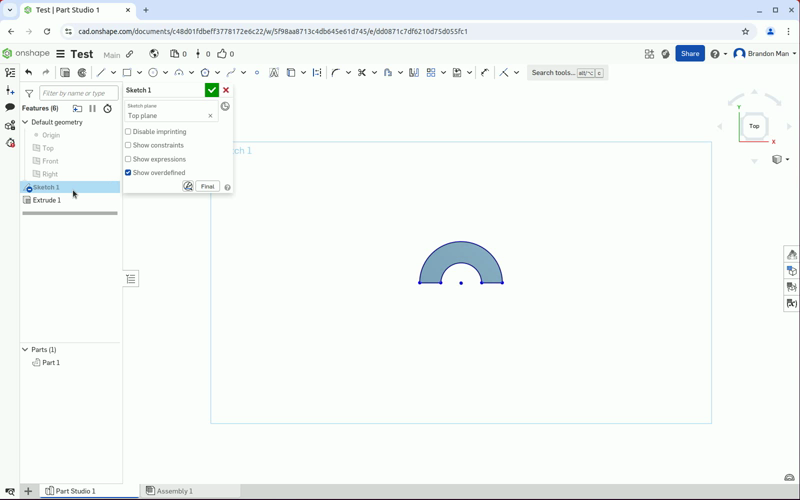
mouse_move(229, 92)
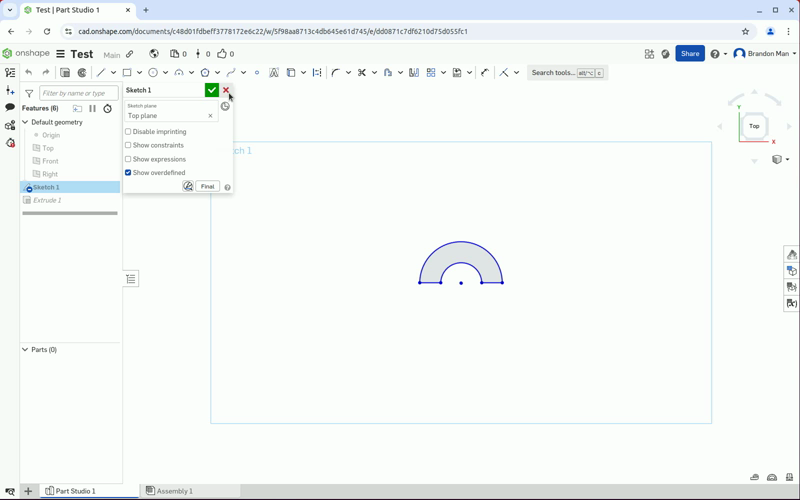
click(229, 92)
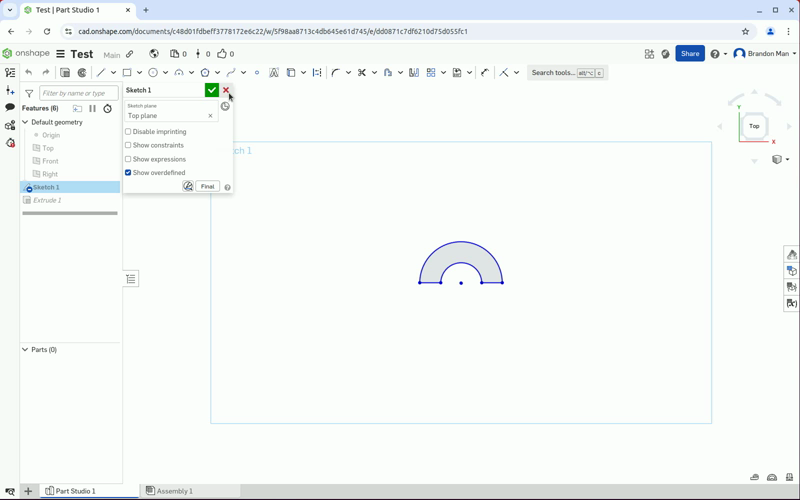
key(shift+s)
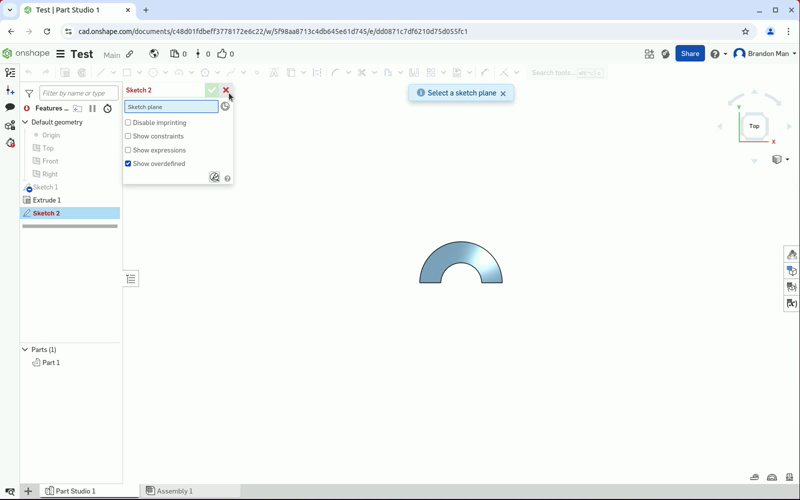
mouse_move(73, 150)
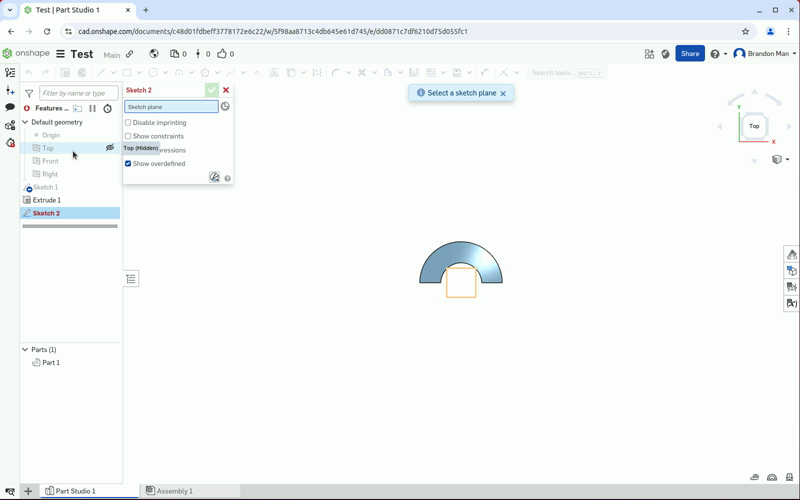
click(73, 150)
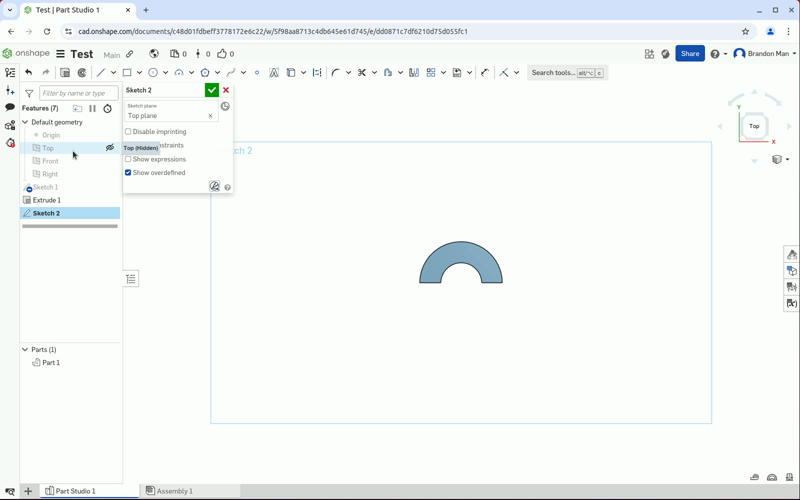
mouse_move(73, 352)
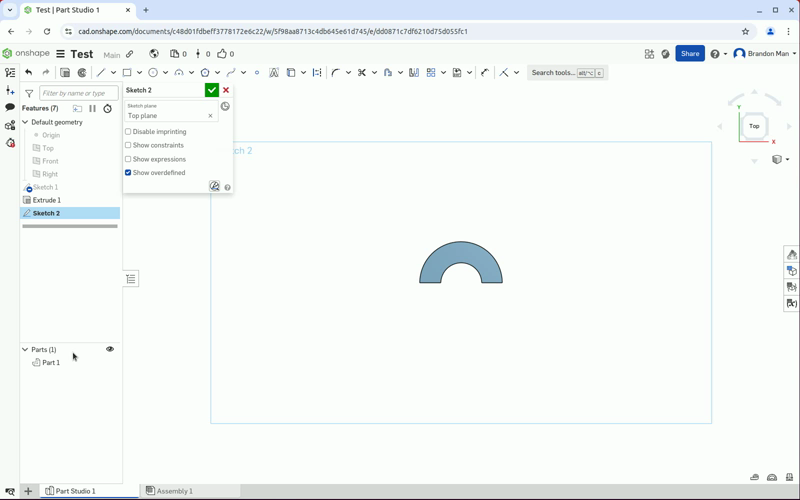
key(y)
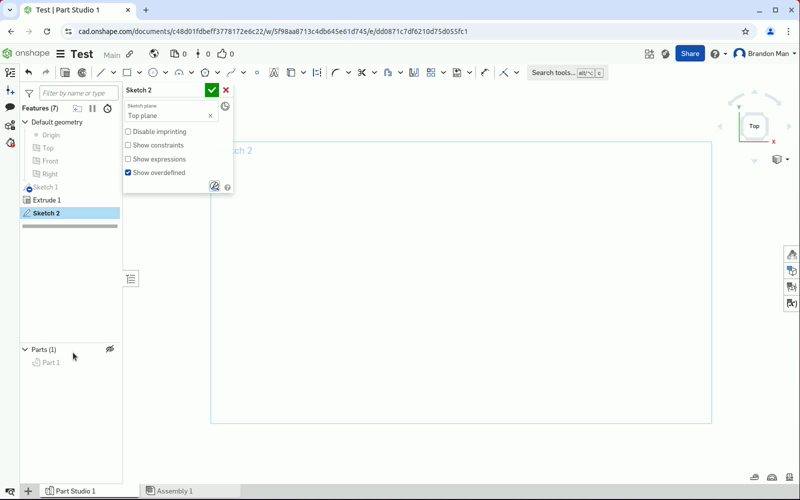
key(a)
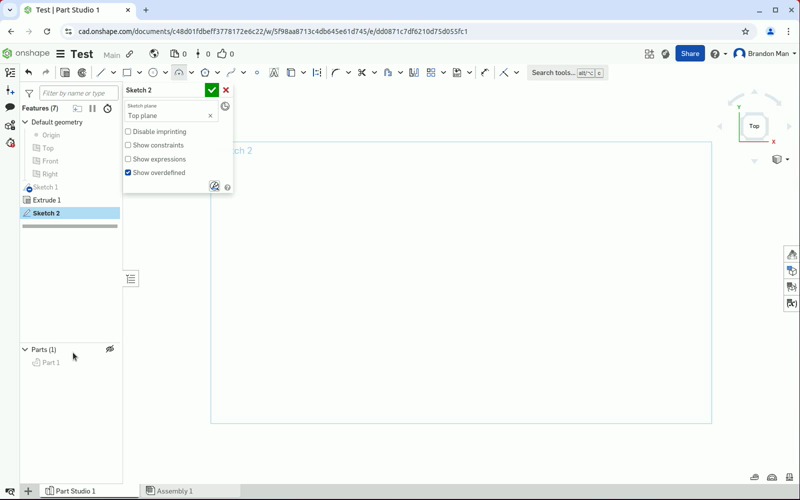
key_down(shift)
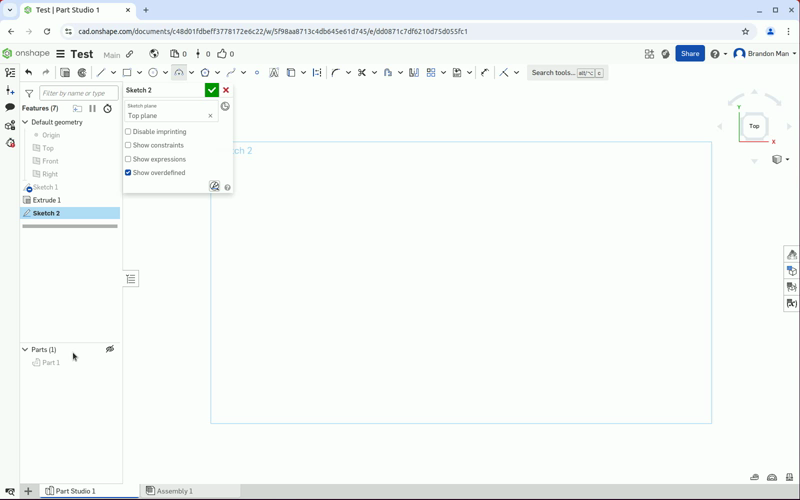
mouse_move(460, 241)
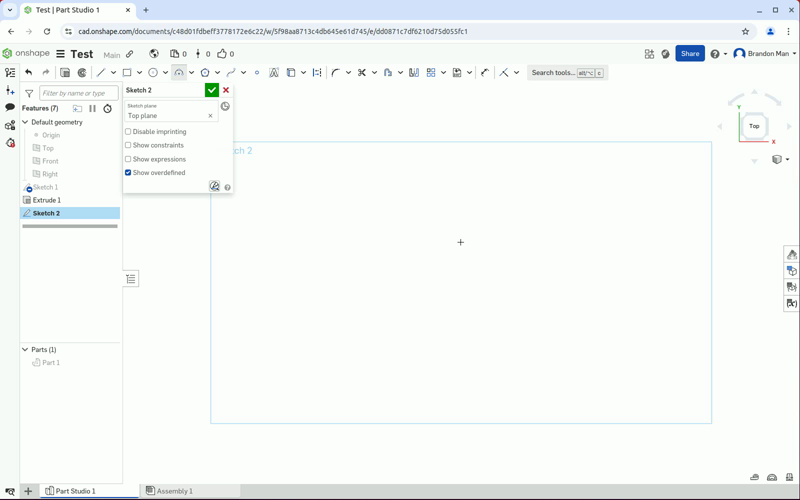
click(460, 241)
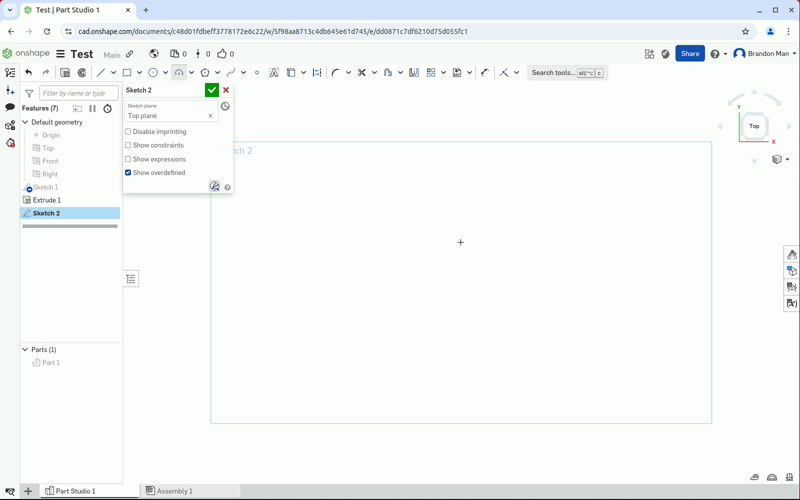
key_up(shift)
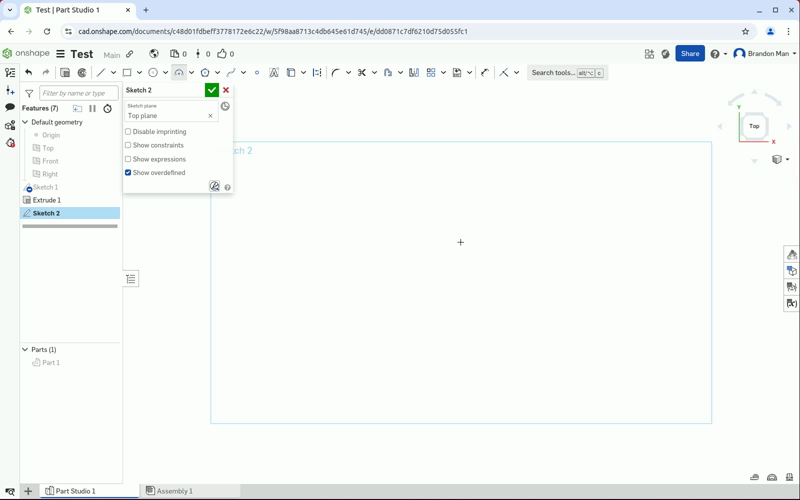
key_down(shift)
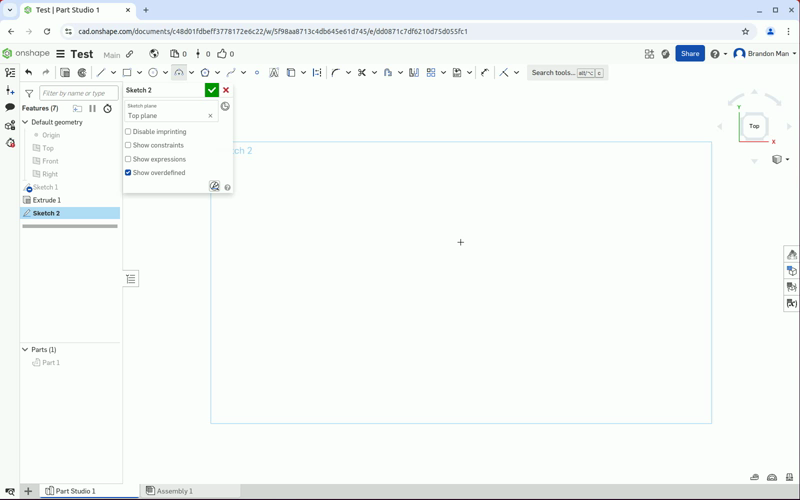
mouse_move(502, 283)
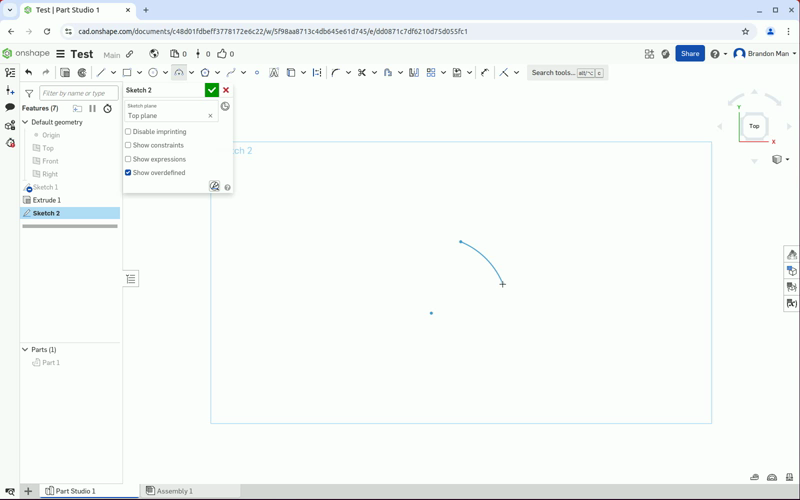
click(502, 283)
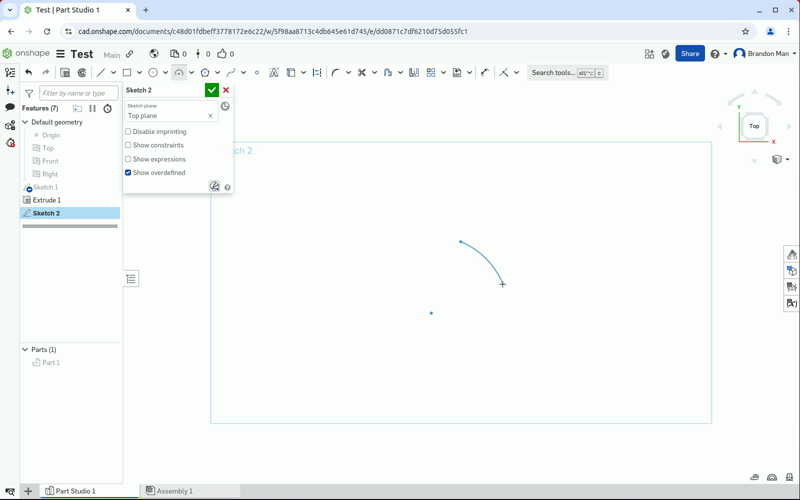
mouse_move(490, 254)
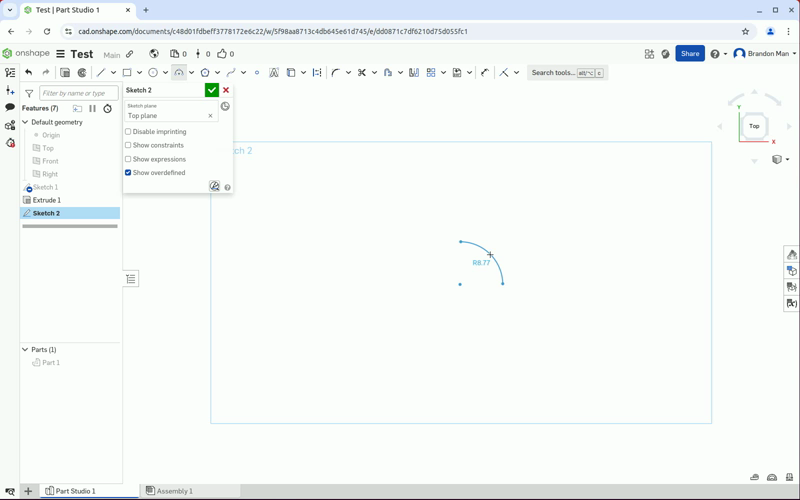
click(490, 254)
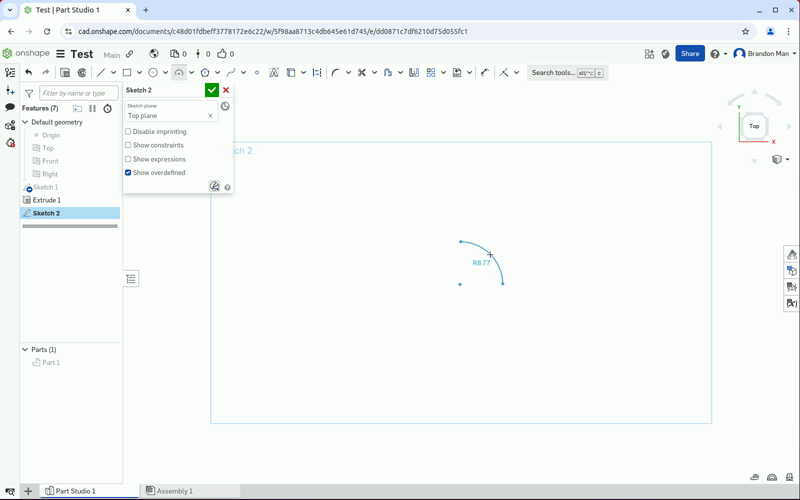
key_up(shift)
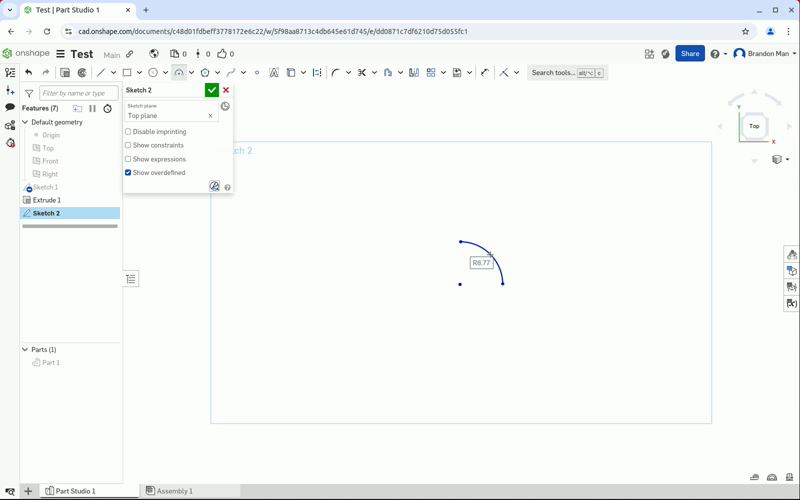
key(esc)
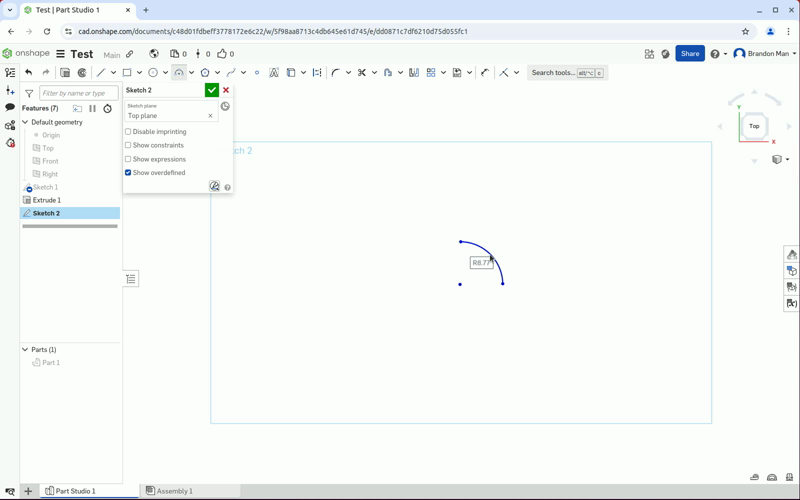
key(l)
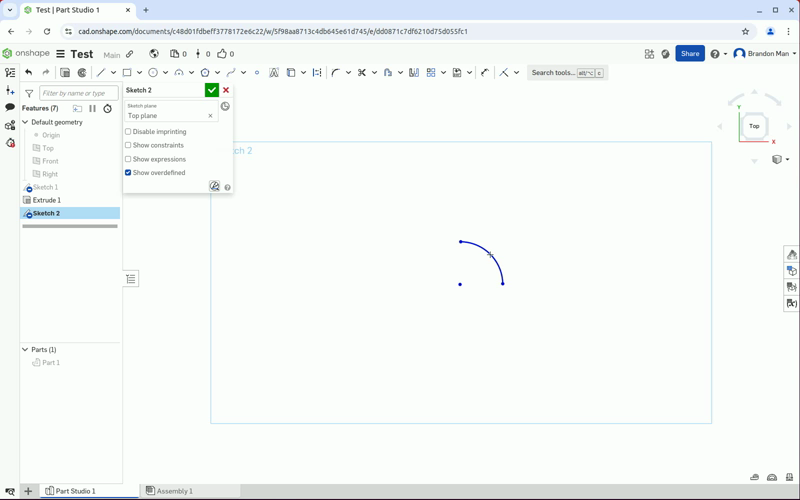
mouse_move(502, 283)
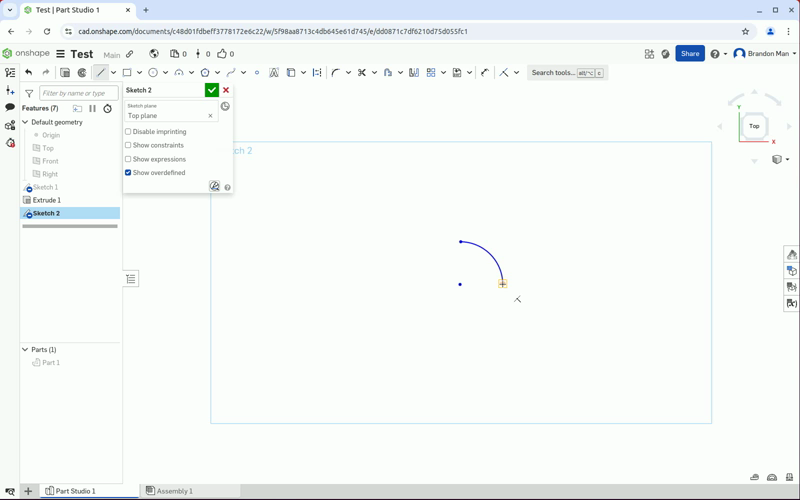
click(502, 283)
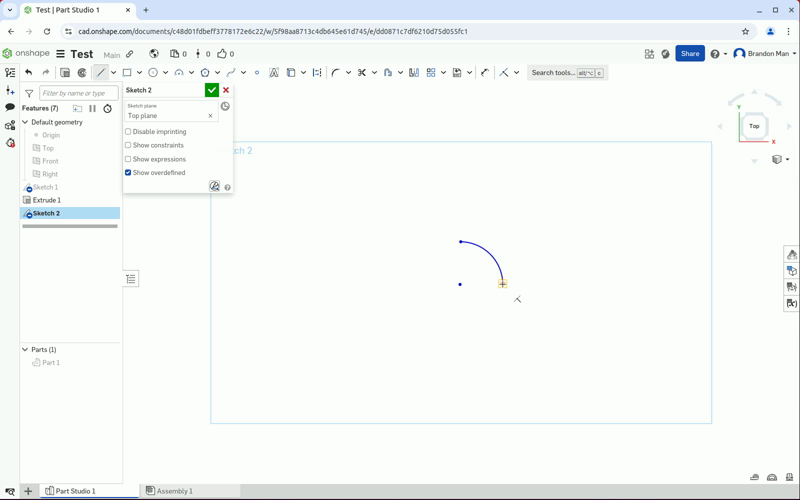
key_down(shift)
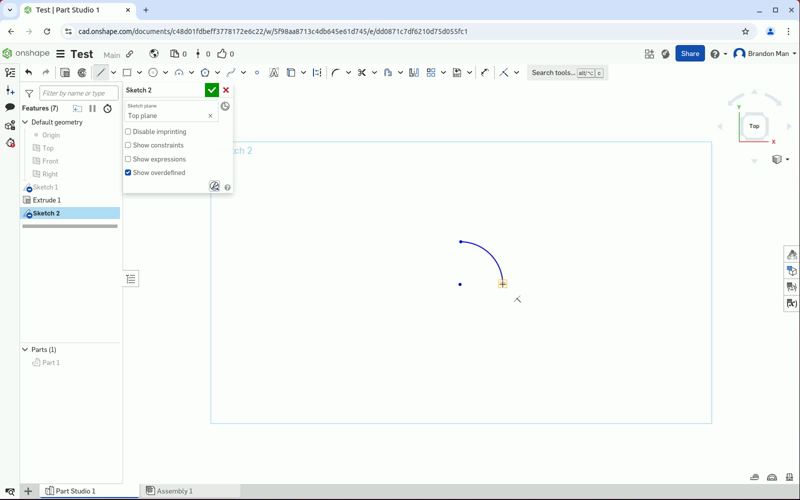
mouse_move(532, 283)
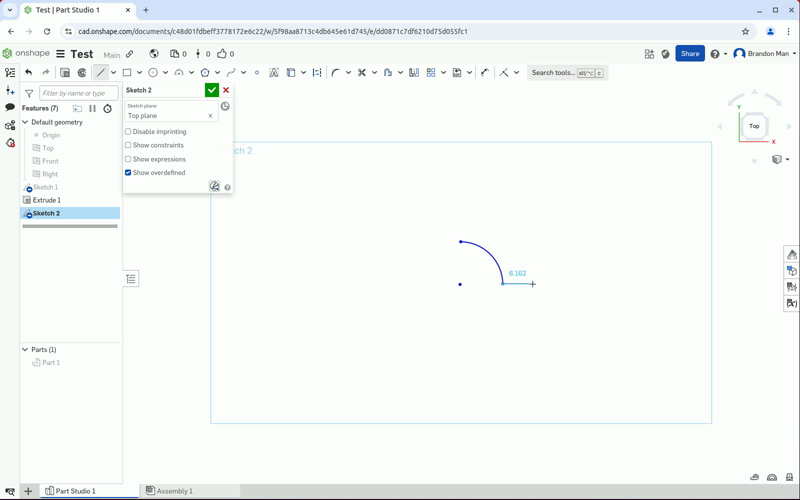
mouse_move(502, 241)
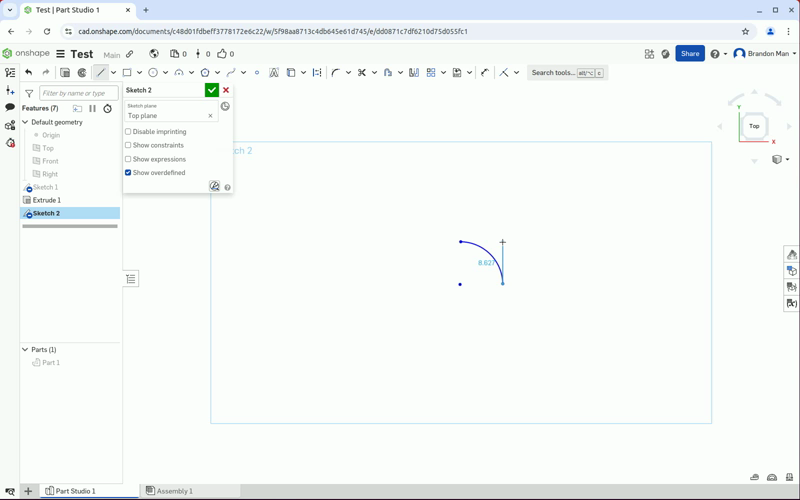
click(502, 241)
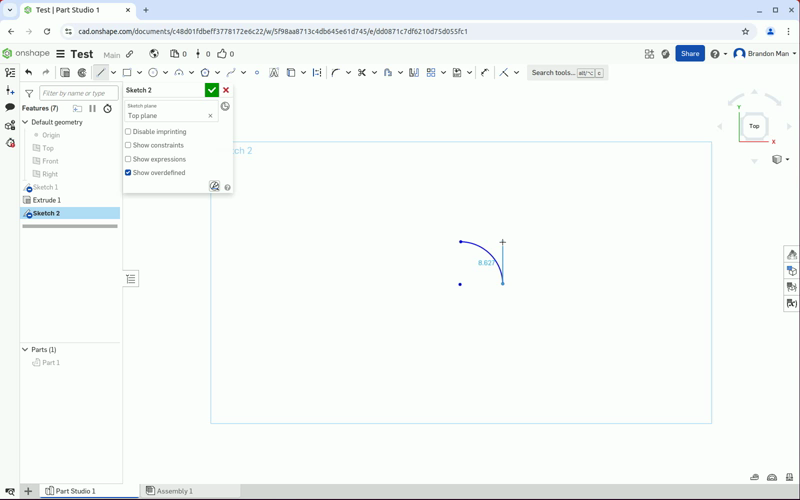
key_up(shift)
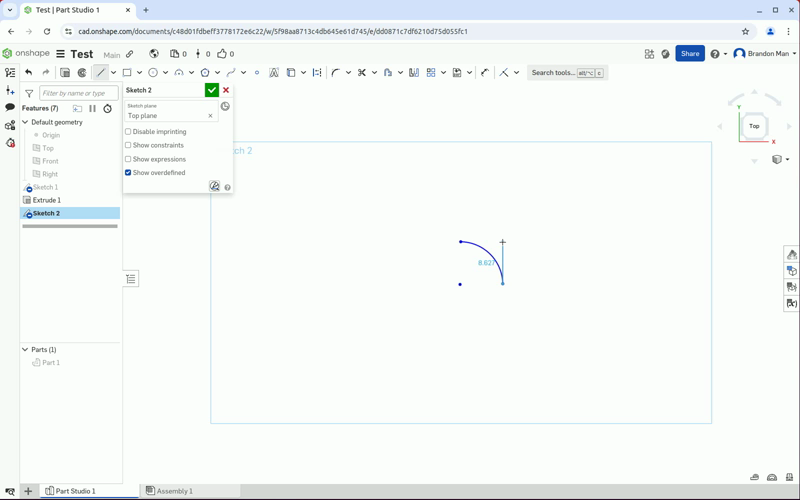
mouse_move(532, 241)
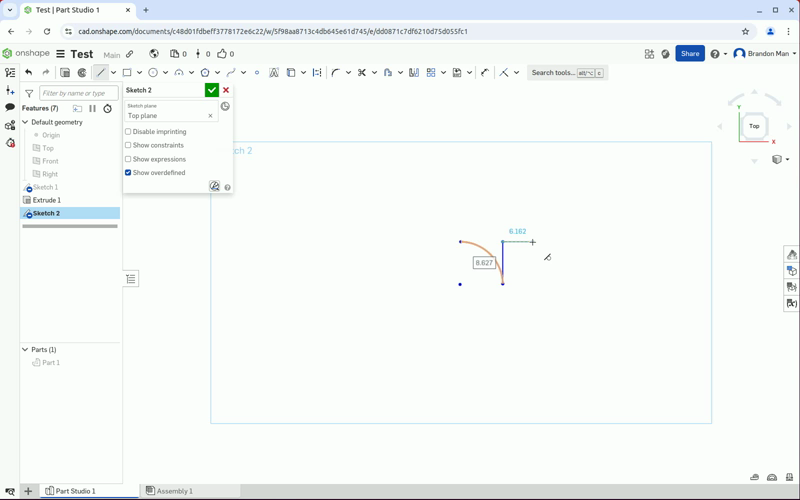
key_down(shift)
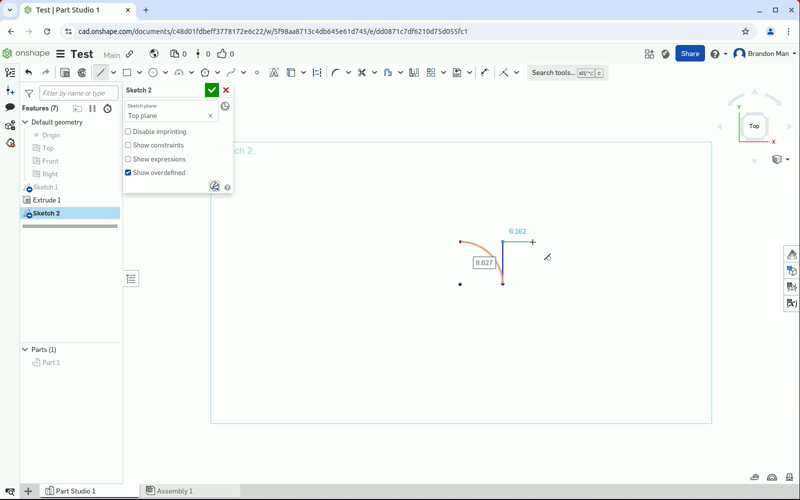
mouse_move(460, 241)
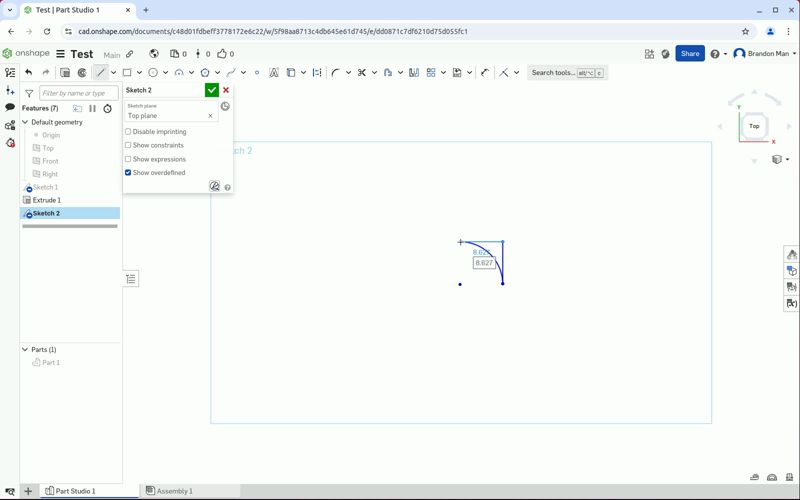
key_up(shift)
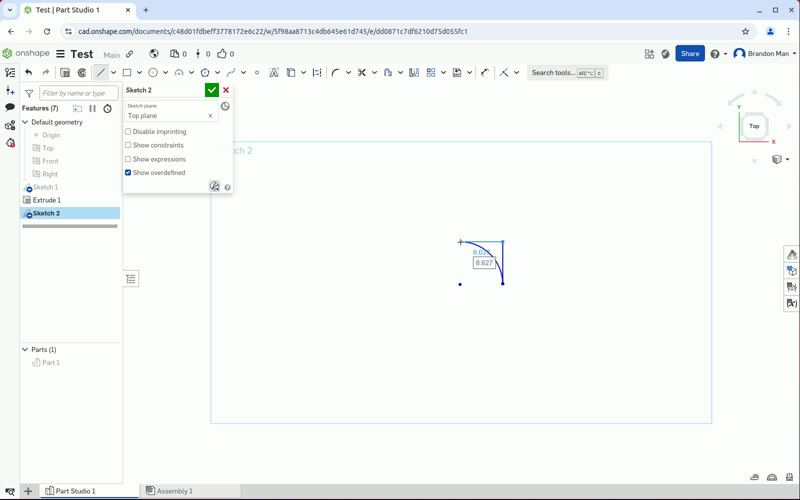
click(460, 241)
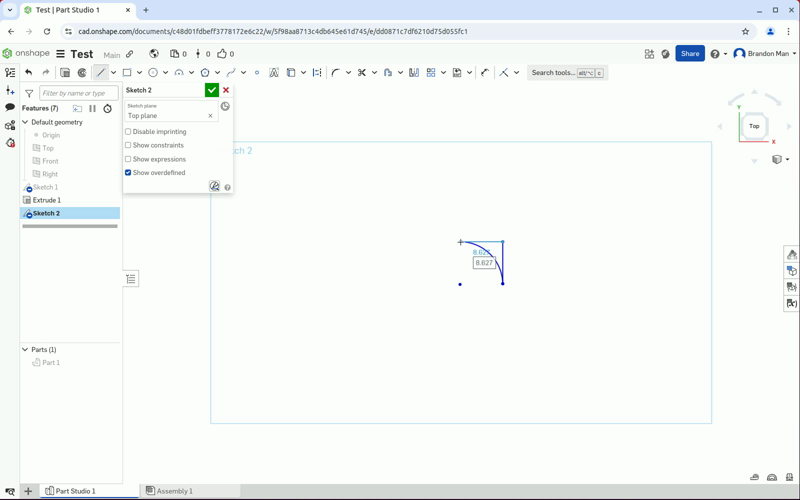
key(esc)
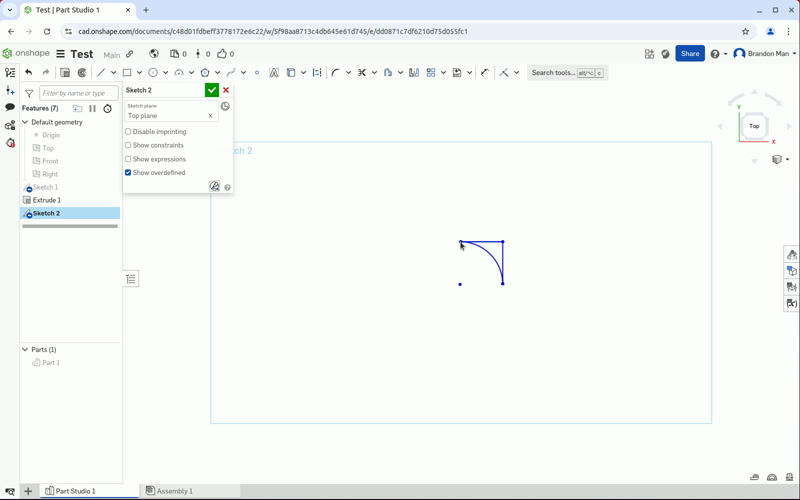
mouse_move(487, 244)
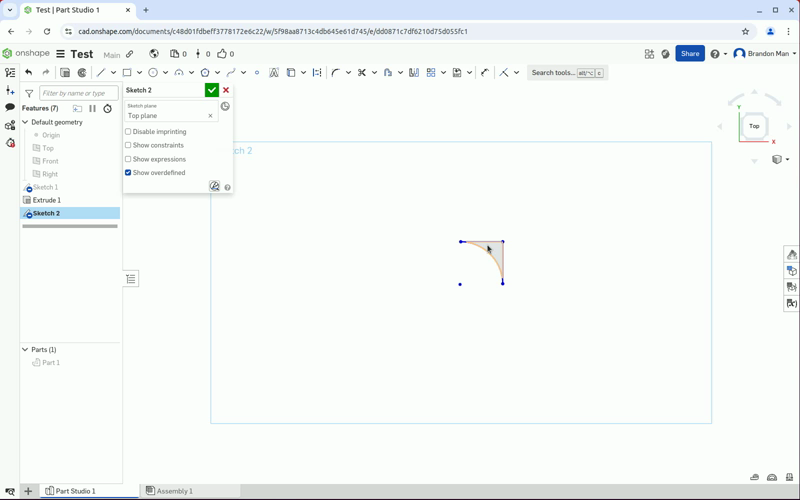
scroll(6)
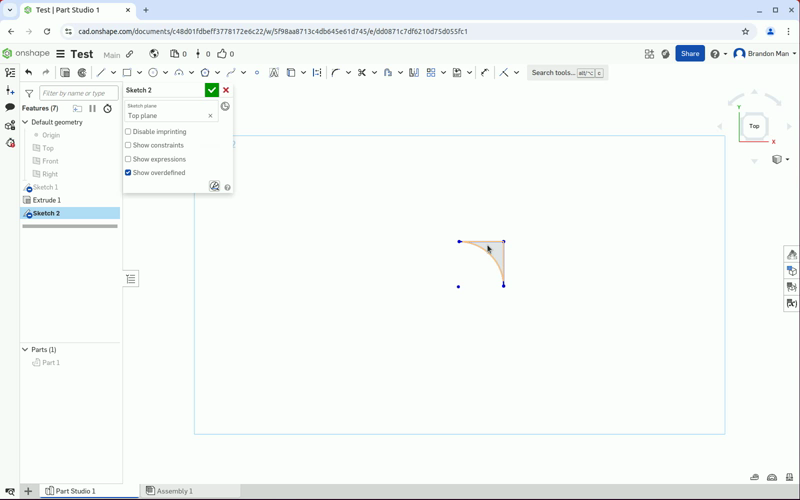
scroll(6)
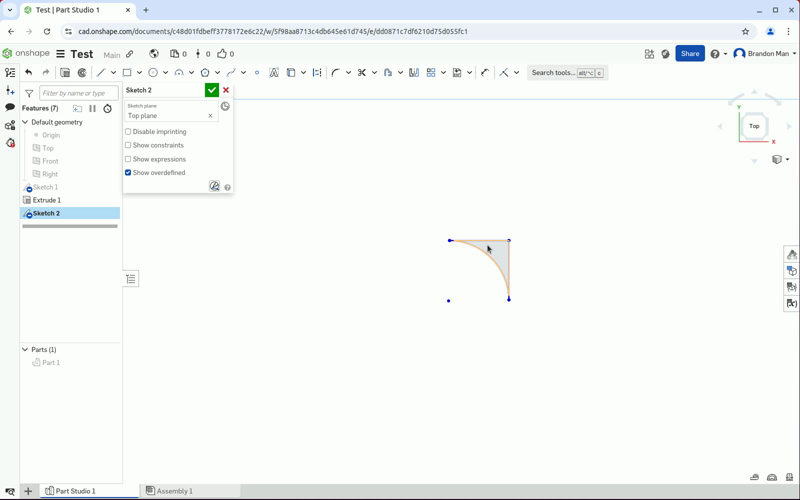
scroll(6)
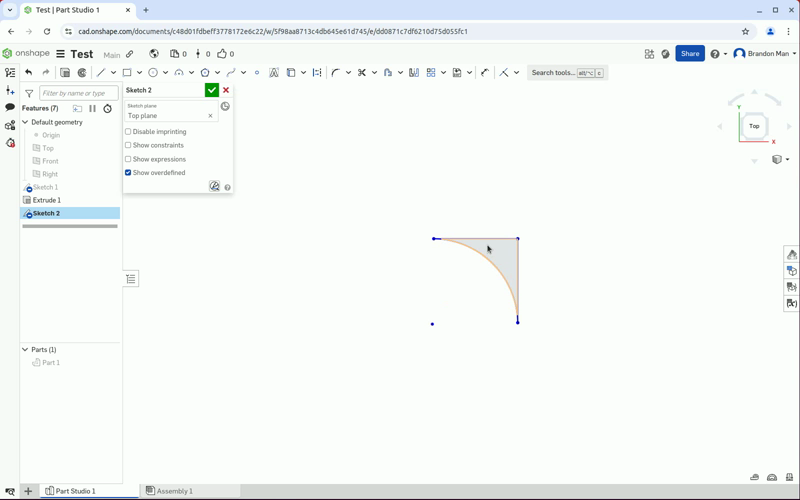
scroll(6)
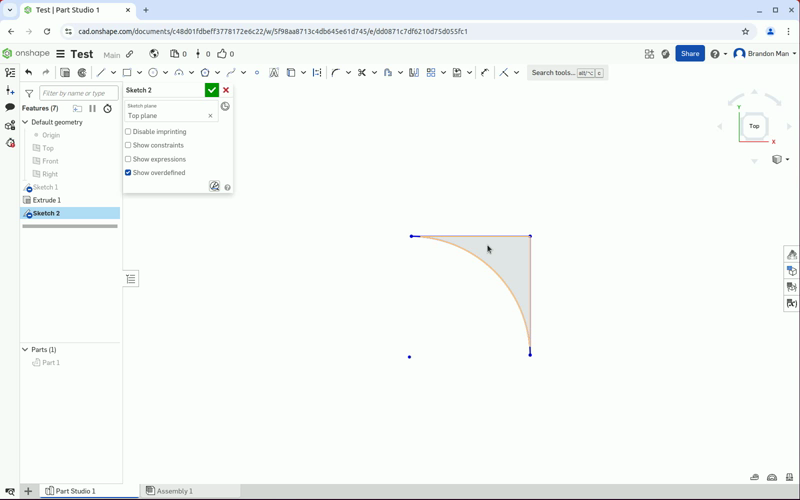
scroll(6)
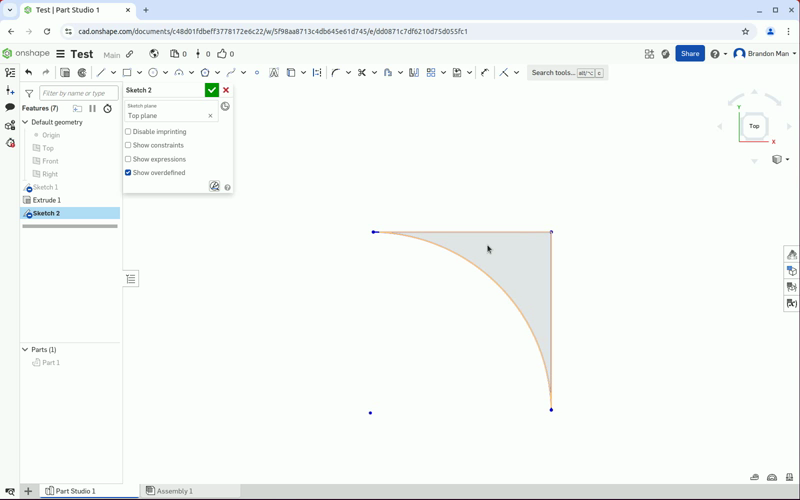
scroll(6)
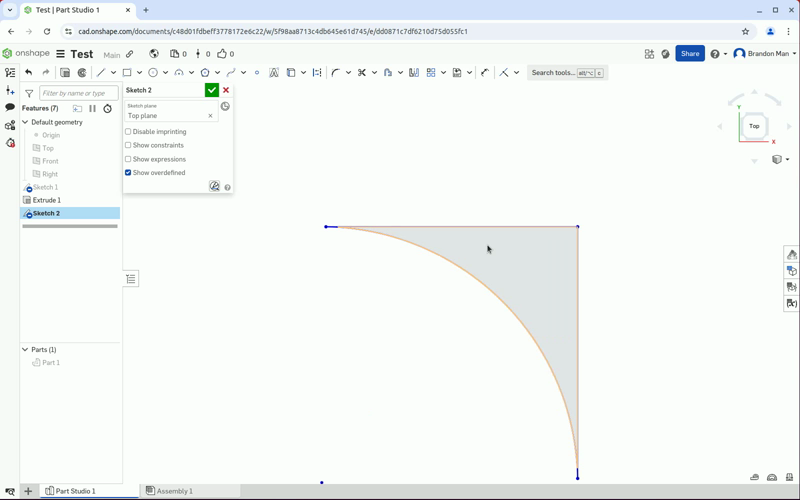
scroll(6)
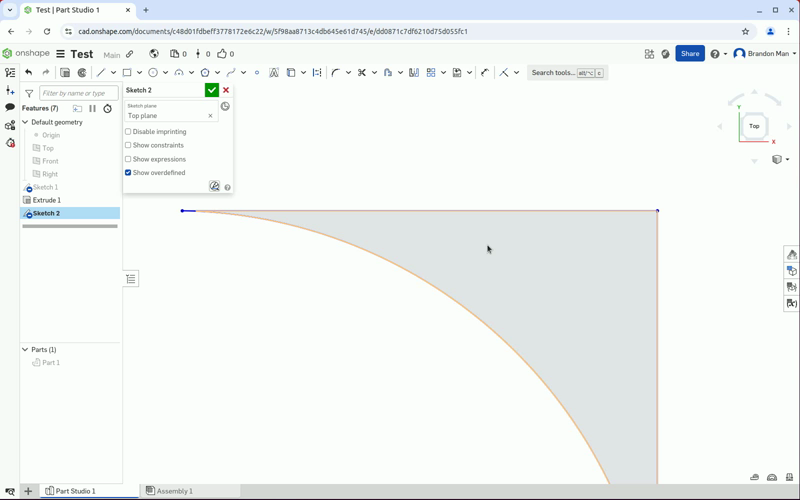
click(487, 244)
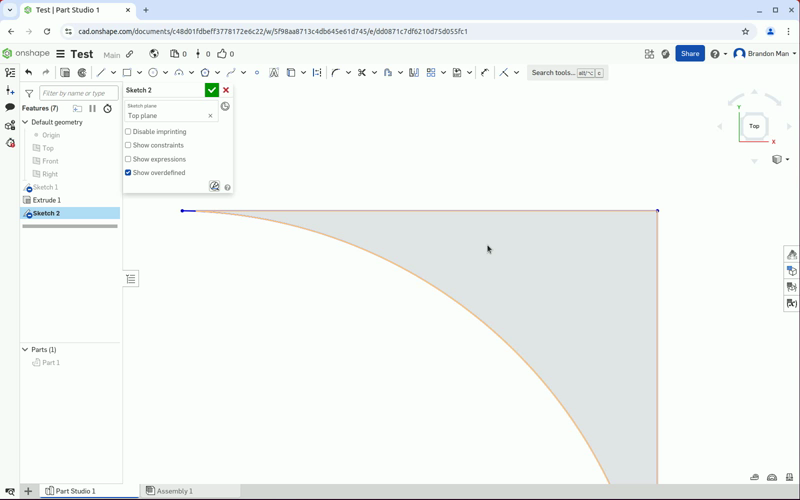
scroll(-6)
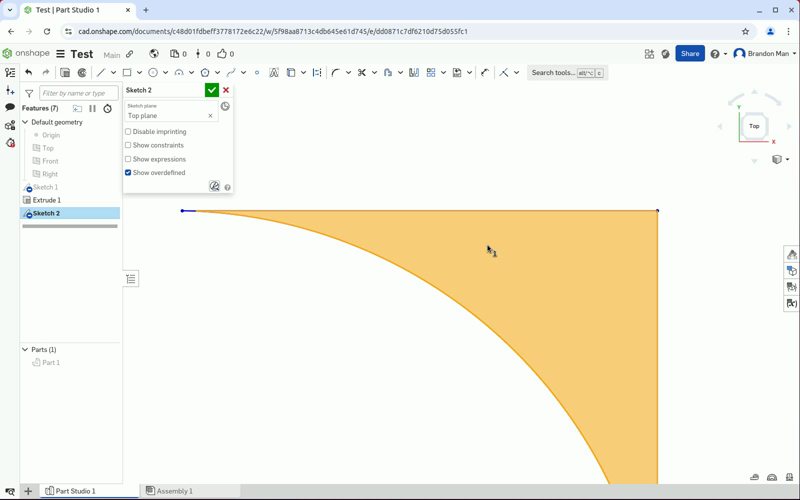
scroll(-6)
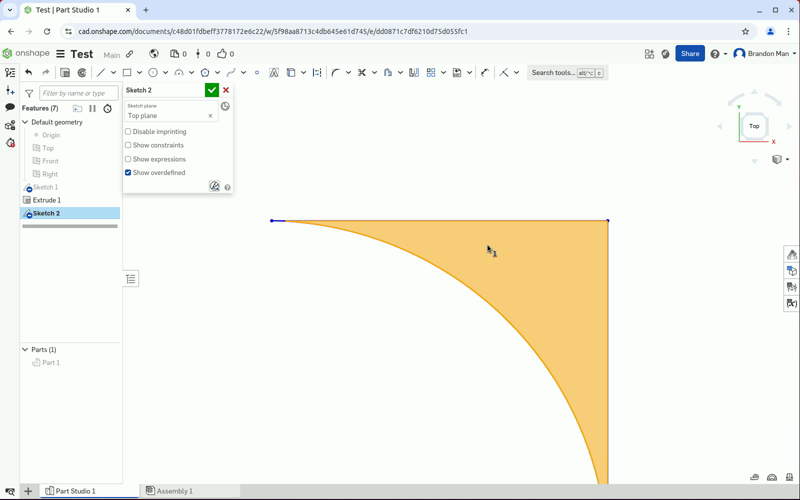
scroll(-6)
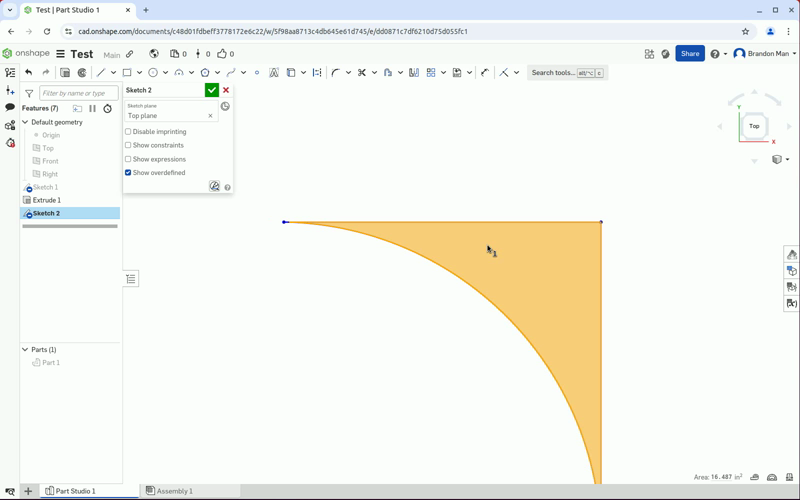
scroll(-6)
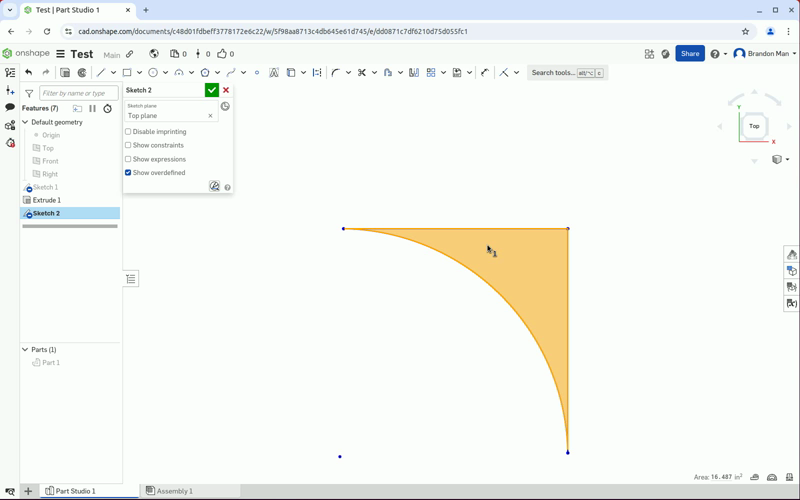
scroll(-6)
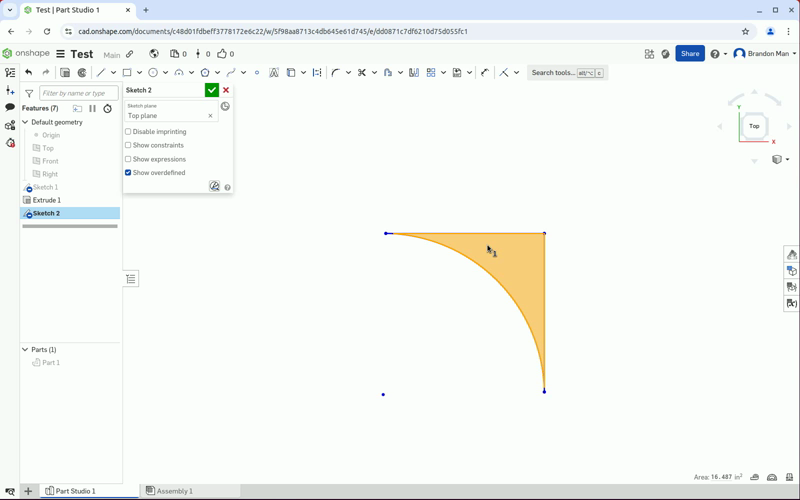
scroll(-6)
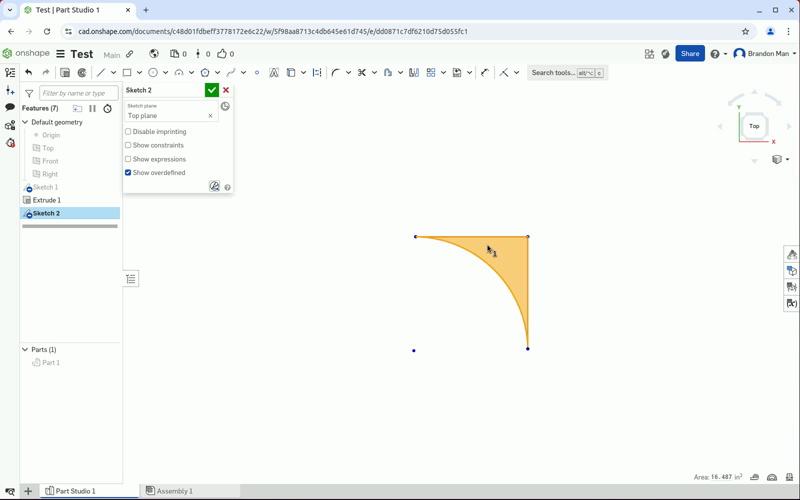
scroll(-6)
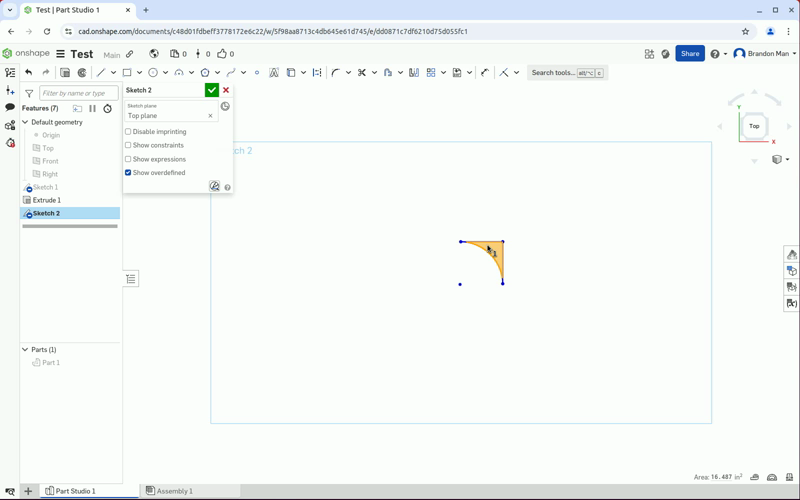
mouse_move(73, 352)
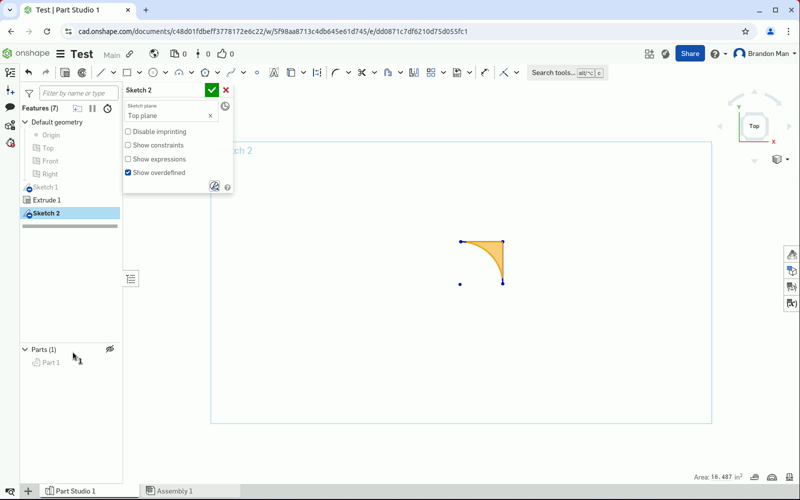
key(shift+y)
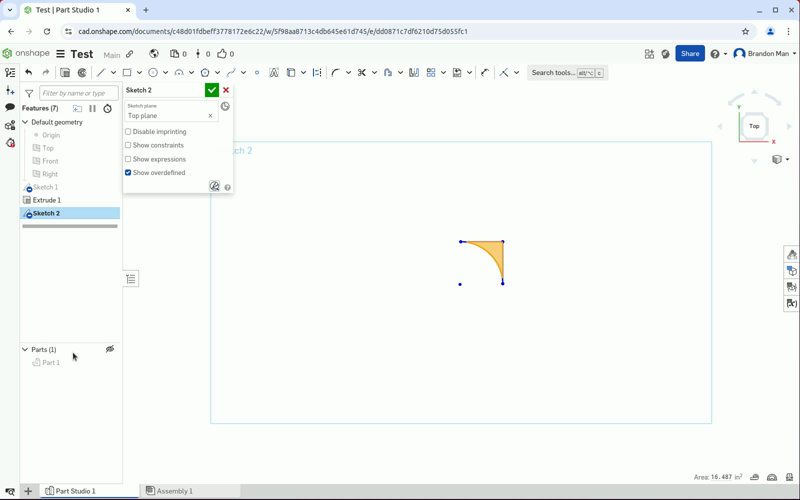
key(shift+e)
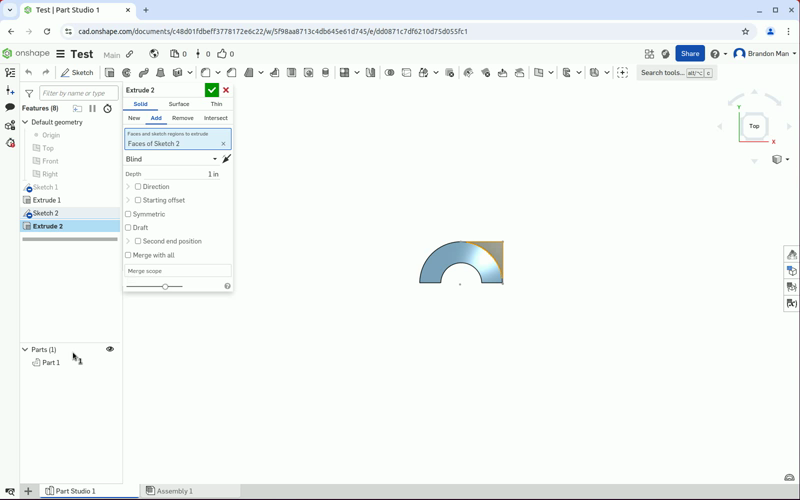
mouse_move(143, 106)
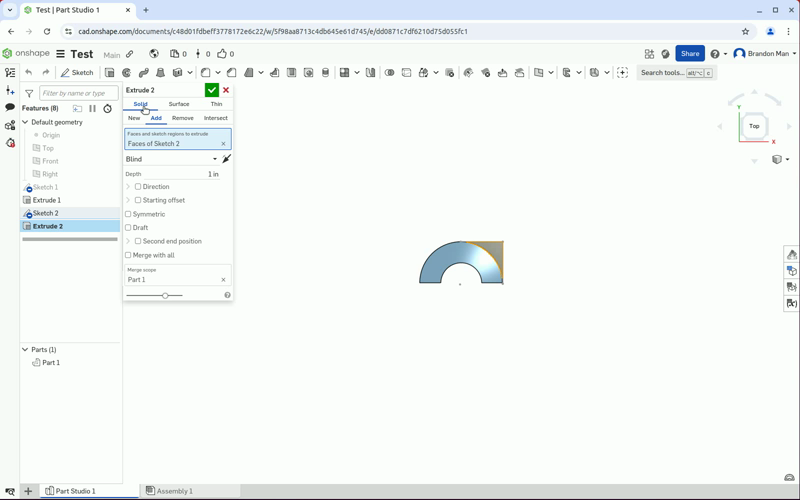
click(143, 106)
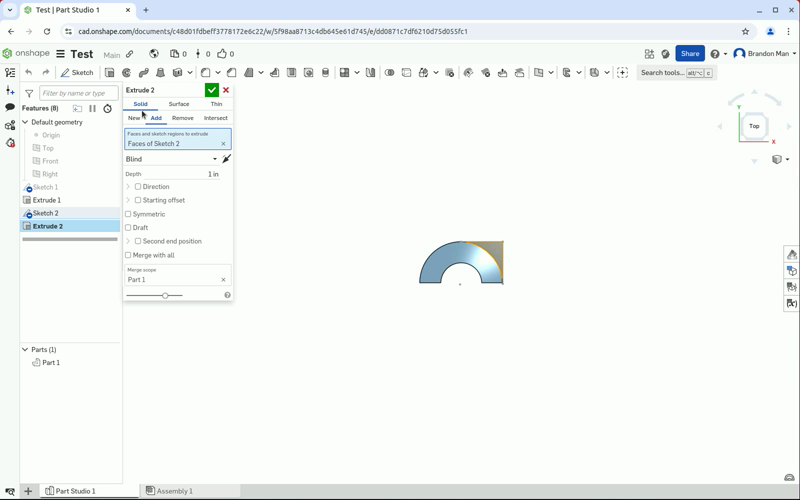
mouse_move(137, 120)
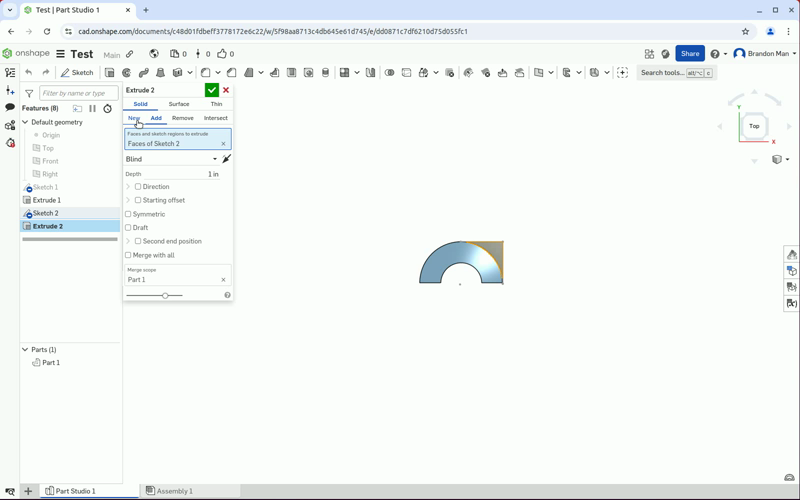
click(137, 120)
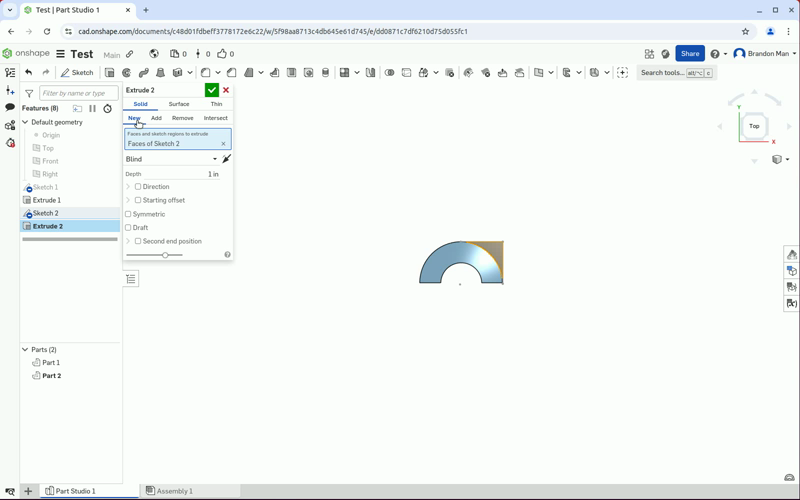
key(tab, 4)
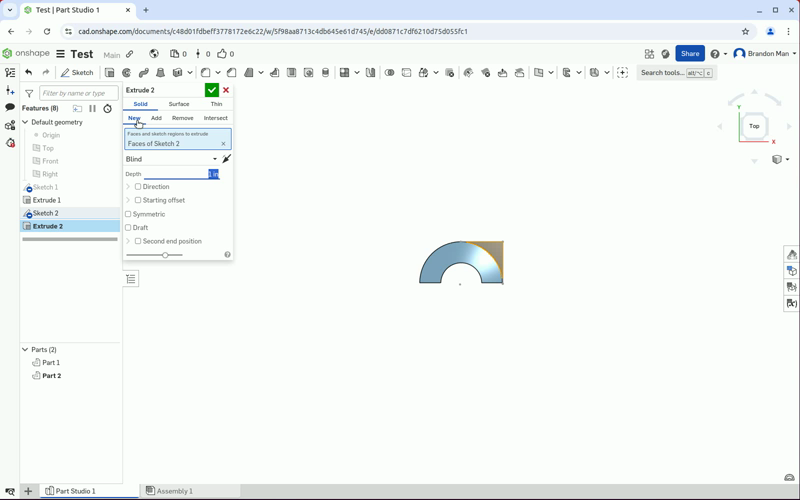
text(23.108)
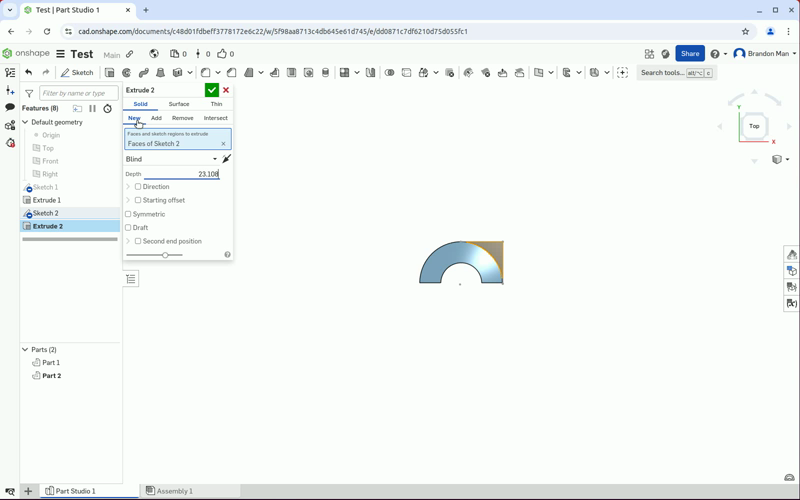
key(enter)
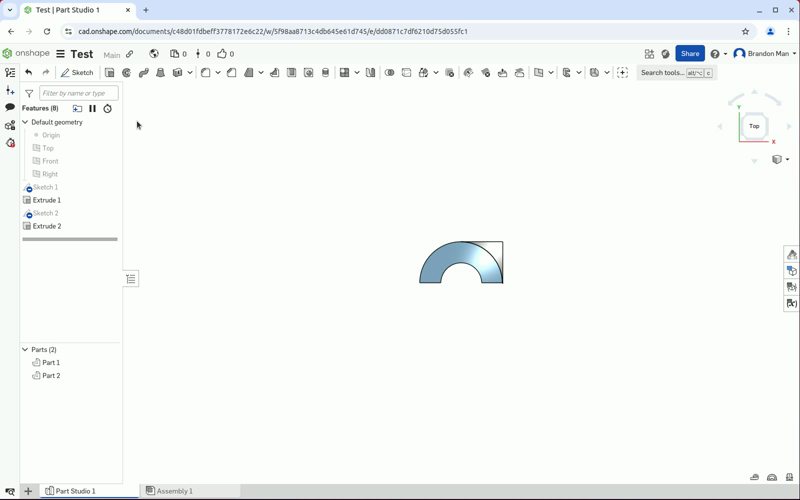
key(shift+h)
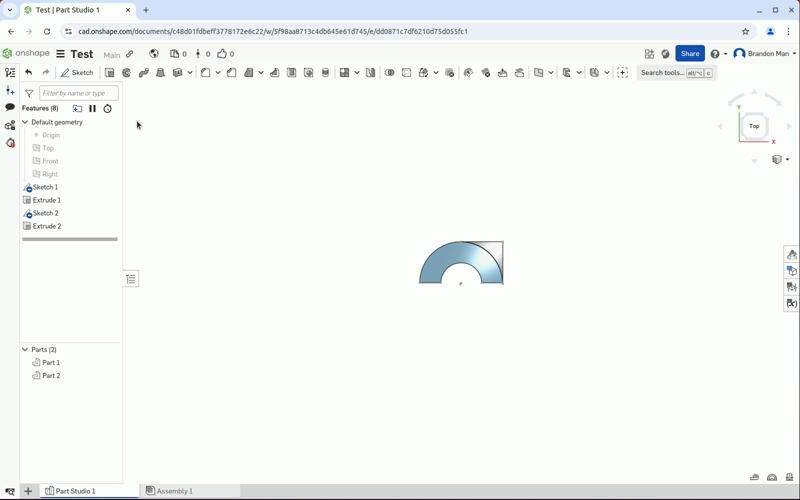
key(shift+h)
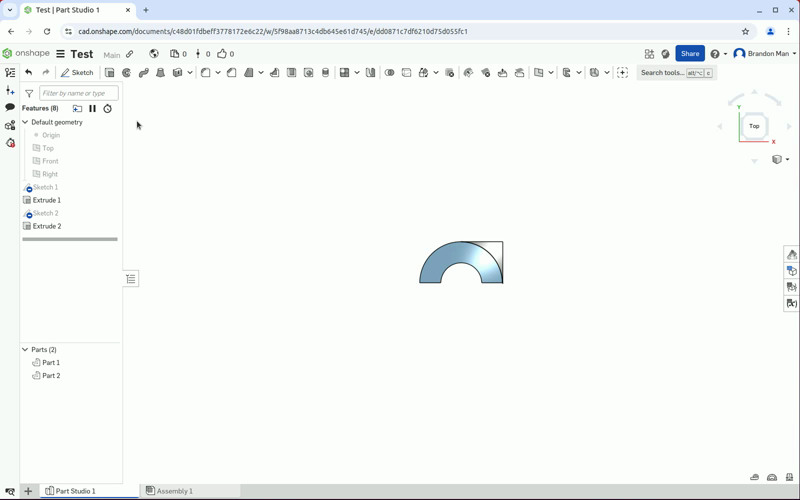
mouse_move(73, 189)
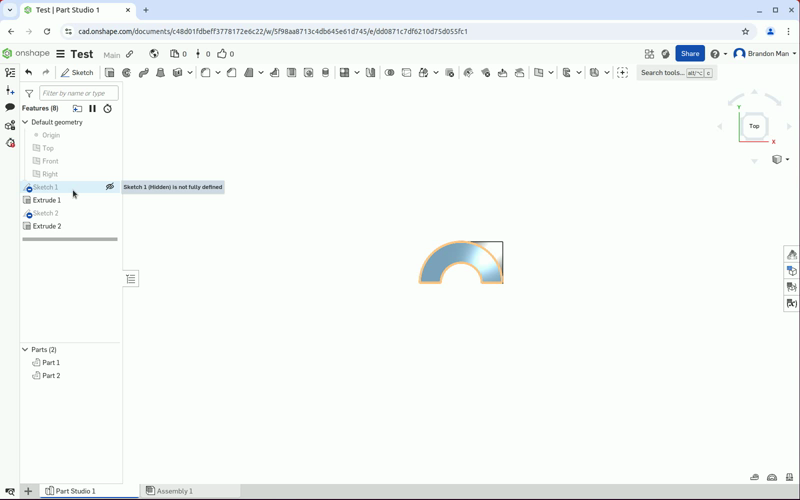
click(73, 189)
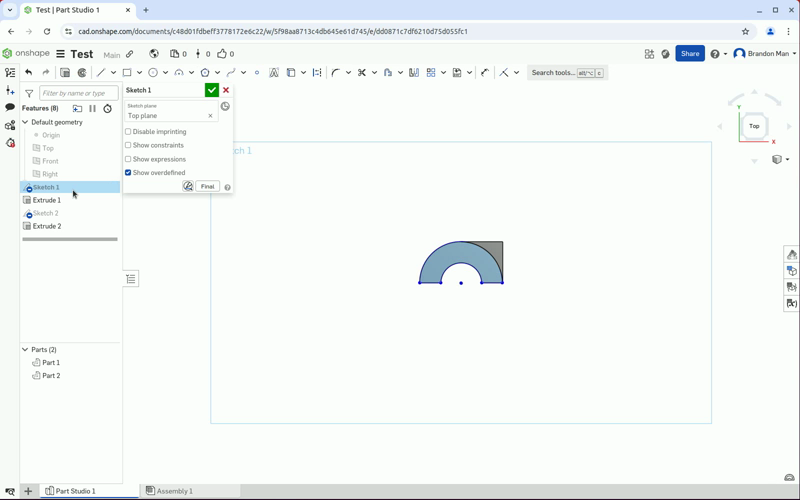
mouse_move(229, 92)
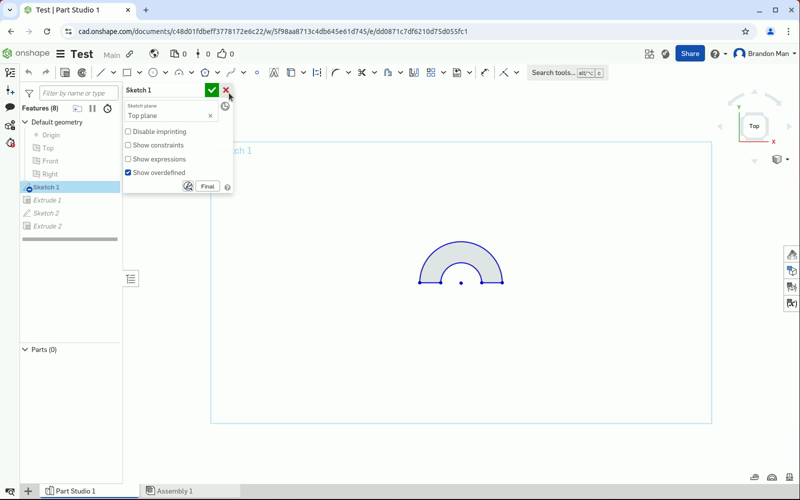
click(229, 92)
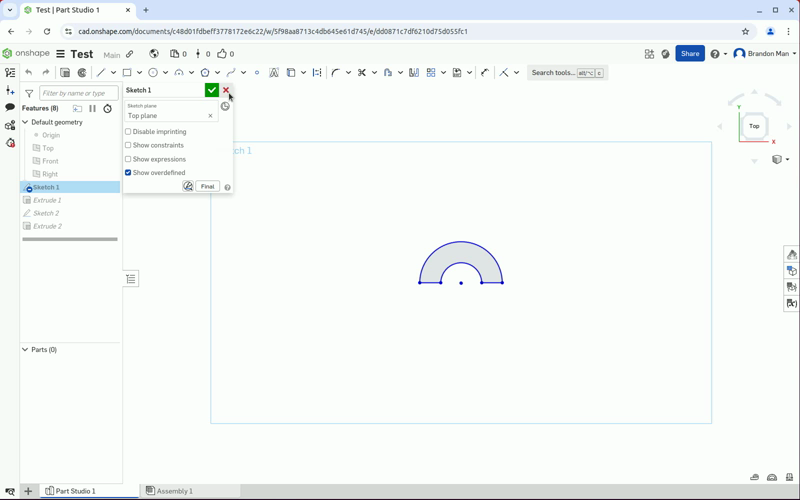
key(shift+s)
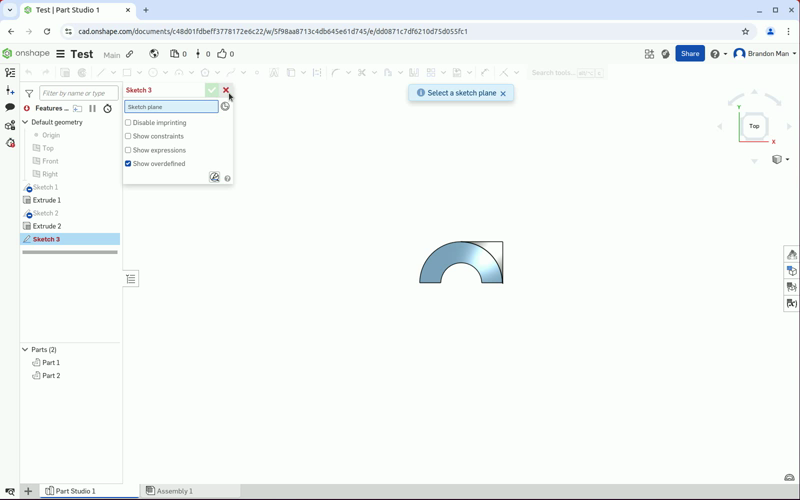
mouse_move(73, 150)
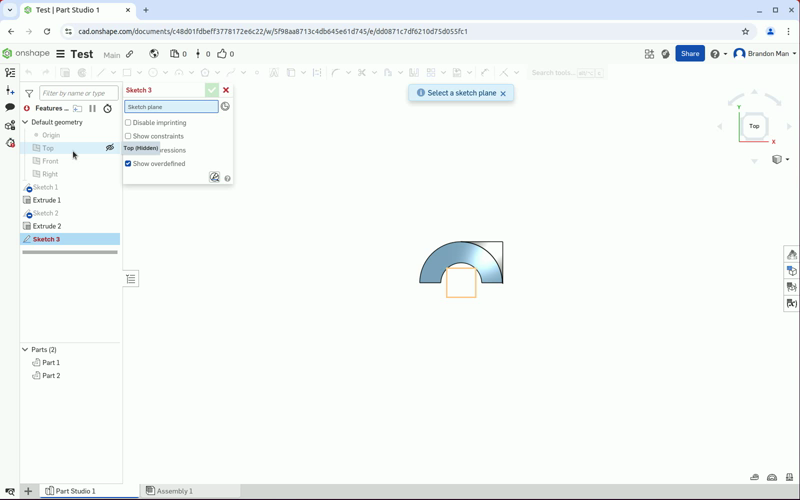
click(73, 150)
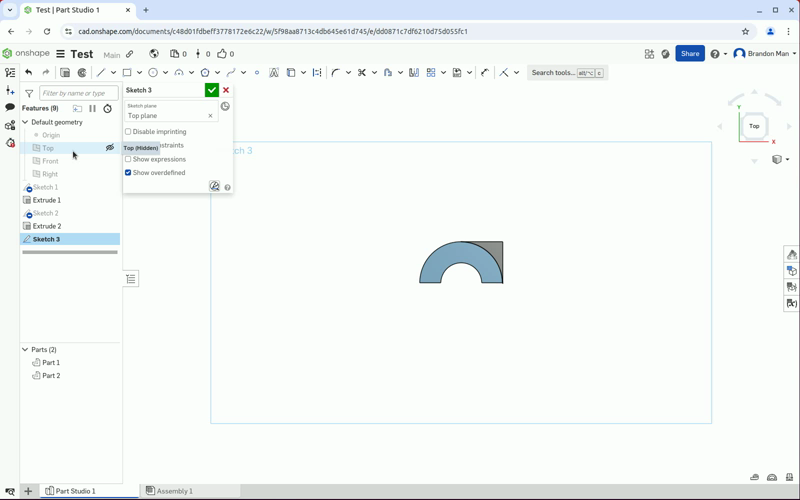
mouse_move(73, 352)
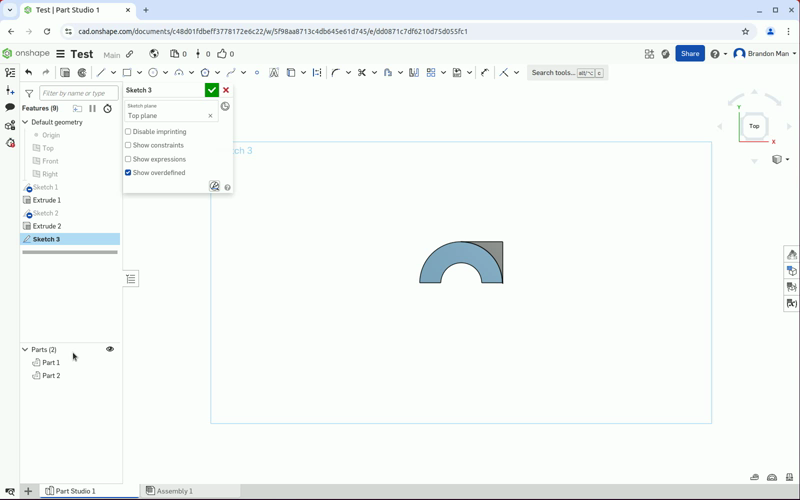
key(y)
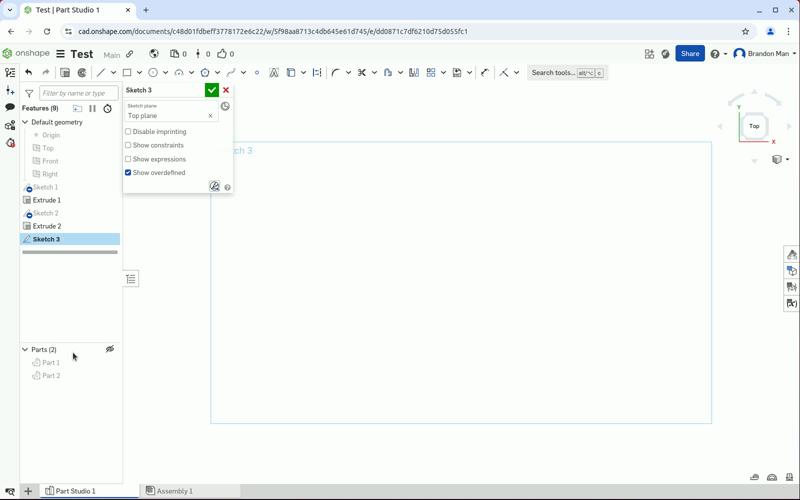
key(a)
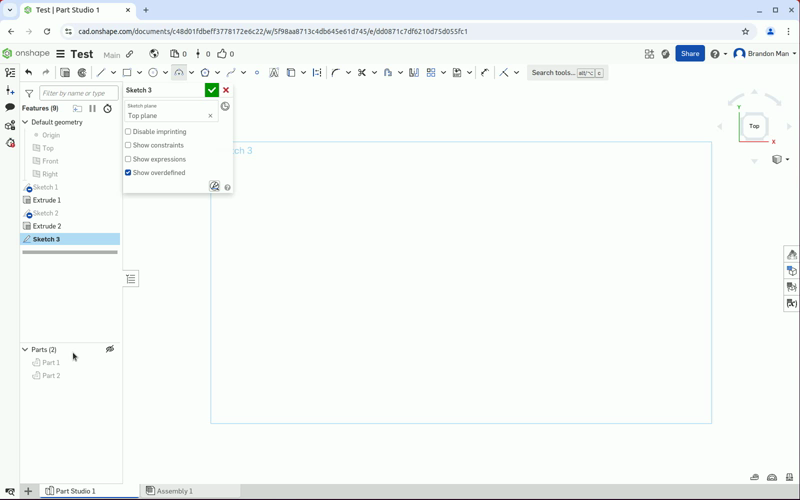
key_down(shift)
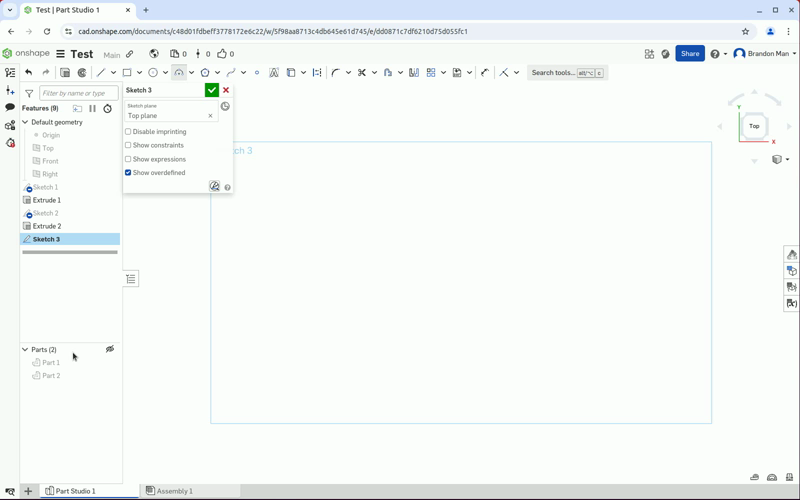
mouse_move(419, 282)
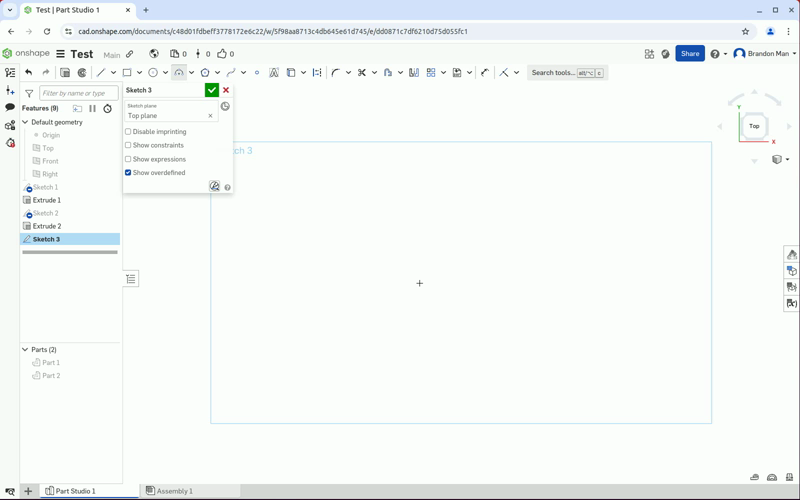
click(419, 282)
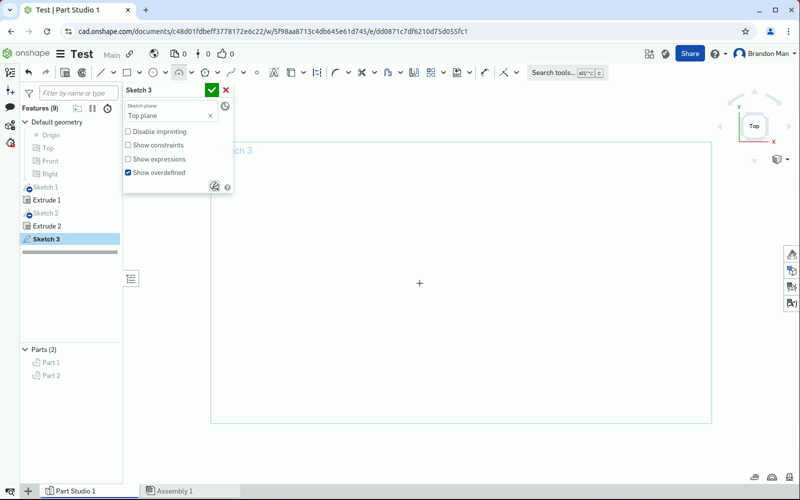
key_up(shift)
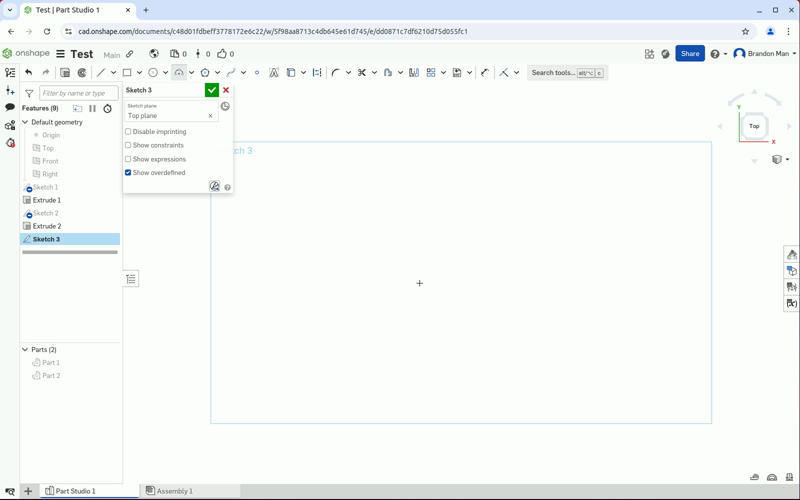
key_down(shift)
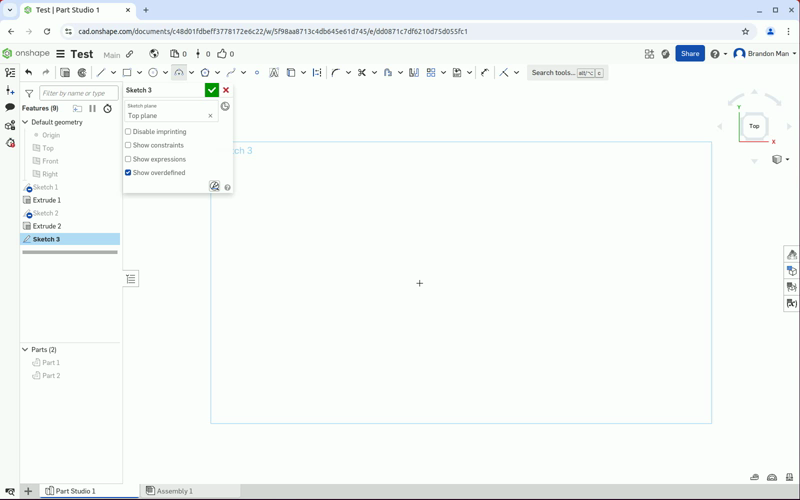
mouse_move(461, 241)
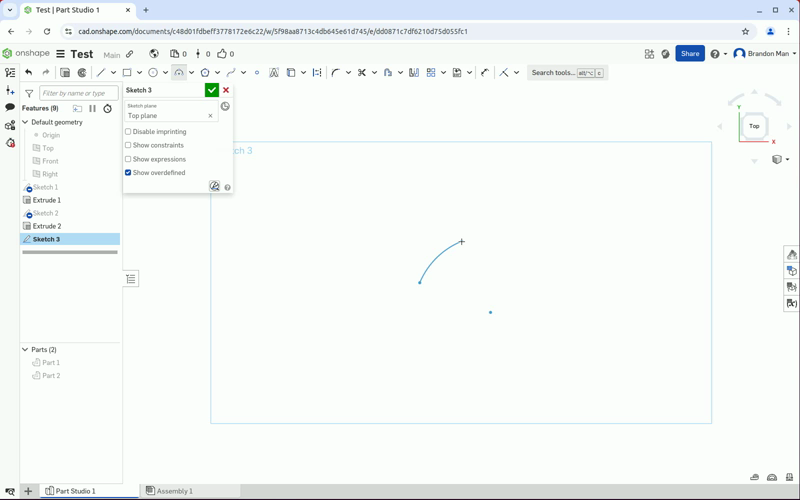
click(461, 241)
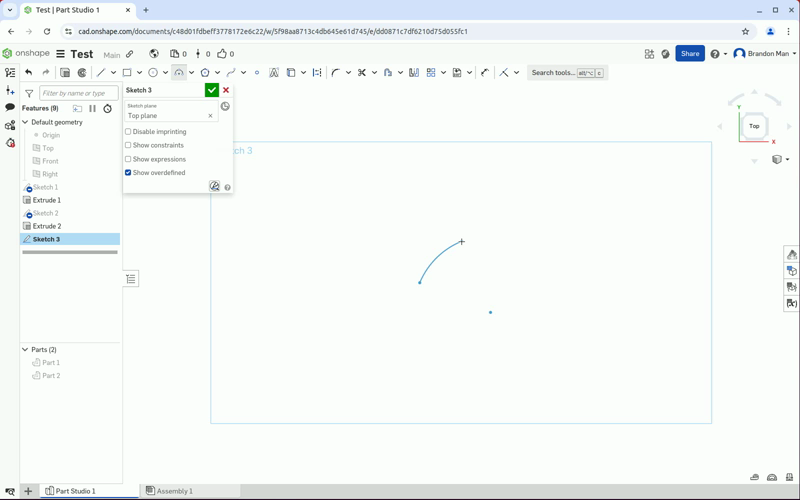
mouse_move(431, 253)
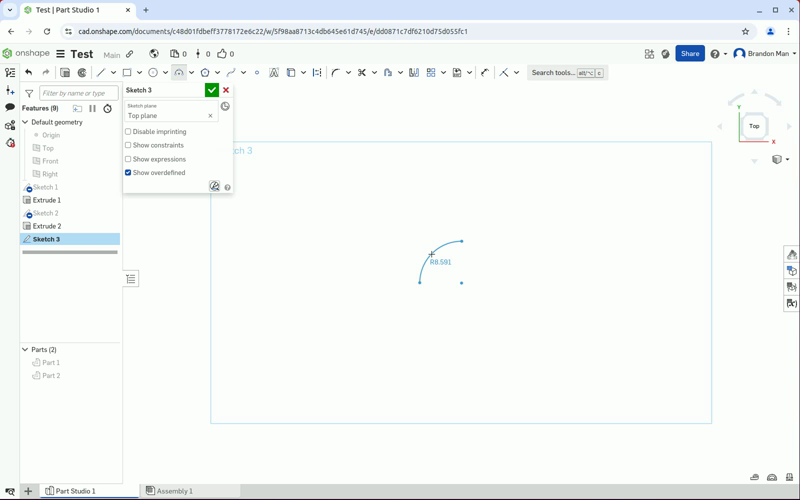
click(431, 253)
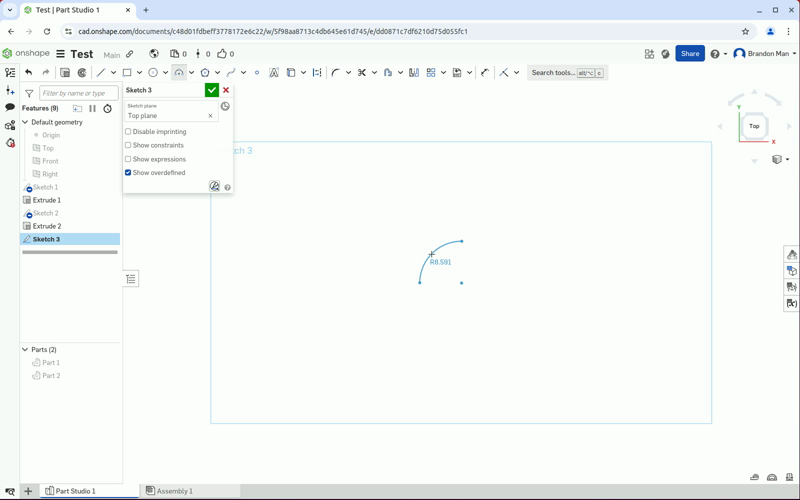
key_up(shift)
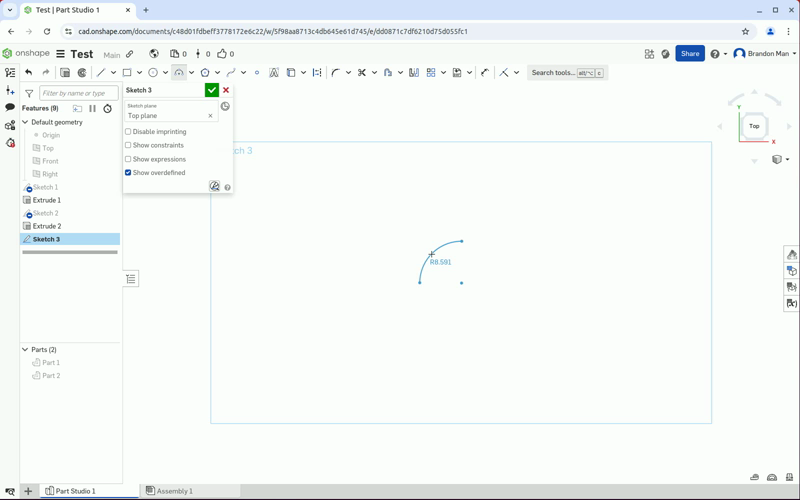
key(esc)
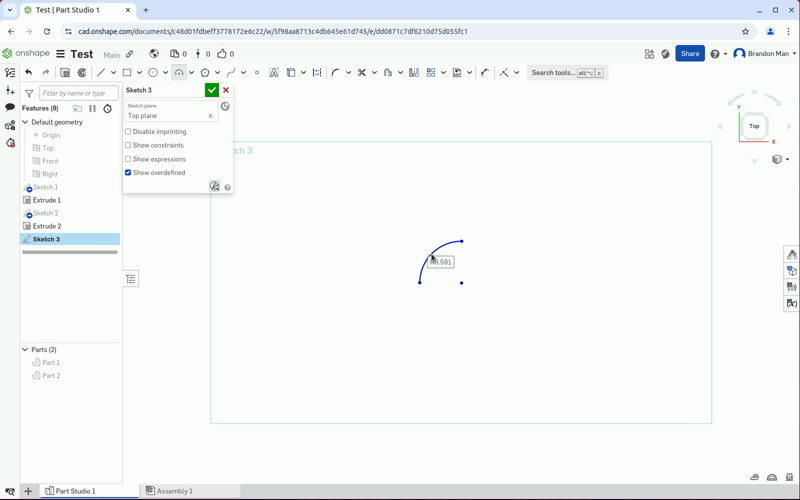
key(l)
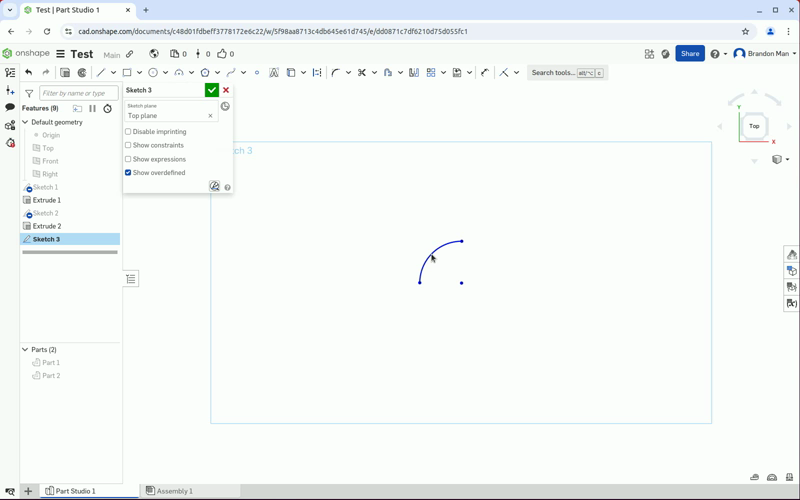
mouse_move(461, 241)
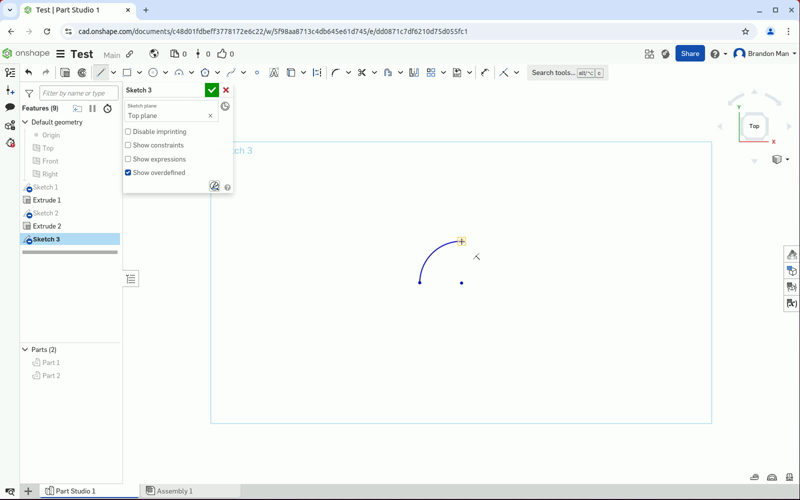
click(461, 241)
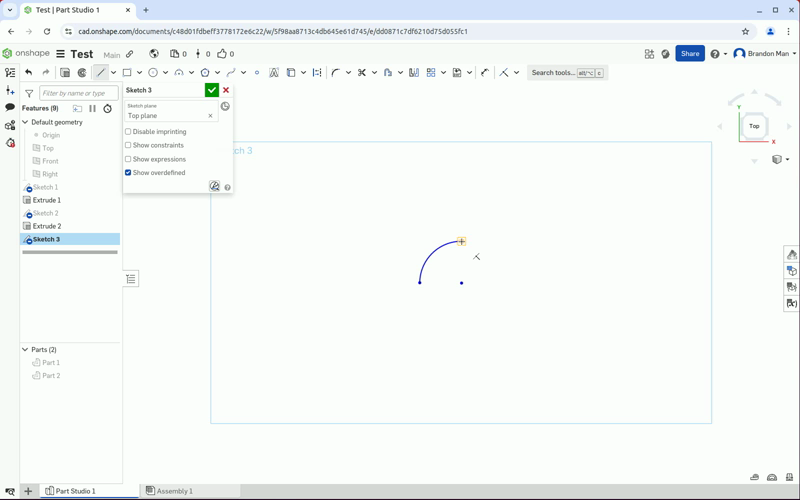
key_down(shift)
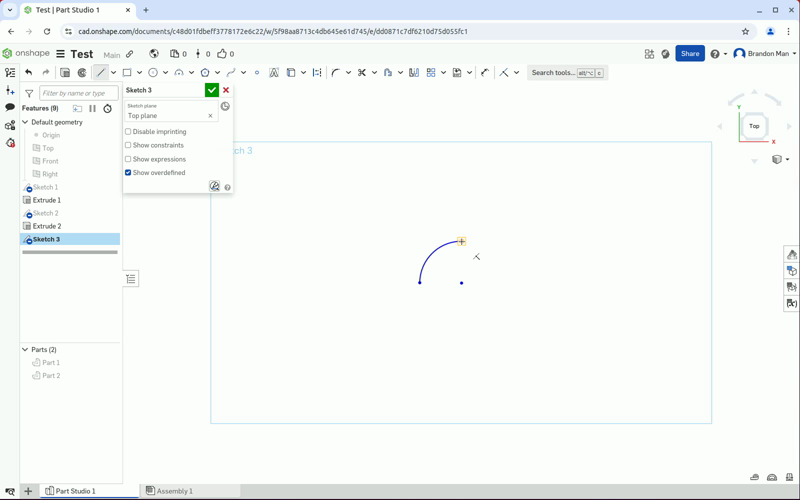
mouse_move(491, 241)
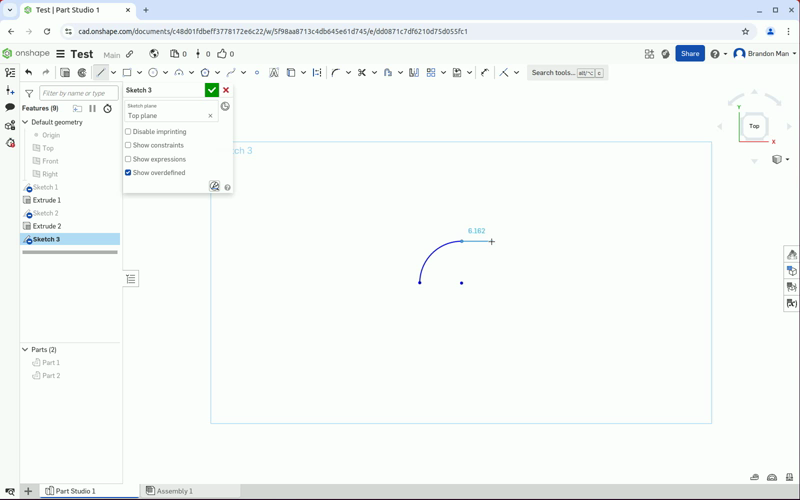
mouse_move(419, 241)
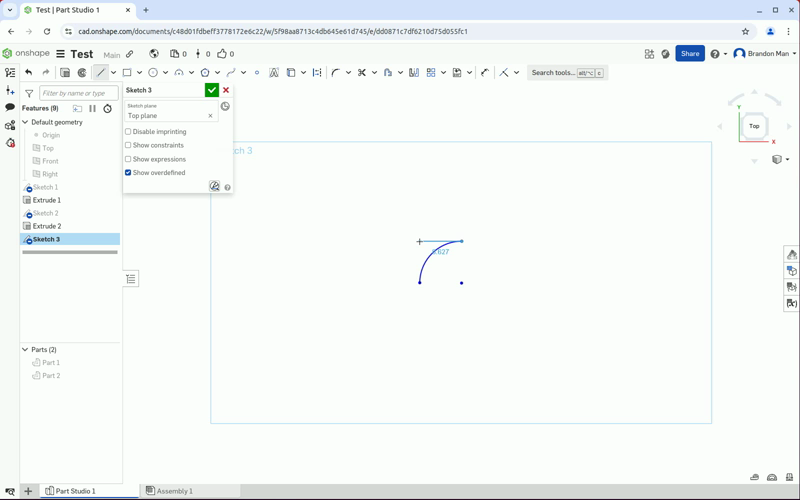
click(419, 241)
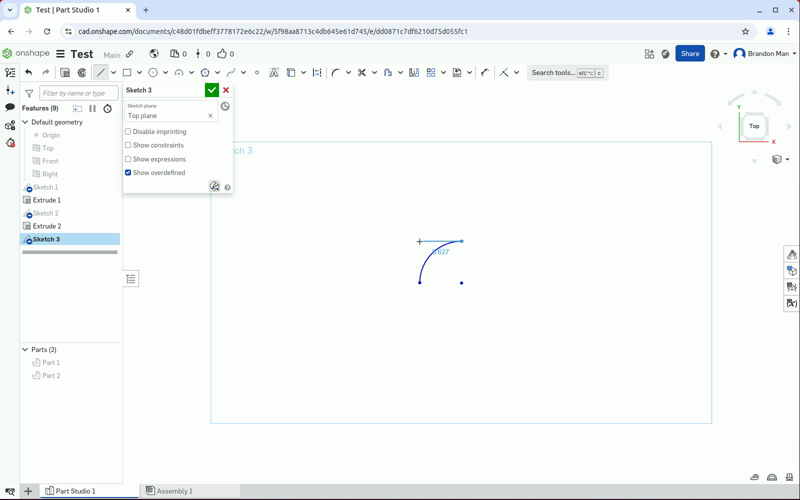
key_up(shift)
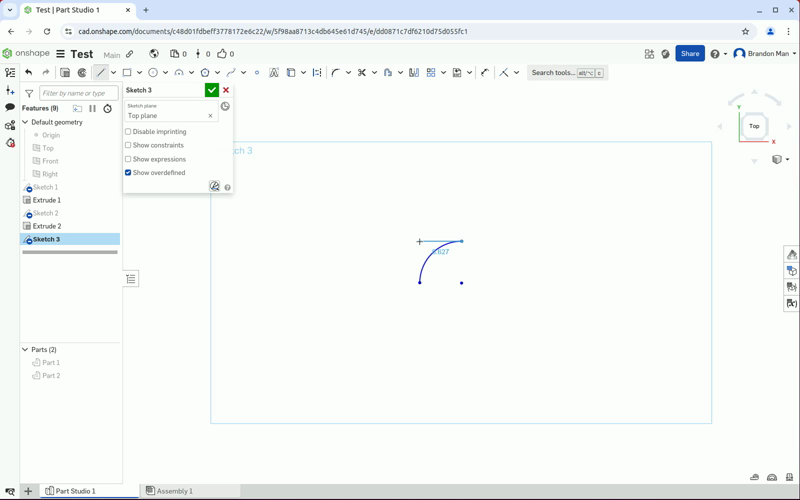
mouse_move(449, 241)
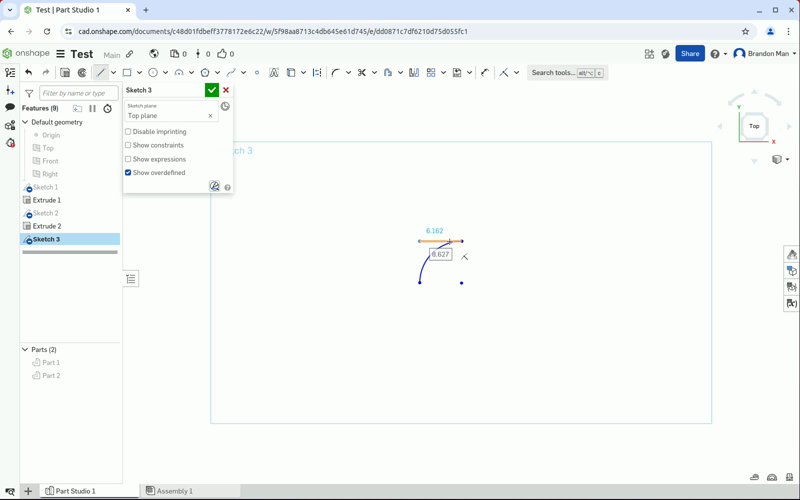
key_down(shift)
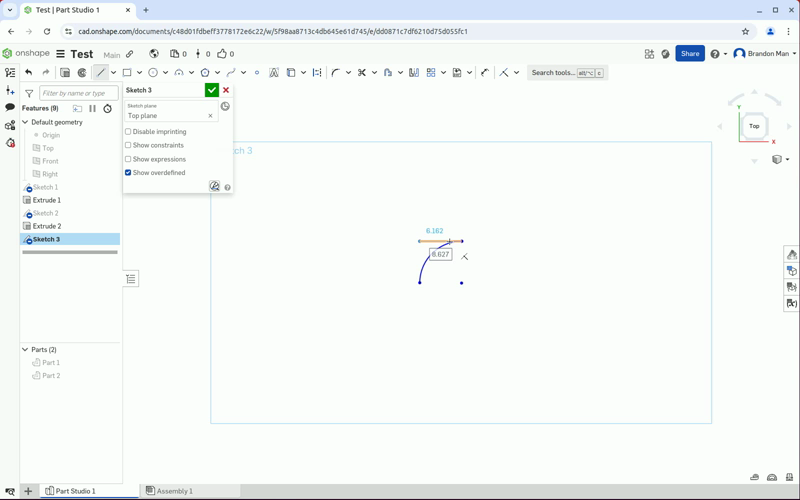
mouse_move(419, 282)
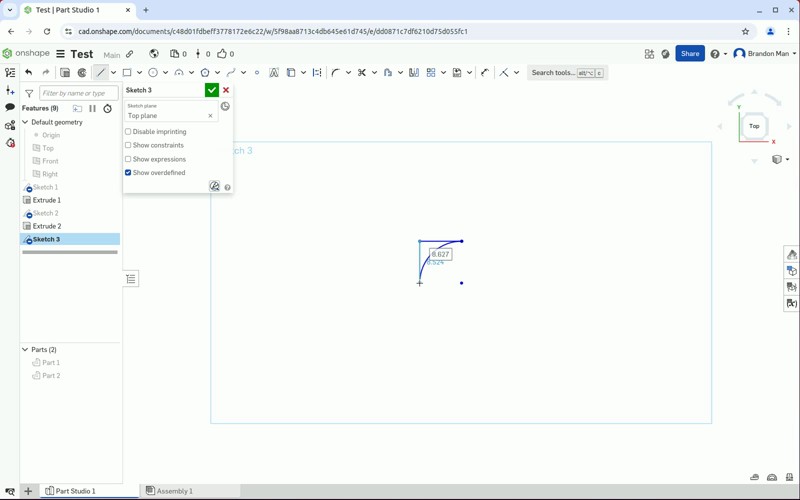
key_up(shift)
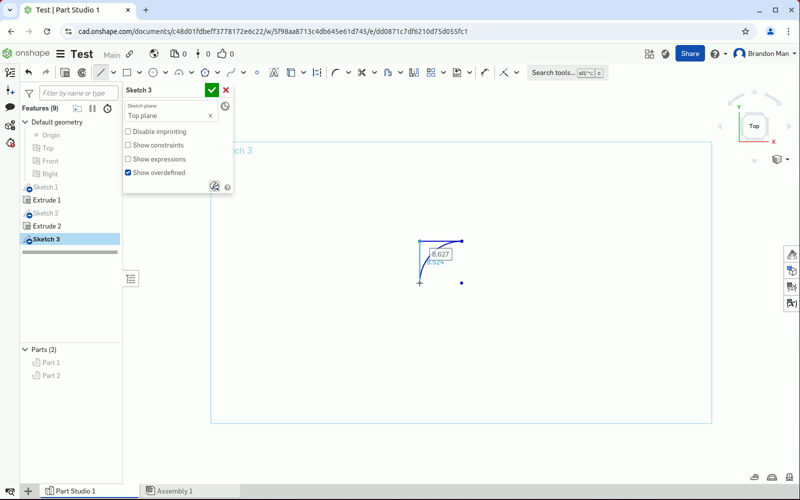
click(419, 282)
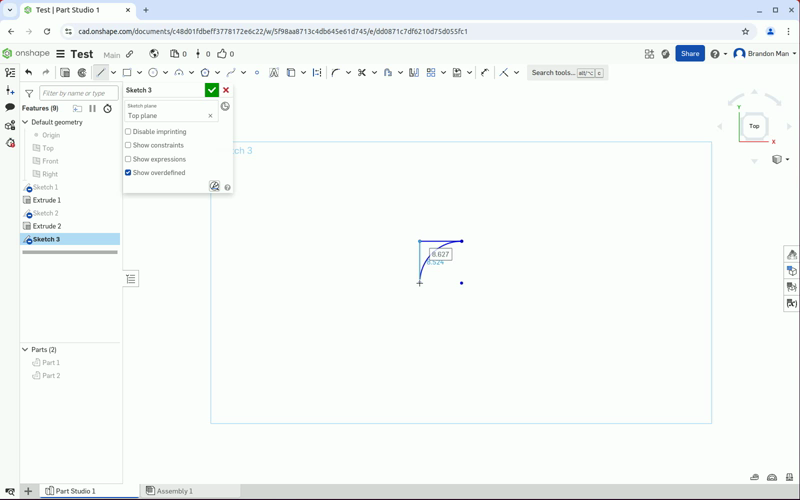
key(esc)
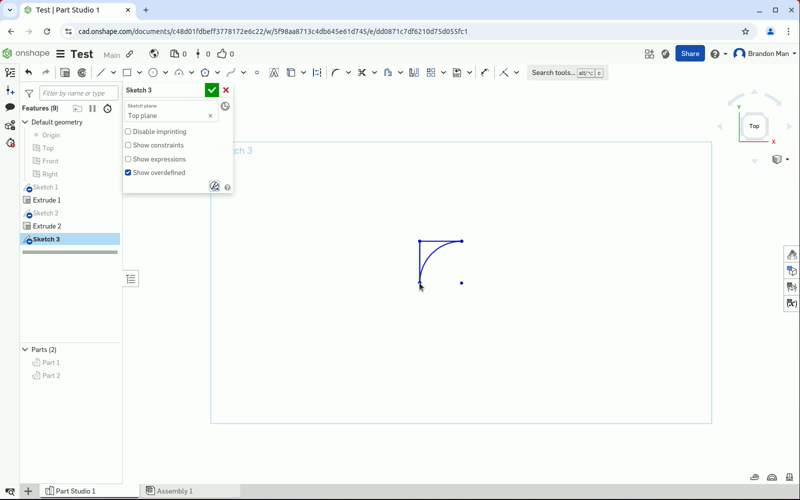
mouse_move(428, 252)
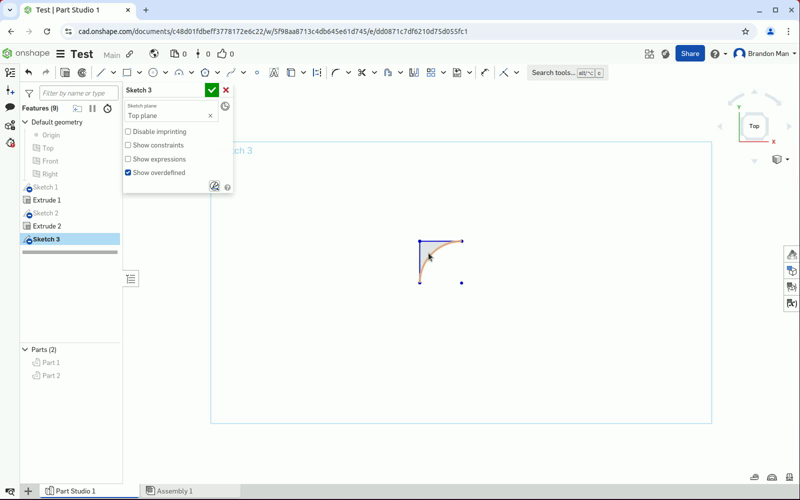
scroll(6)
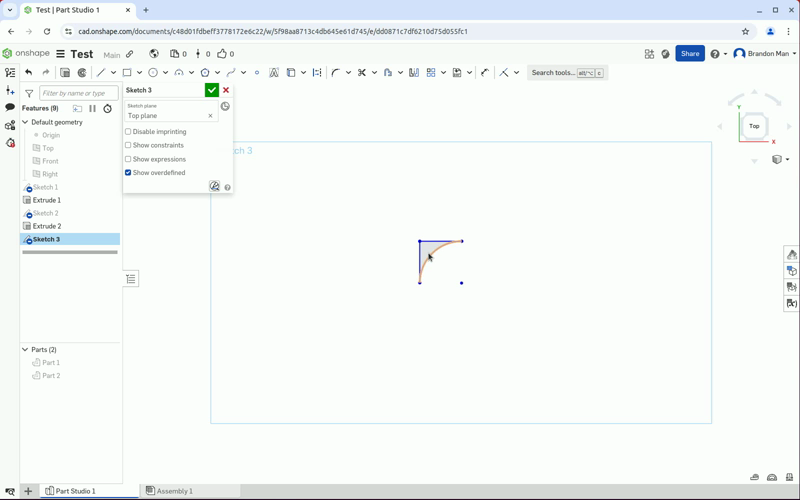
scroll(6)
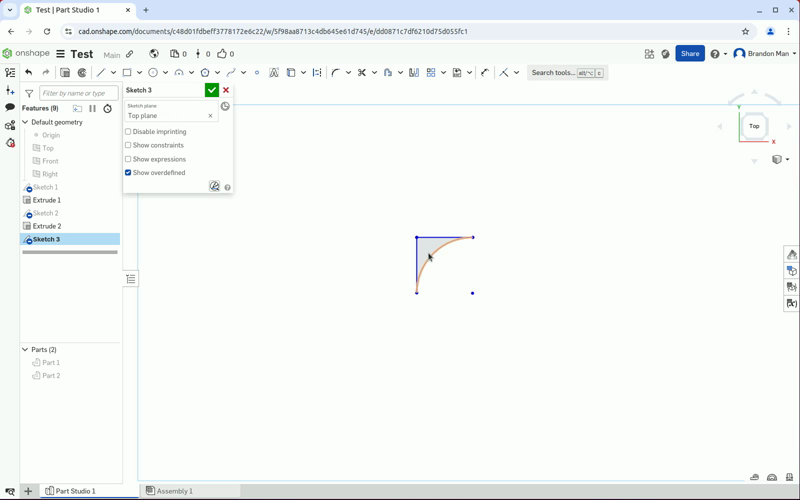
scroll(6)
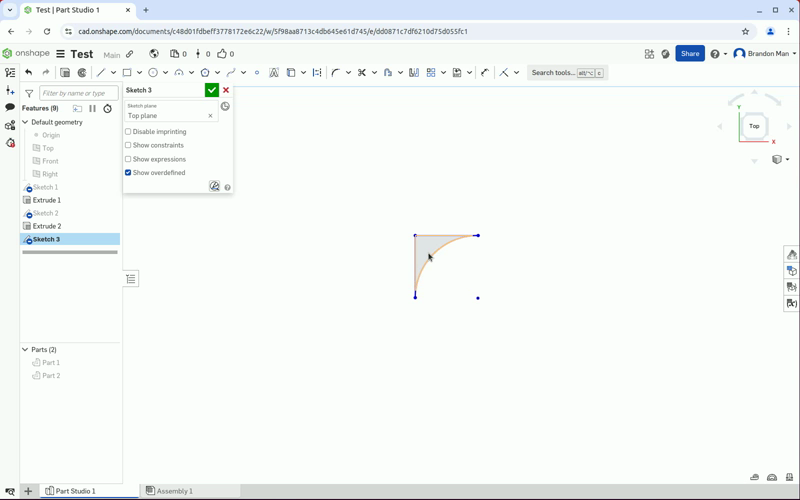
scroll(6)
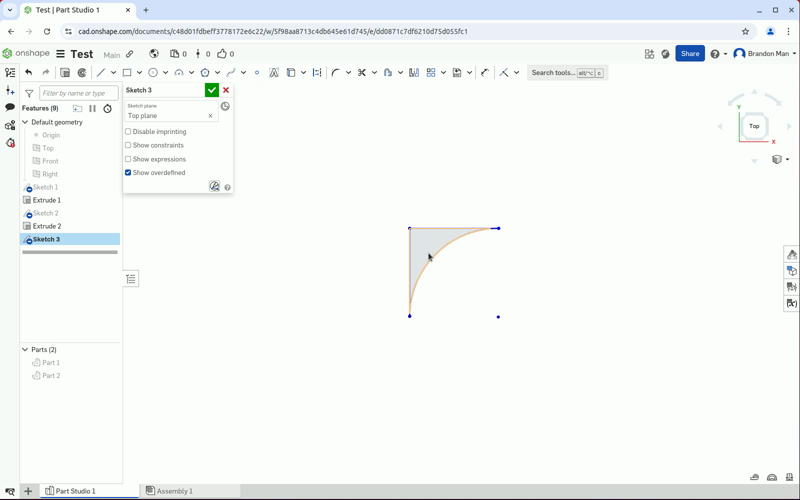
scroll(6)
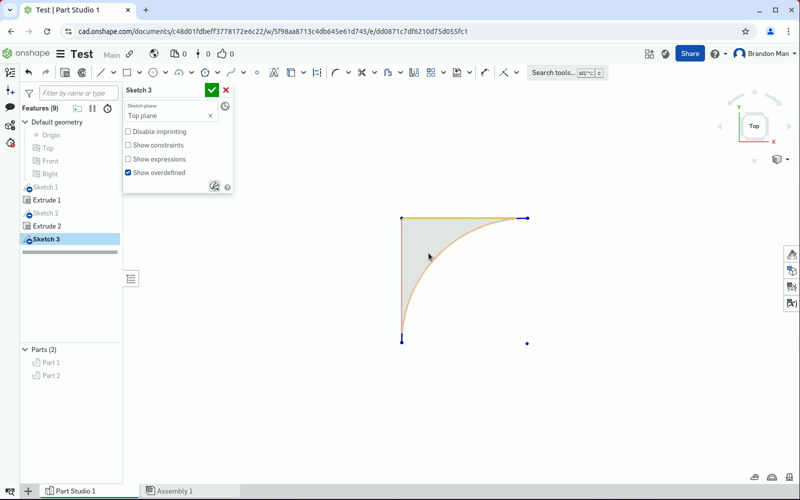
scroll(6)
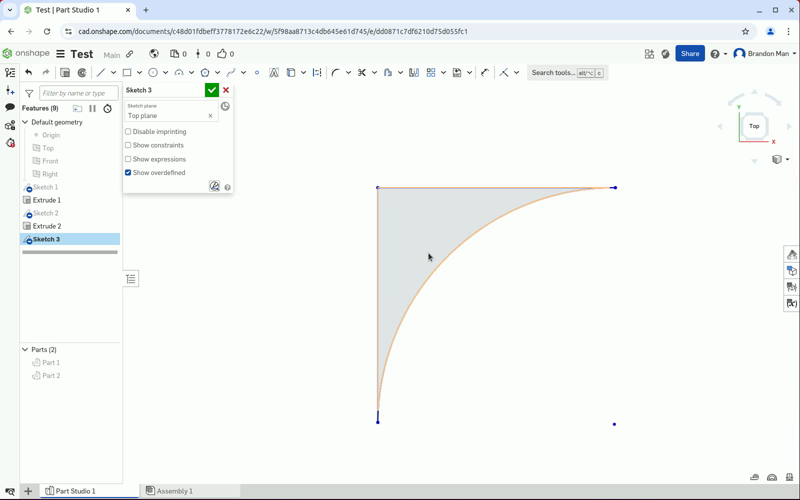
scroll(6)
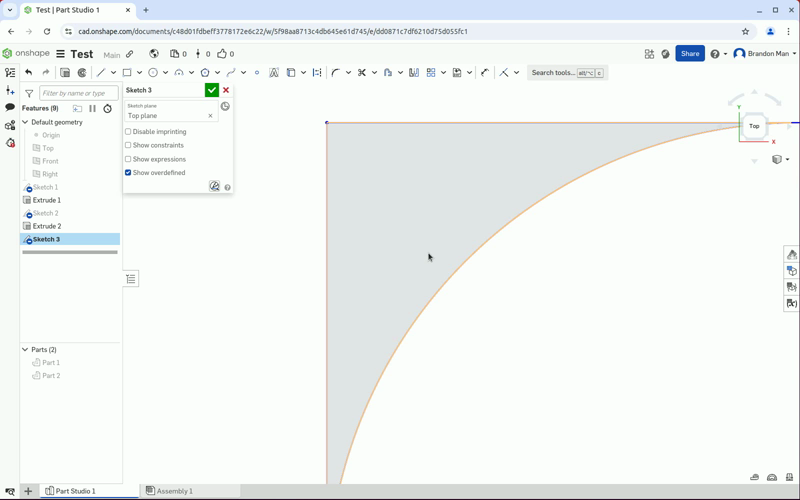
click(428, 252)
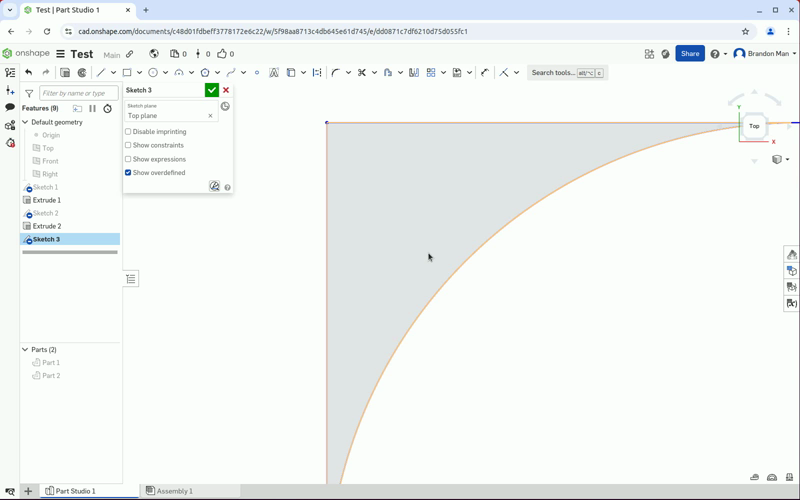
scroll(-6)
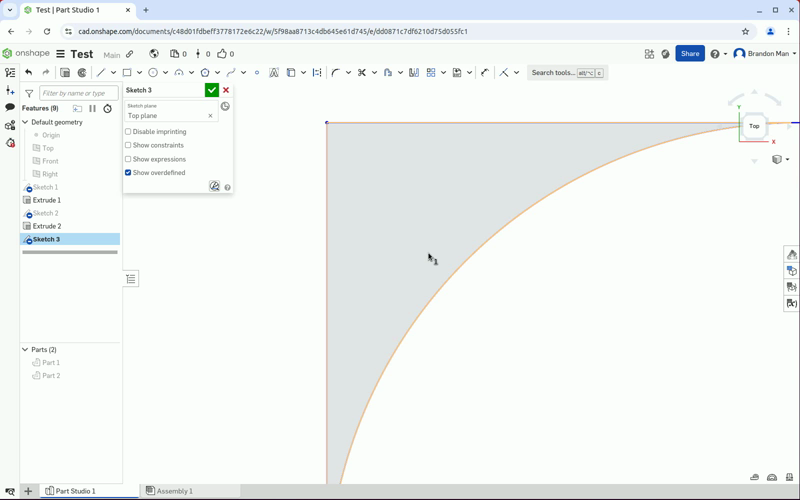
scroll(-6)
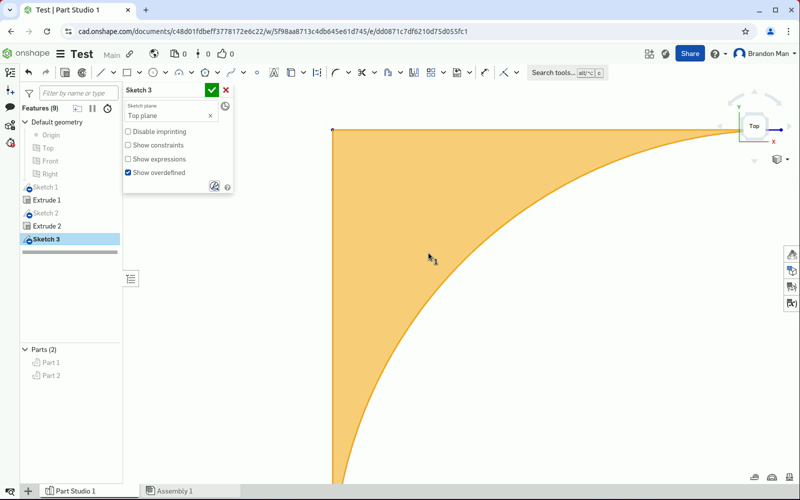
scroll(-6)
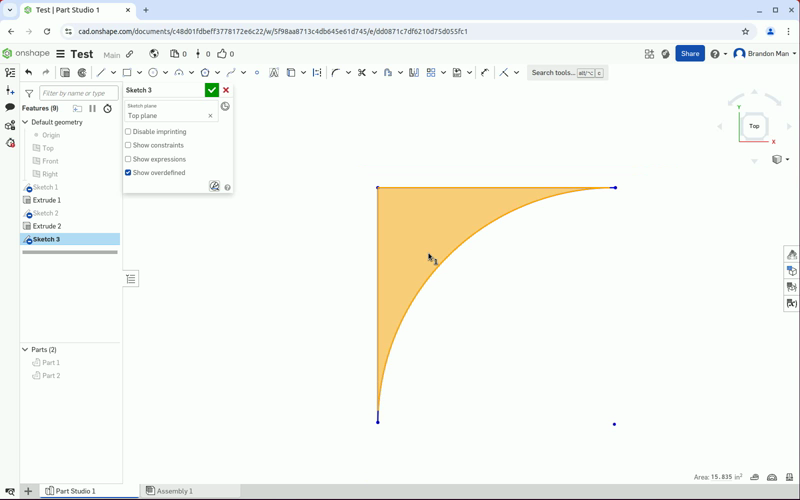
scroll(-6)
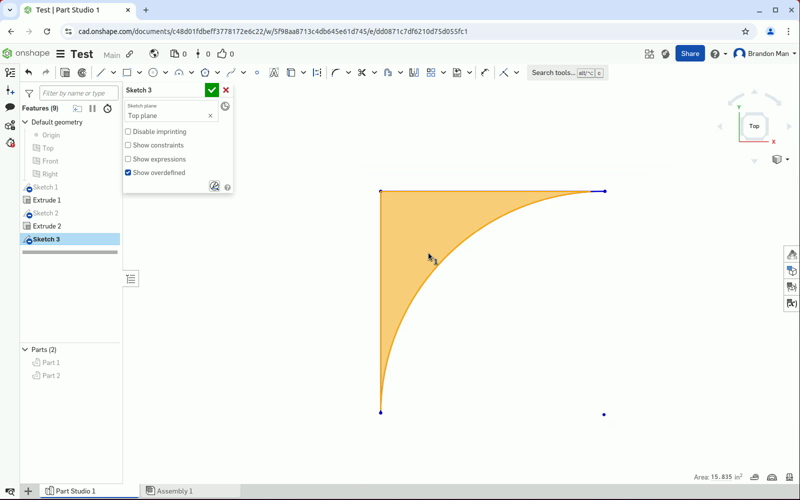
scroll(-6)
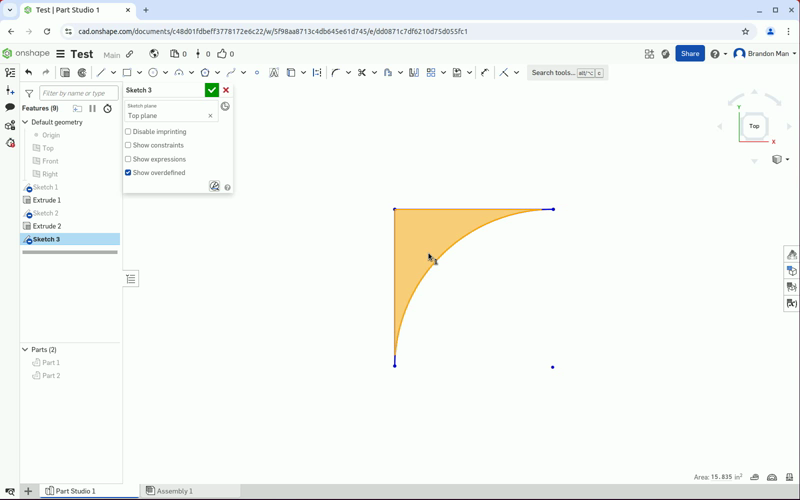
scroll(-6)
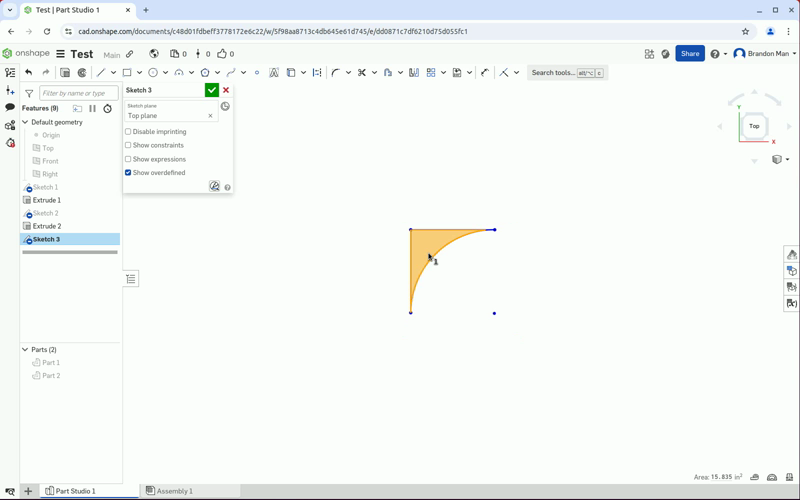
scroll(-6)
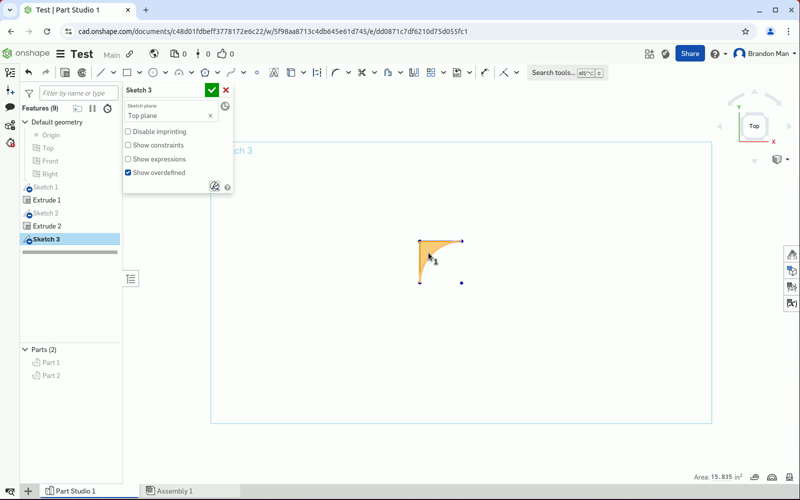
mouse_move(73, 352)
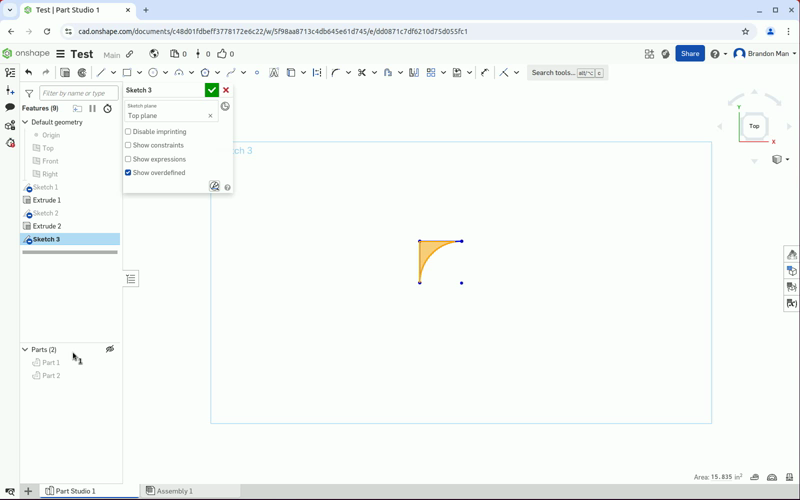
key(shift+y)
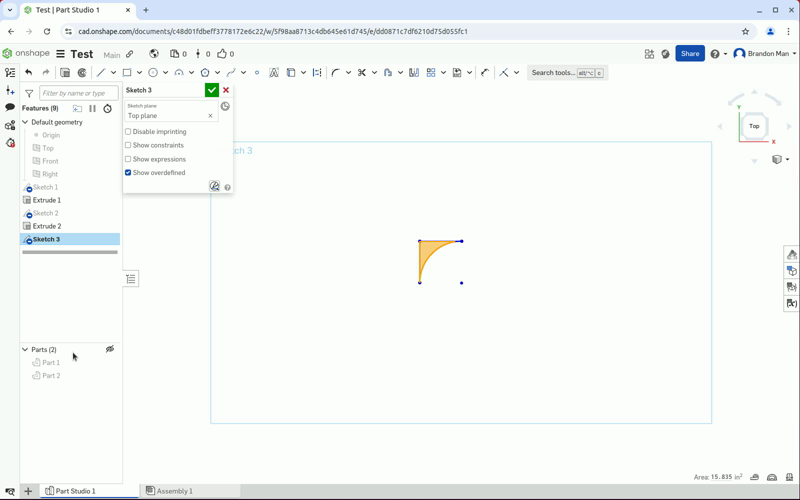
key(shift+e)
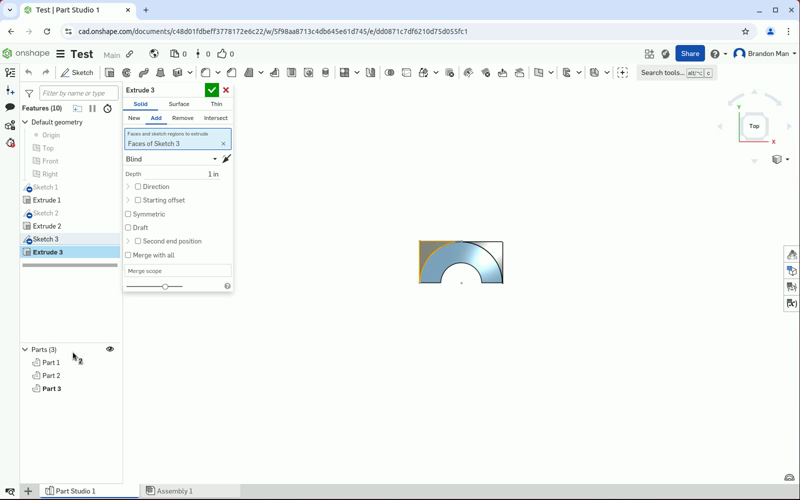
mouse_move(143, 106)
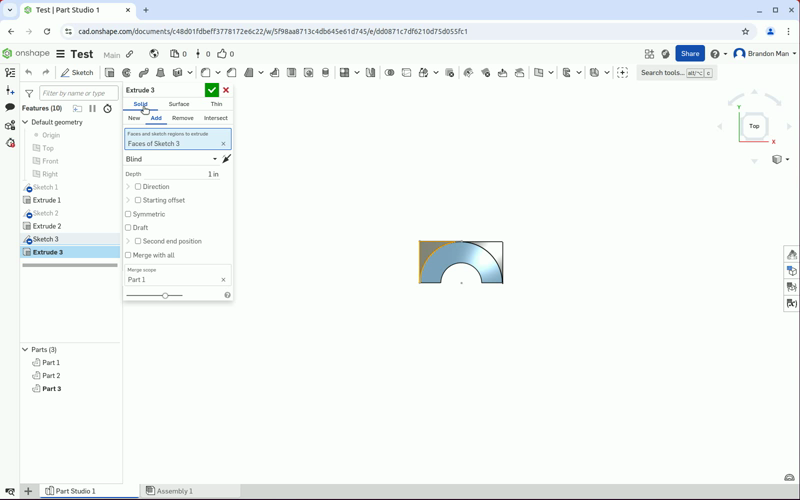
click(143, 106)
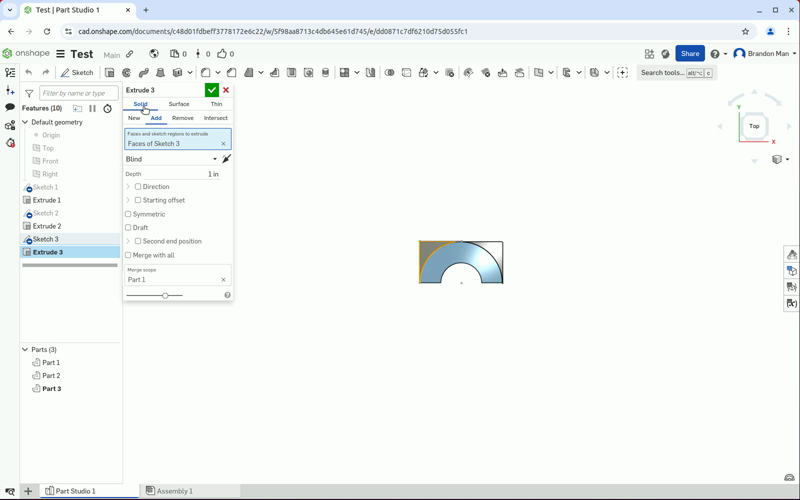
mouse_move(137, 120)
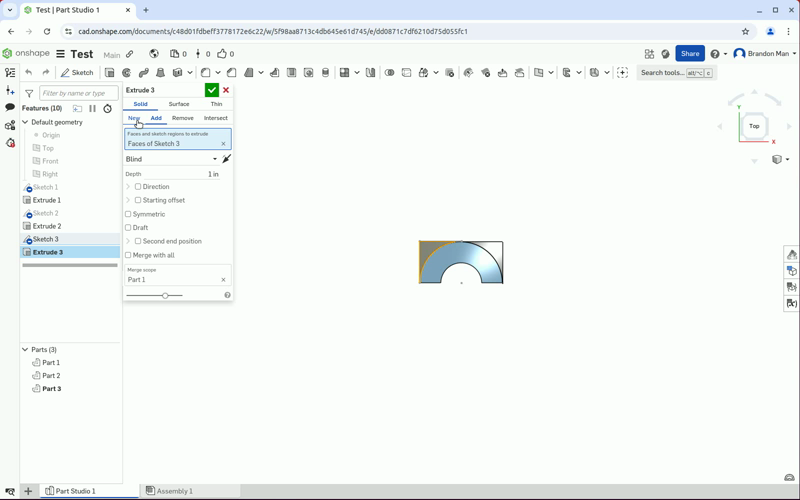
click(137, 120)
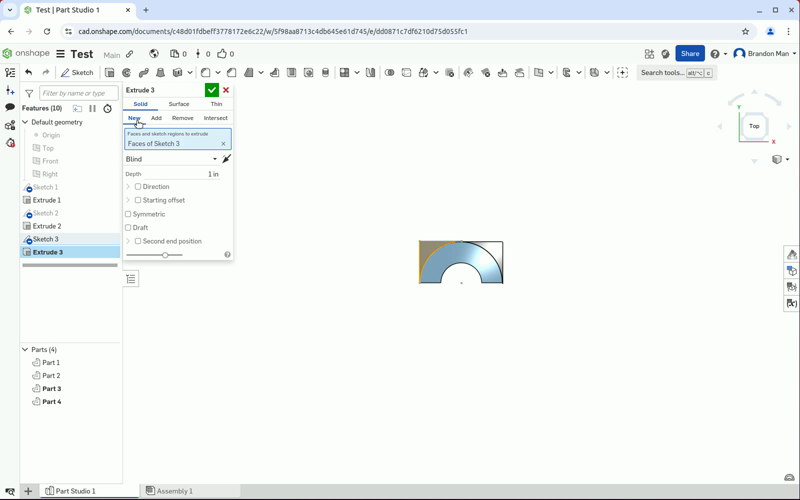
key(tab, 4)
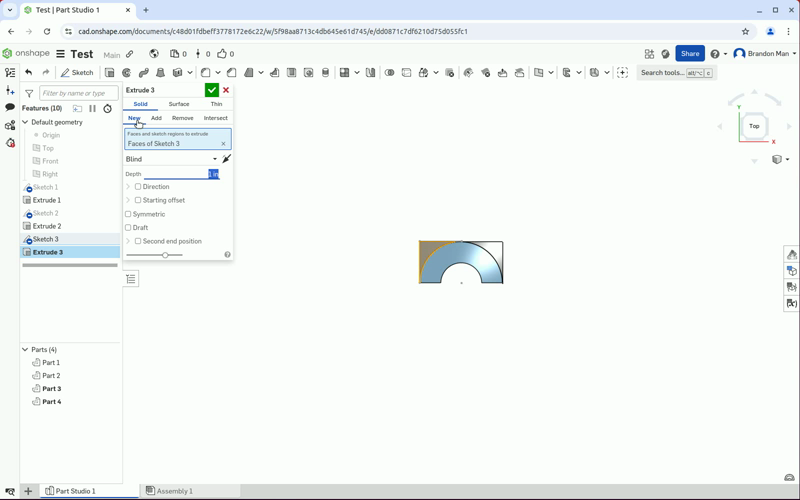
text(23.108)
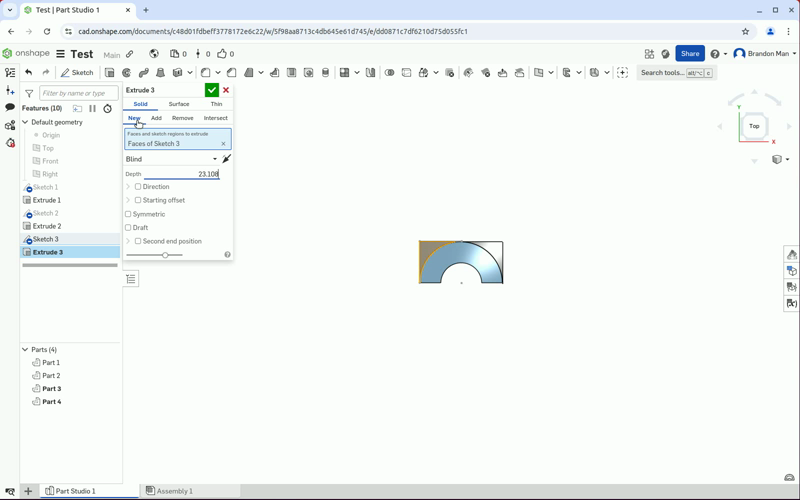
key(enter)
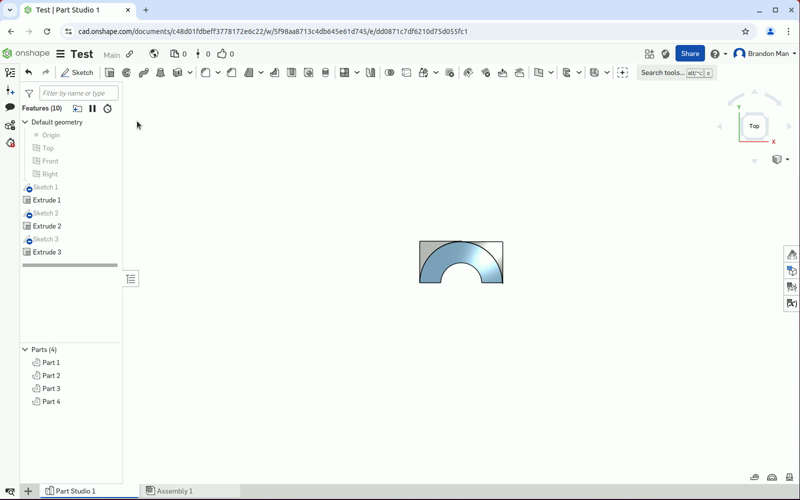
key(shift+h)
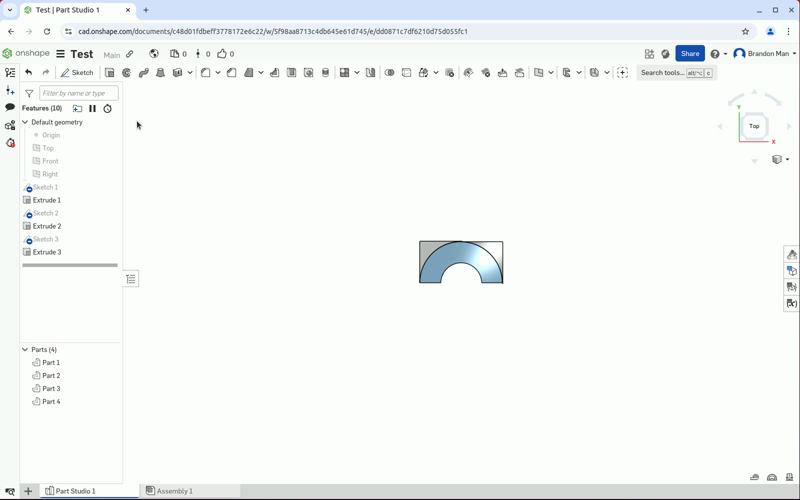
key(shift+h)
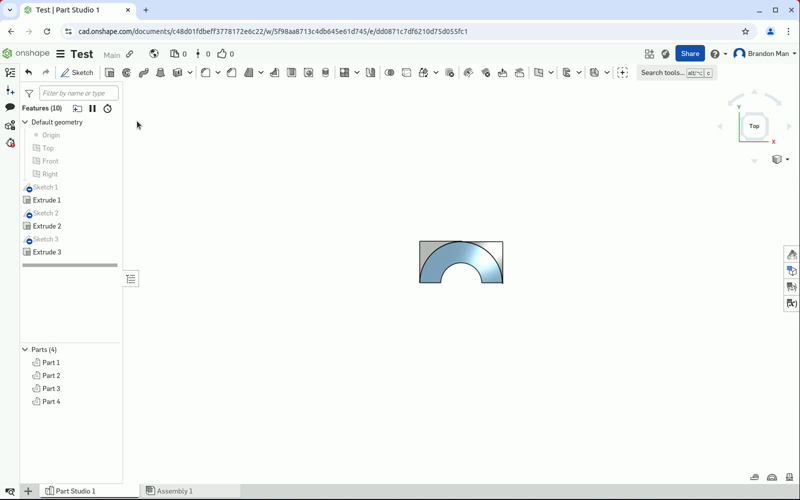
mouse_move(73, 189)
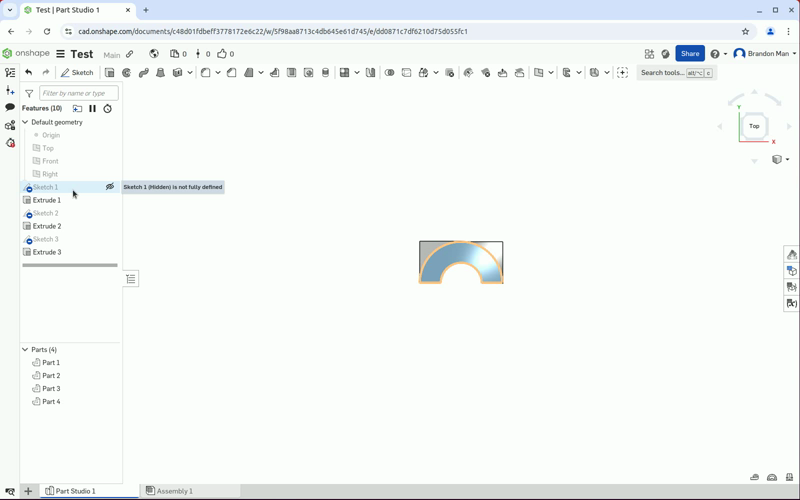
click(73, 189)
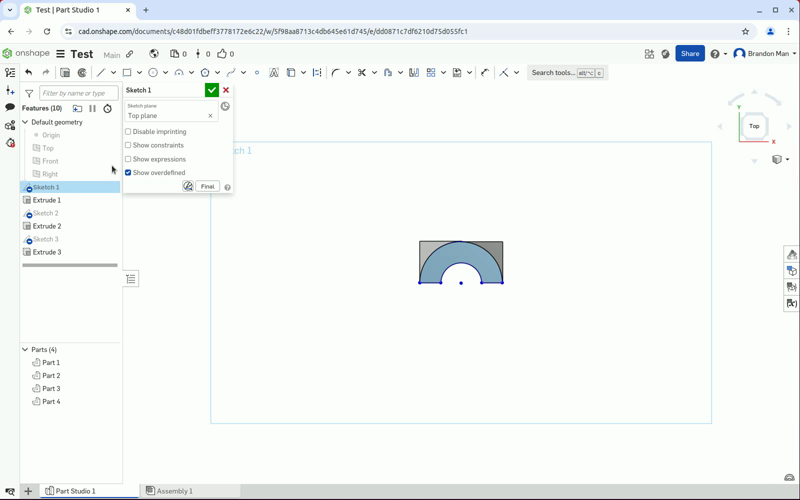
mouse_move(229, 92)
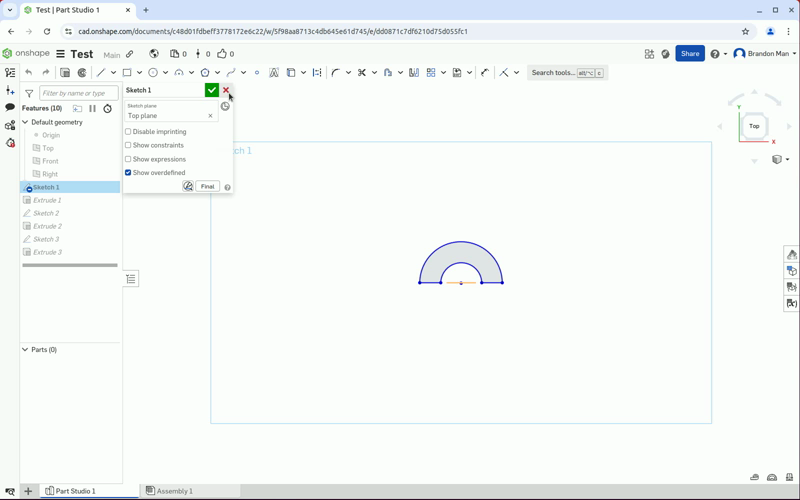
click(229, 92)
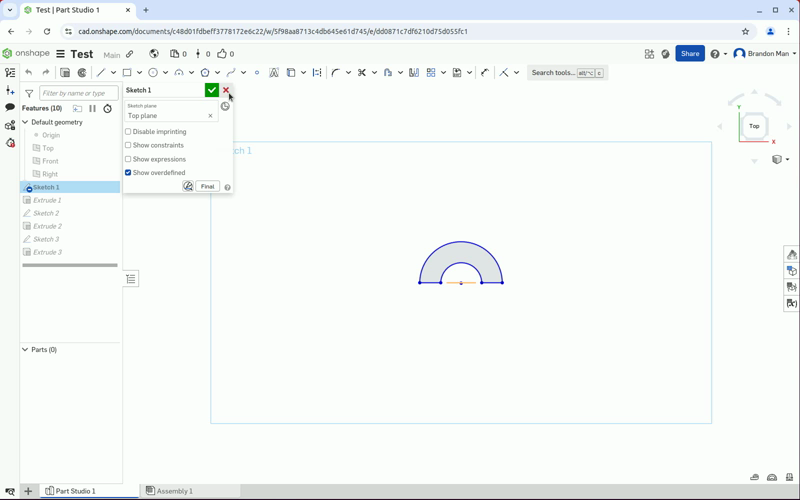
key(shift+s)
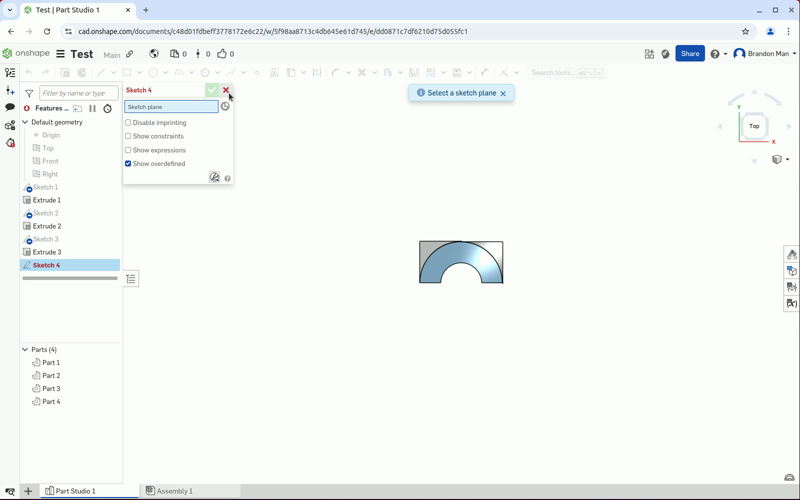
mouse_move(73, 150)
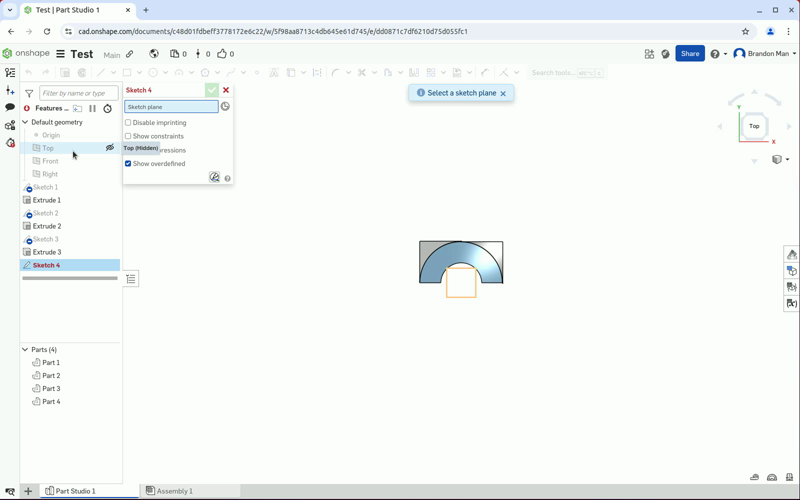
click(73, 150)
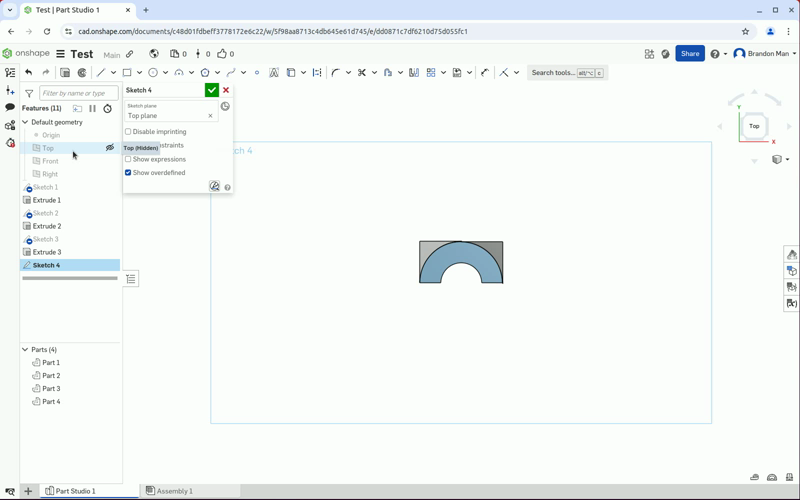
mouse_move(73, 352)
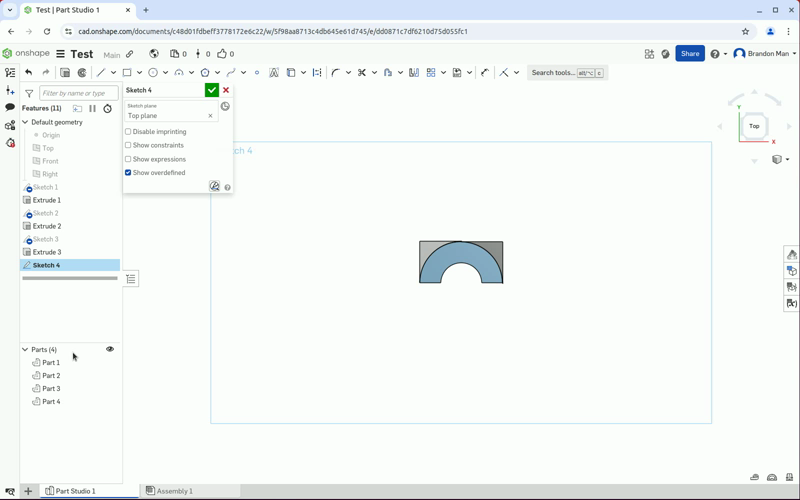
key(y)
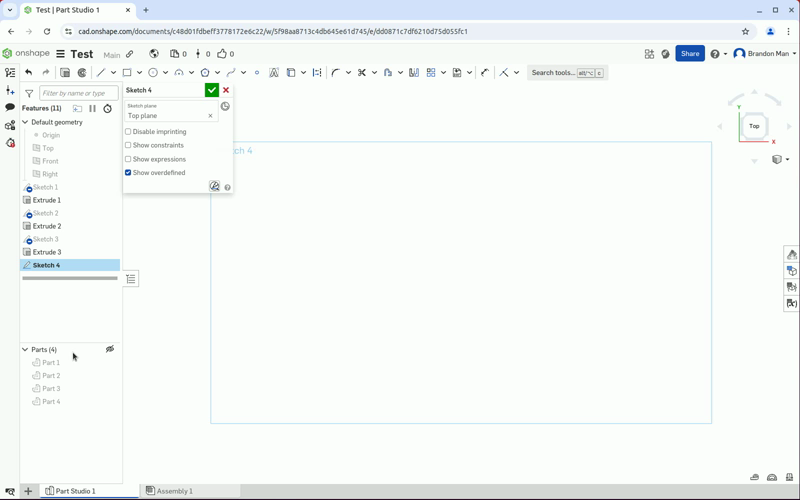
key(l)
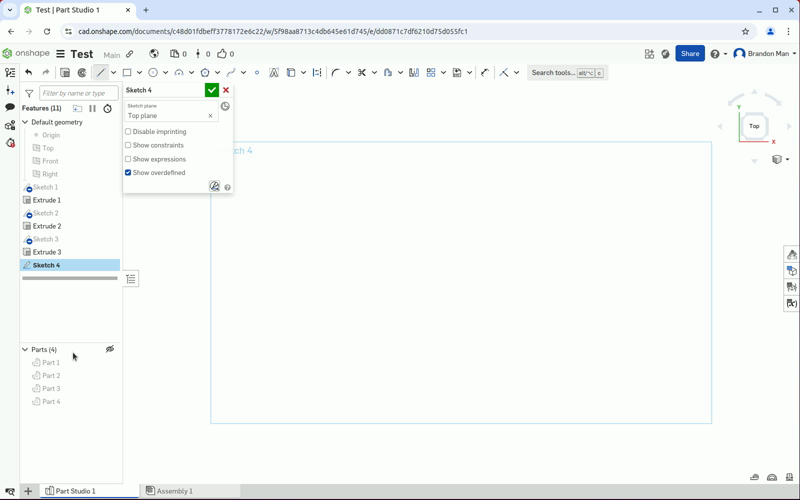
key_down(shift)
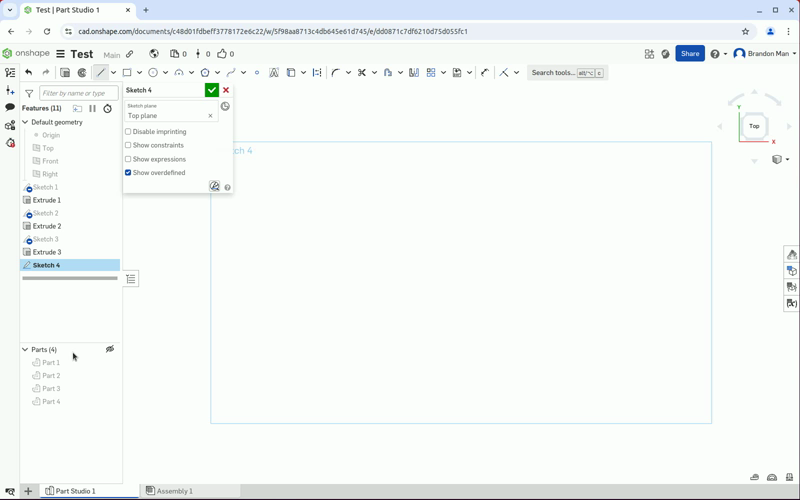
mouse_move(399, 241)
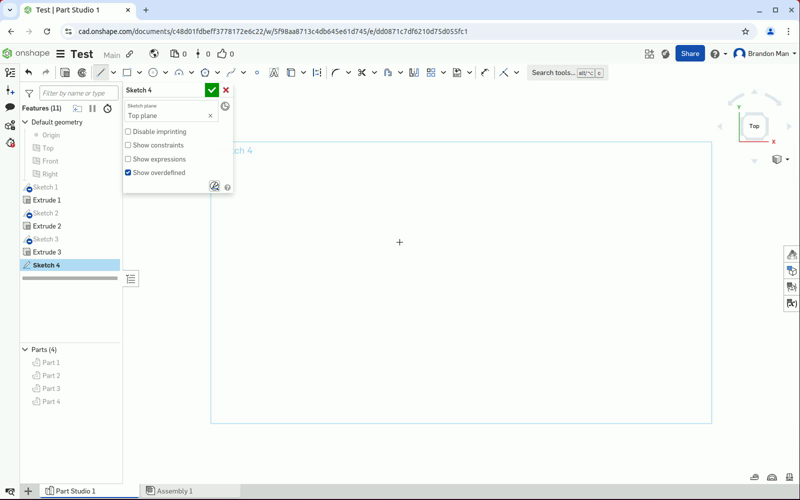
click(399, 241)
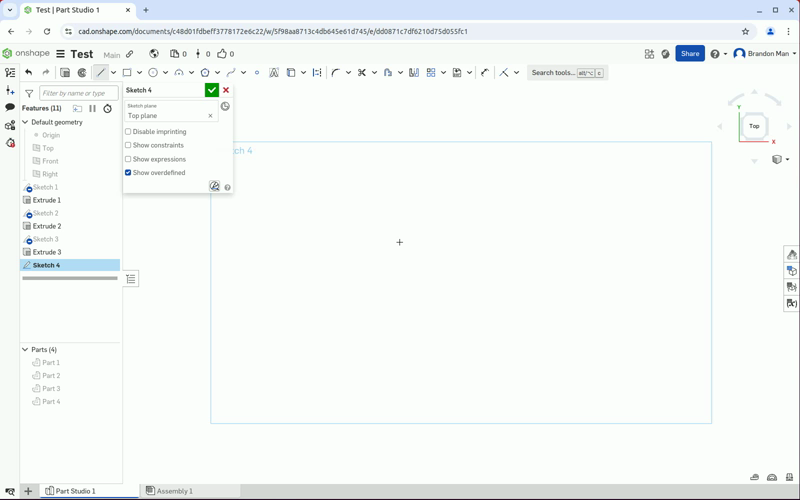
key_up(shift)
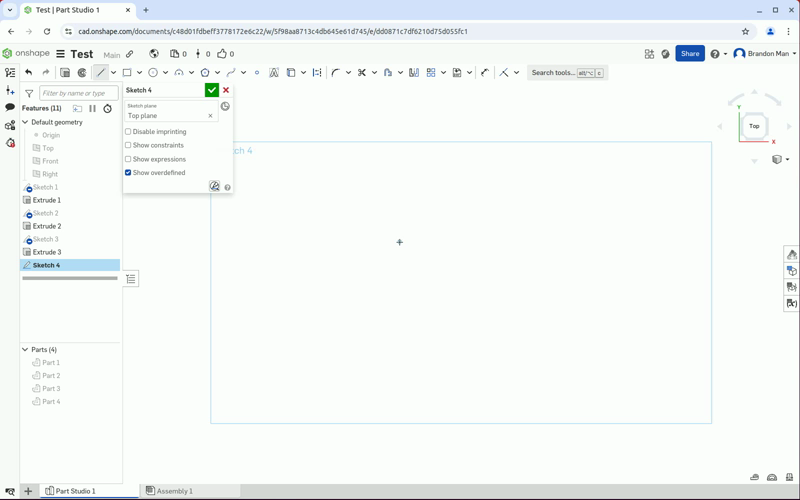
key_down(shift)
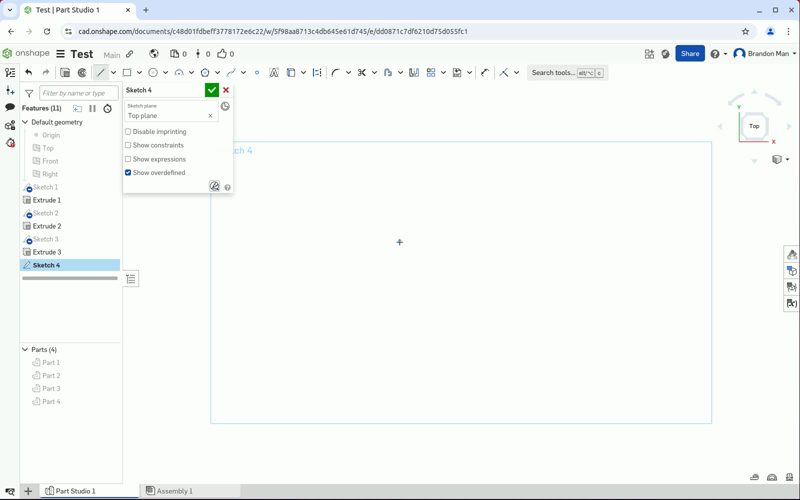
mouse_move(429, 241)
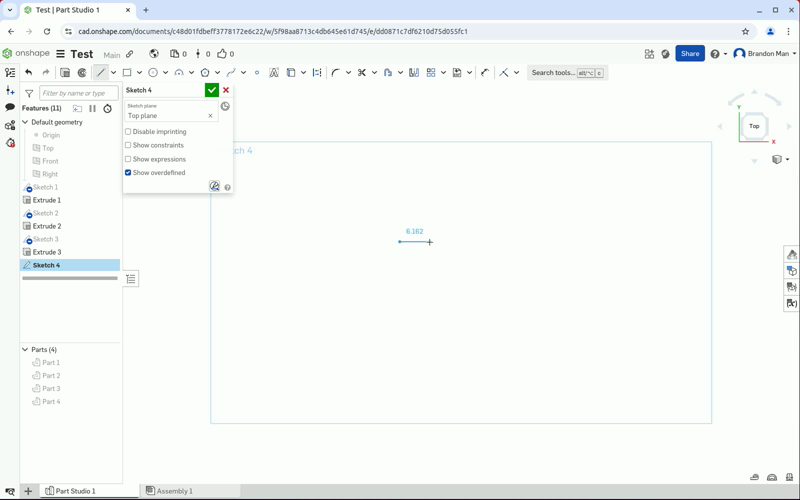
mouse_move(420, 241)
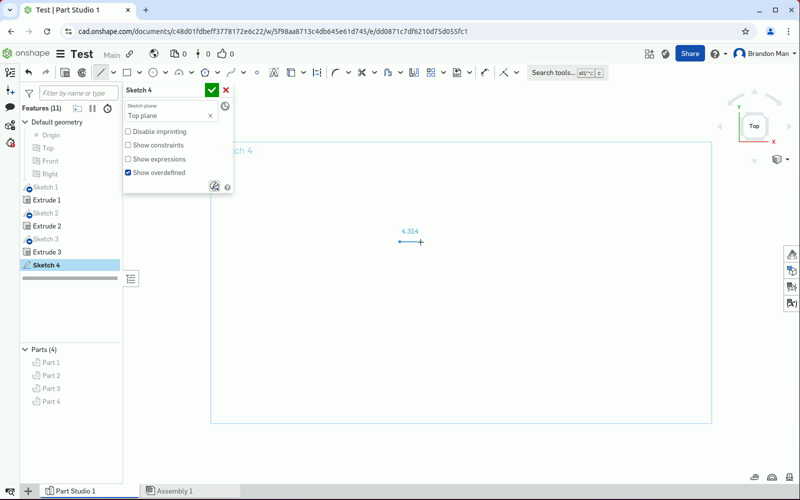
click(420, 241)
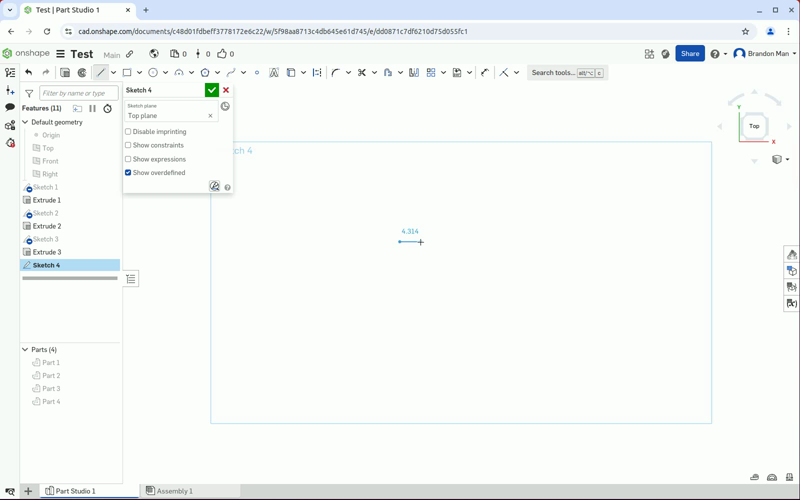
key_up(shift)
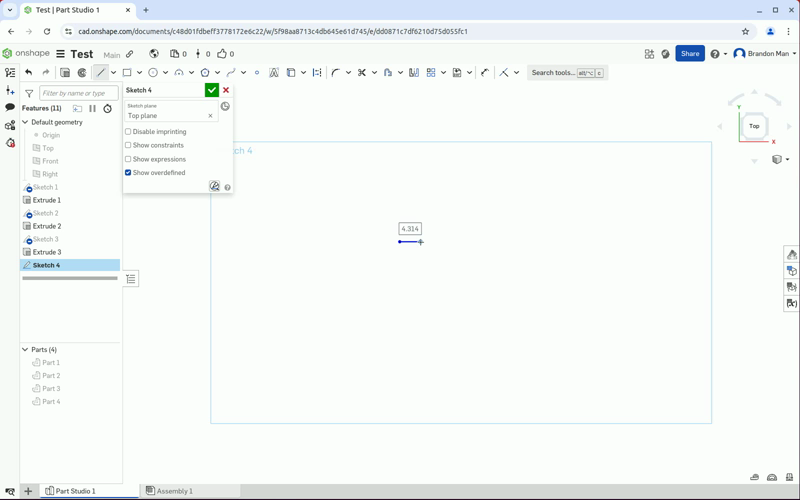
key_down(shift)
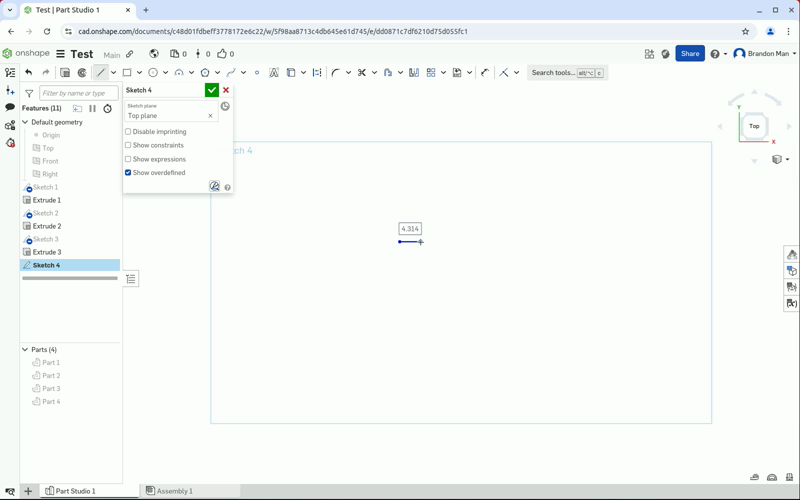
mouse_move(450, 241)
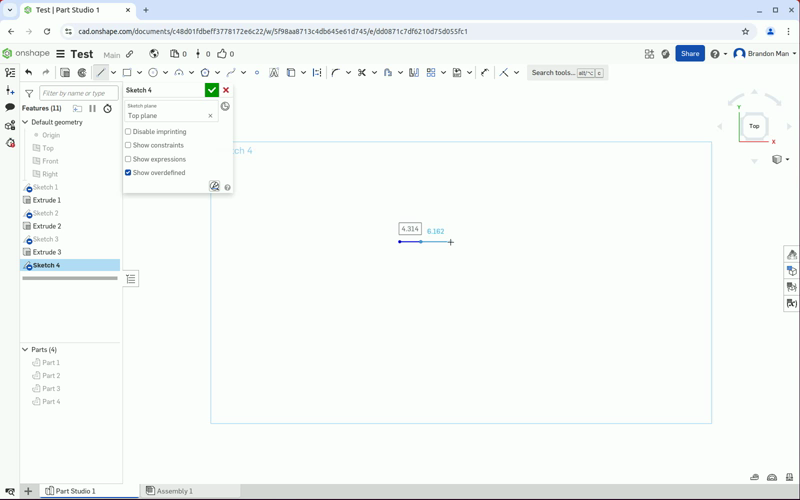
mouse_move(461, 241)
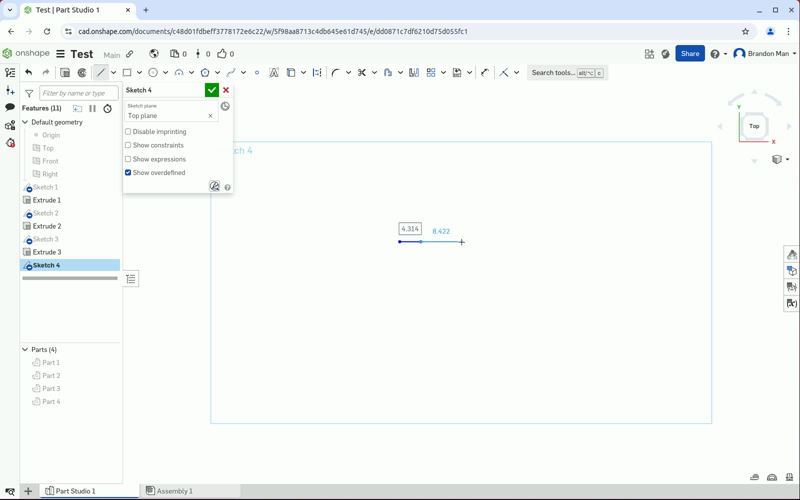
click(461, 241)
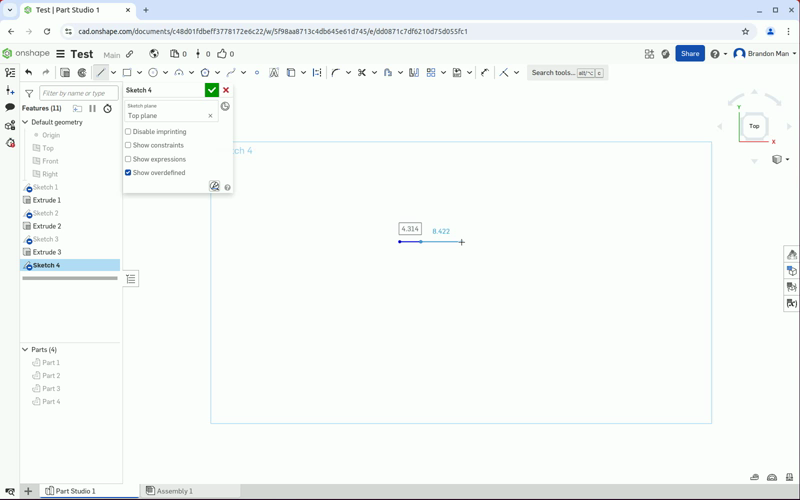
key_up(shift)
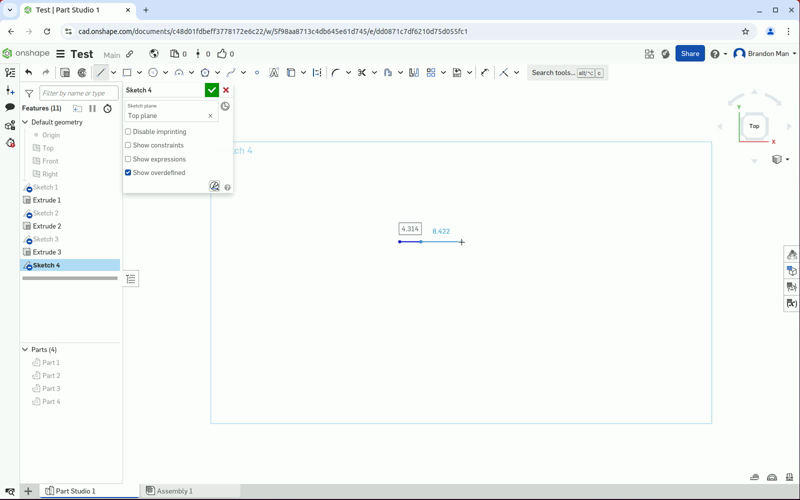
key_down(shift)
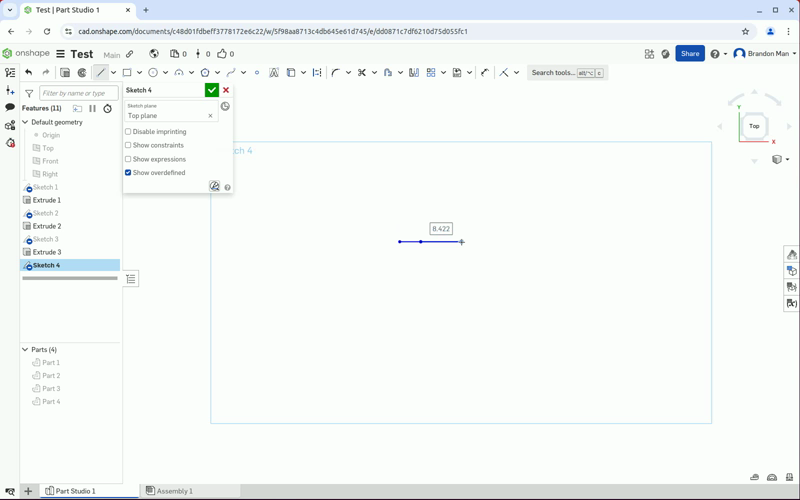
mouse_move(492, 241)
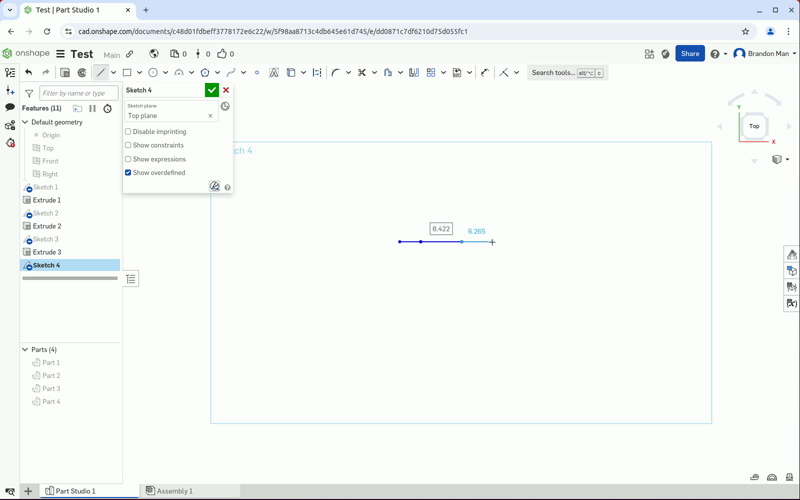
mouse_move(502, 241)
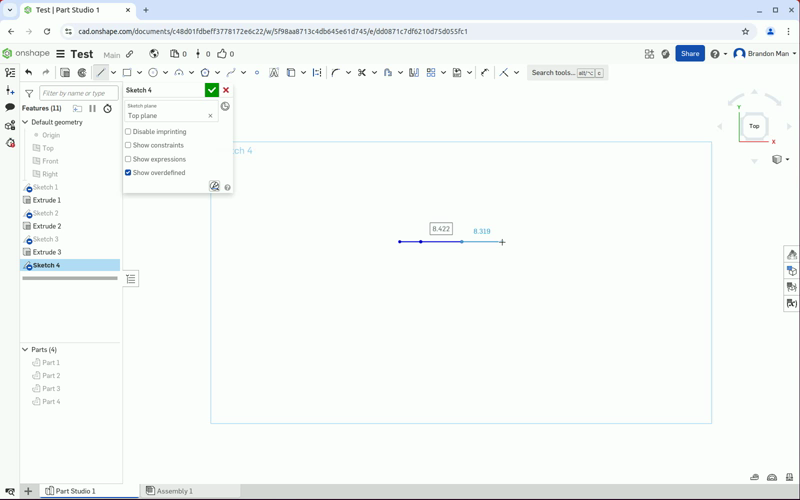
click(502, 241)
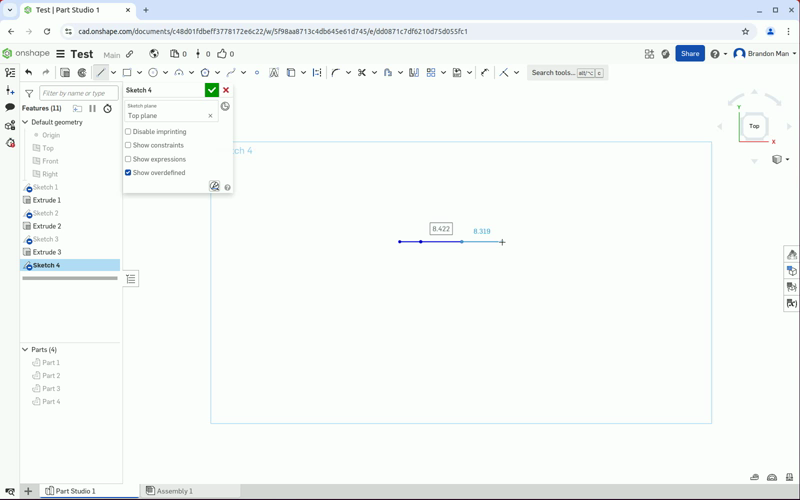
key_up(shift)
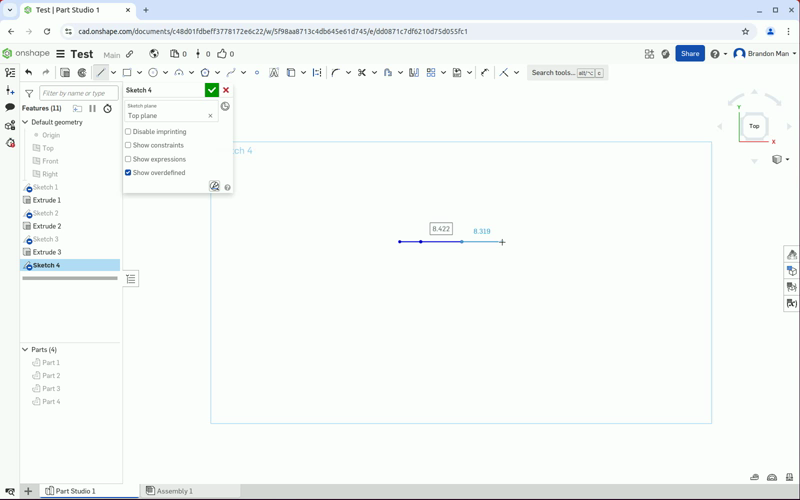
key_down(shift)
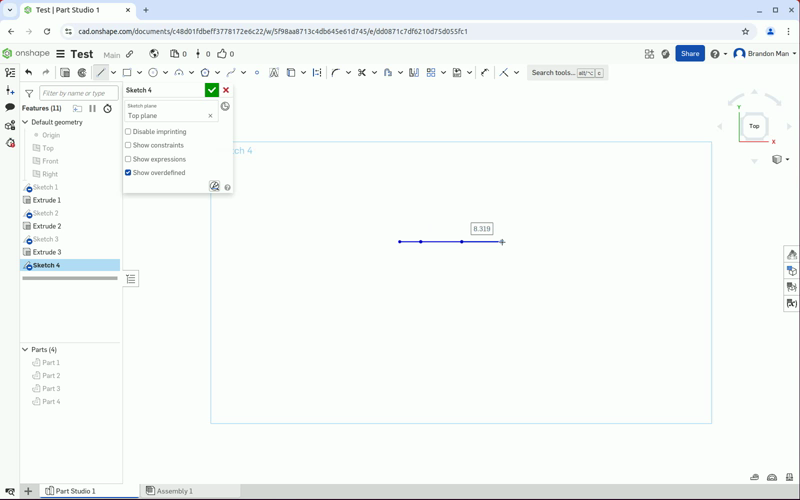
mouse_move(532, 241)
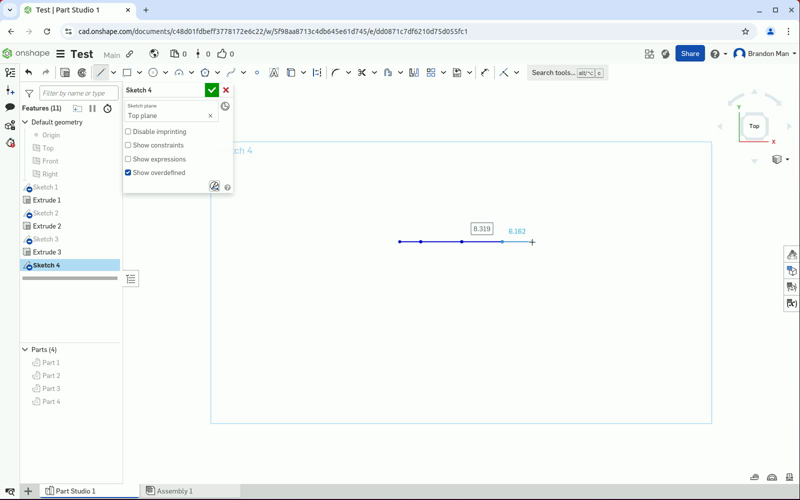
mouse_move(522, 241)
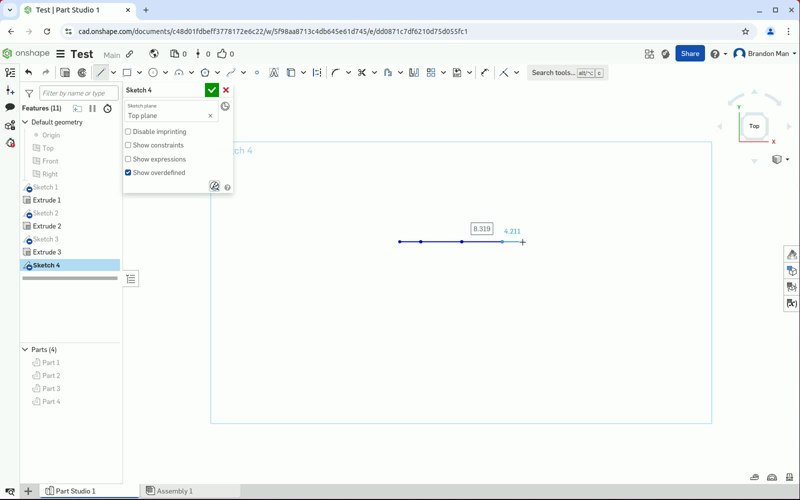
click(522, 241)
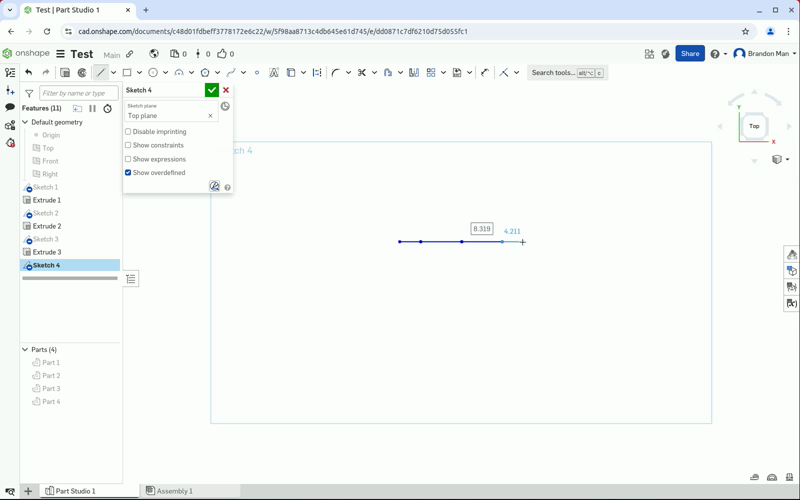
key_up(shift)
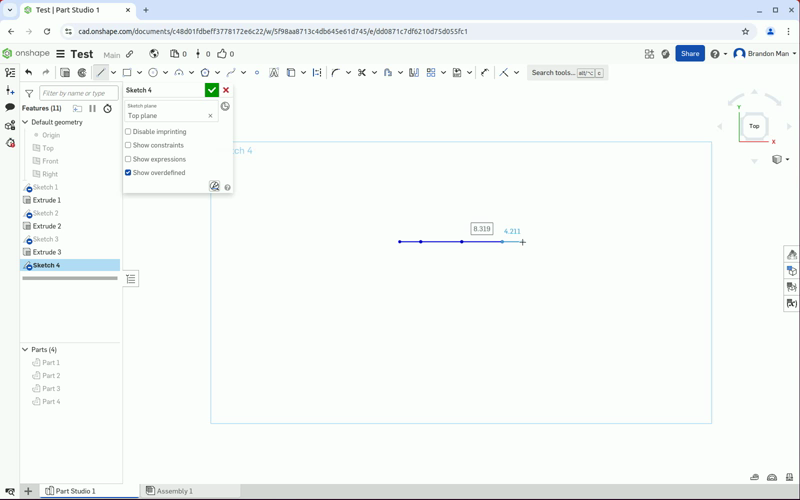
key_down(shift)
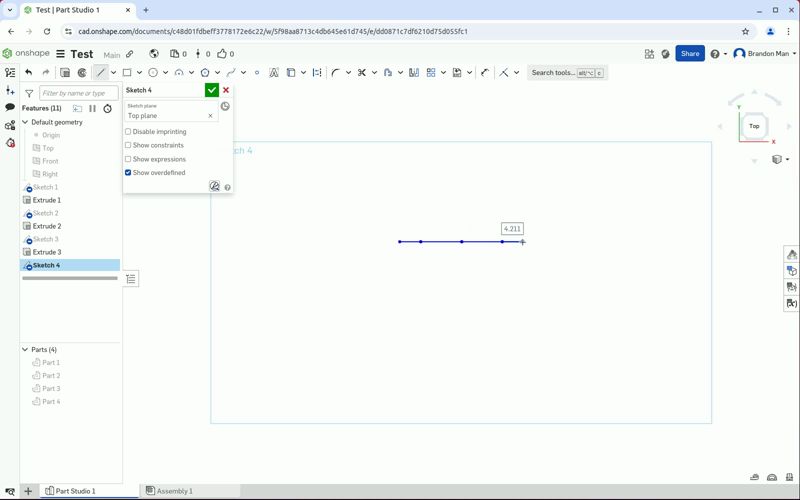
mouse_move(552, 241)
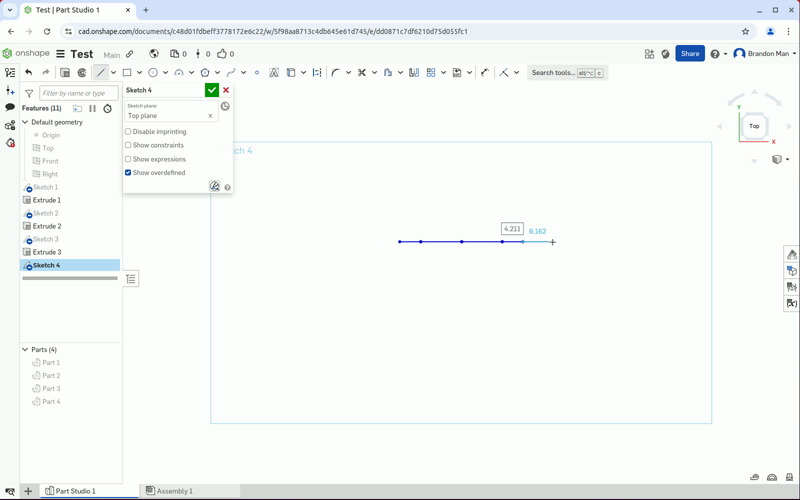
mouse_move(522, 231)
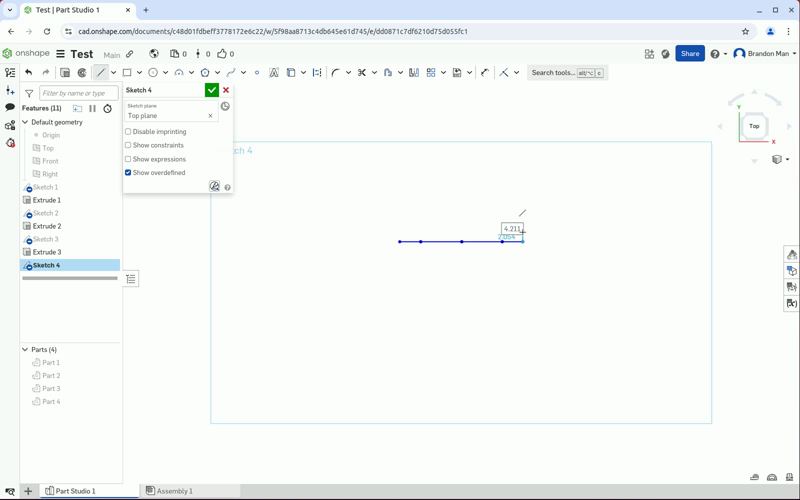
click(522, 231)
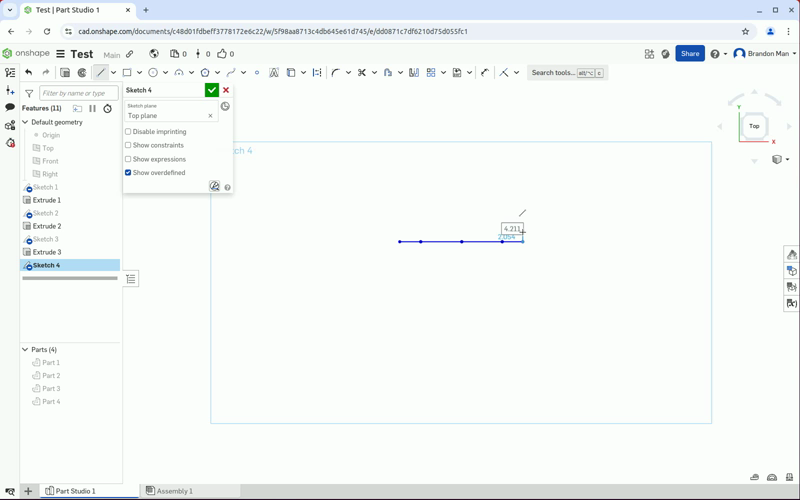
key_up(shift)
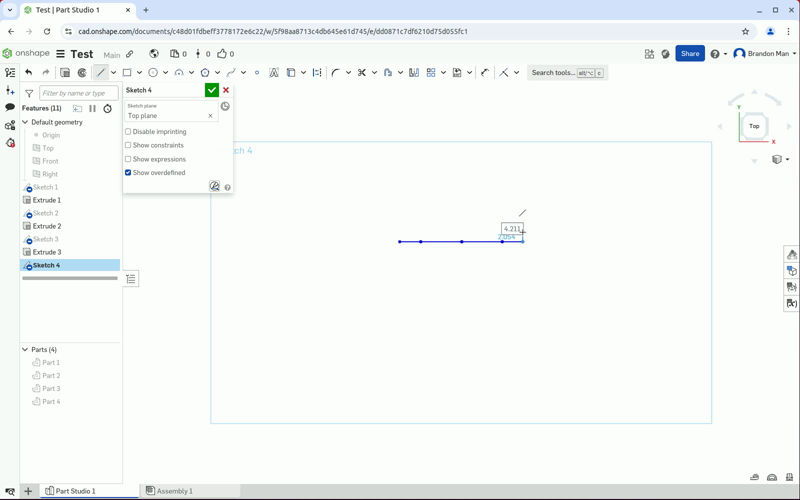
key_down(shift)
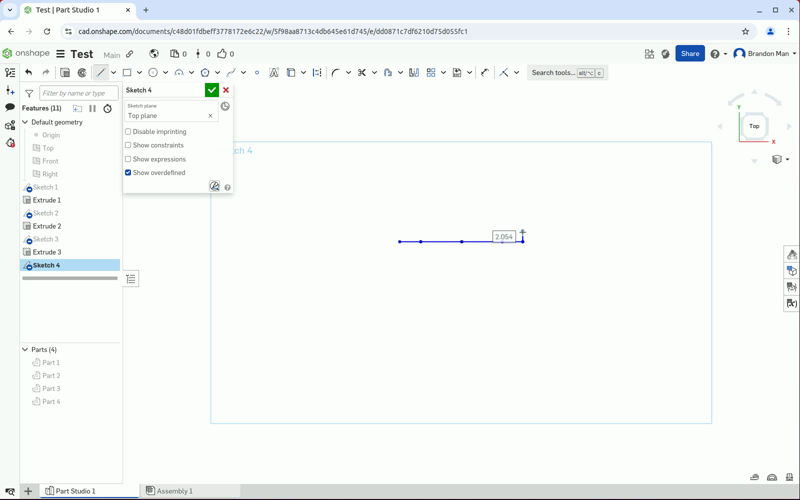
mouse_move(399, 231)
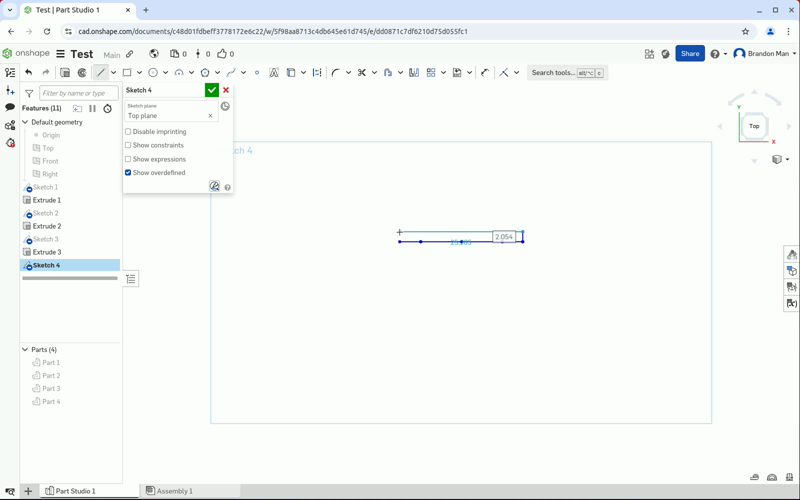
click(399, 231)
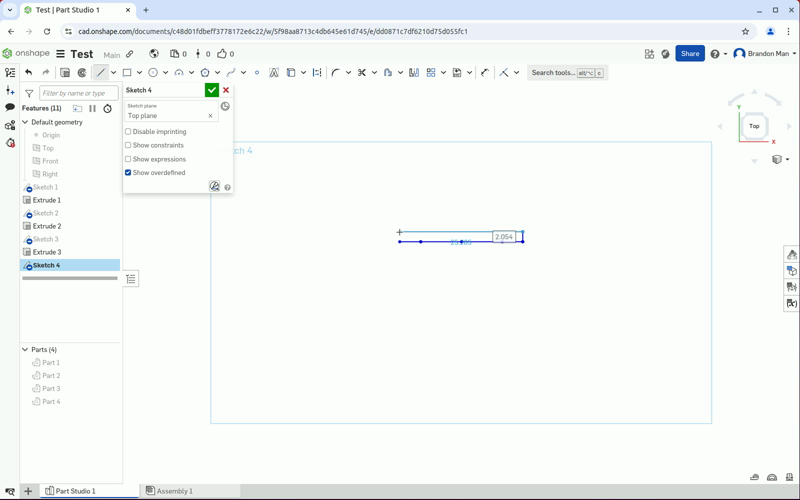
key_up(shift)
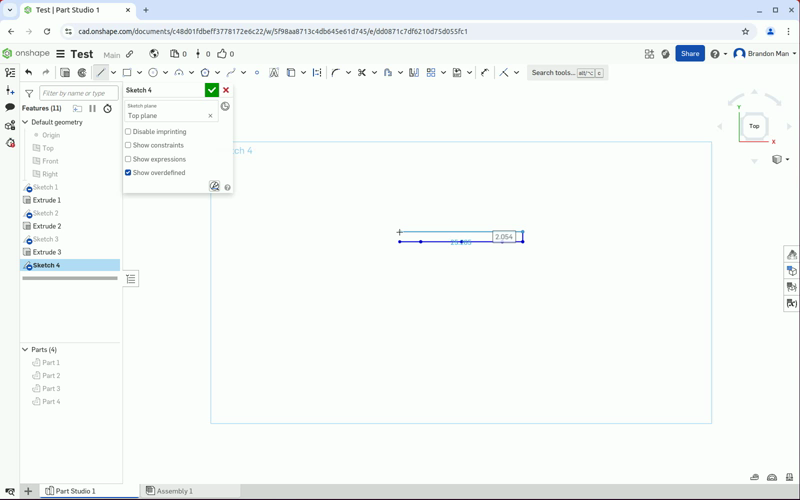
mouse_move(429, 231)
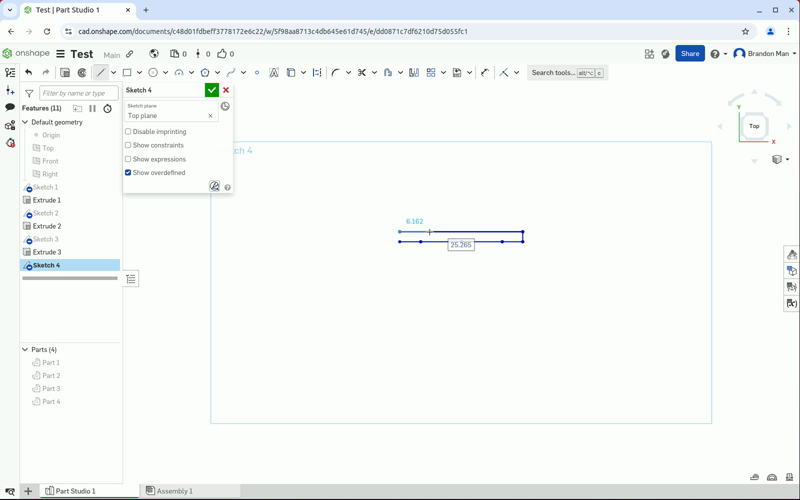
key_down(shift)
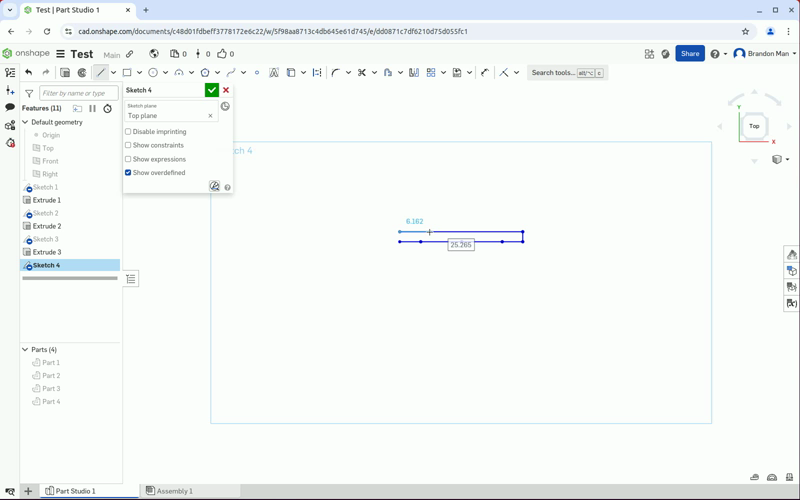
mouse_move(399, 241)
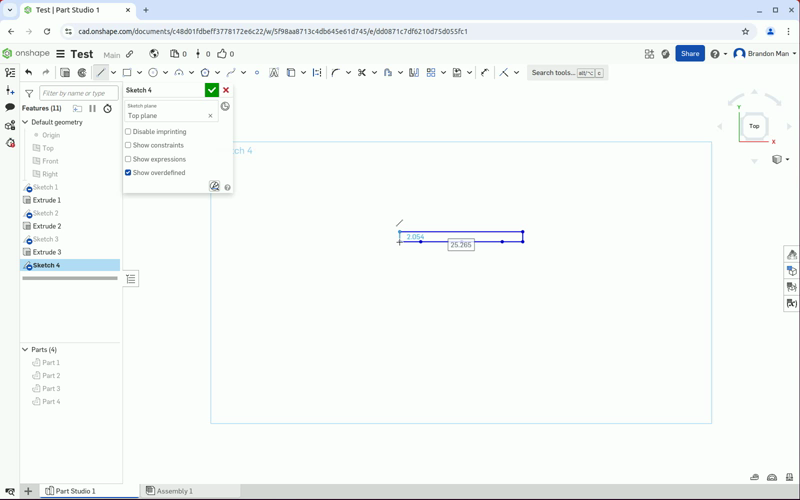
key_up(shift)
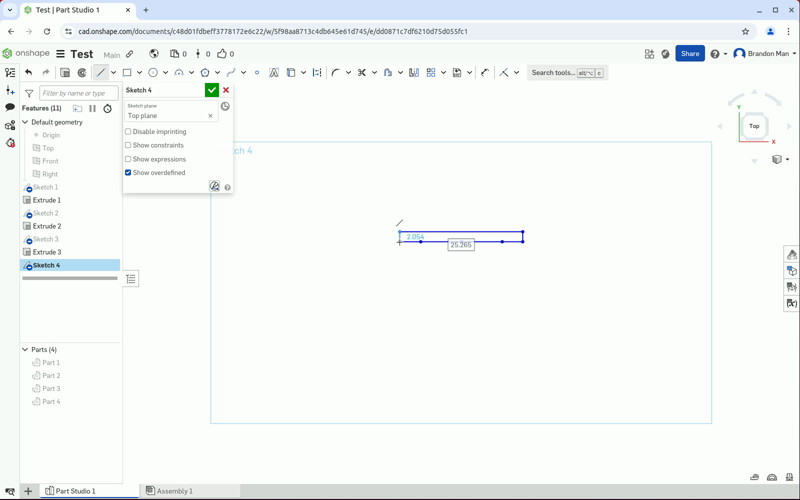
click(399, 241)
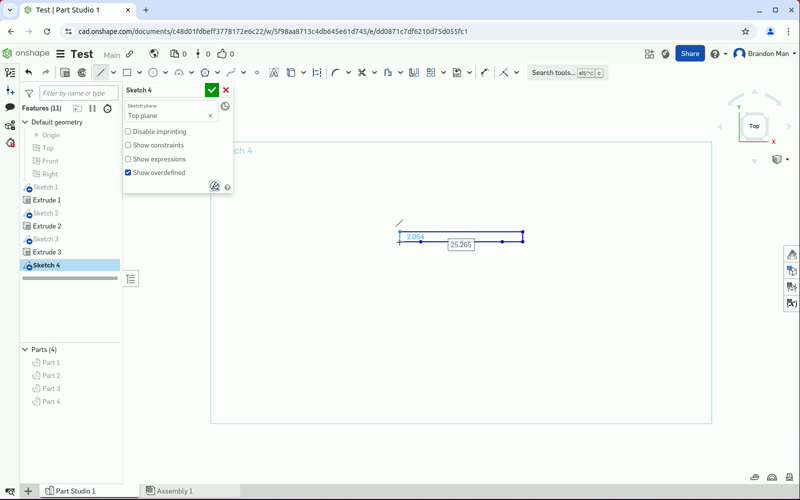
key(esc)
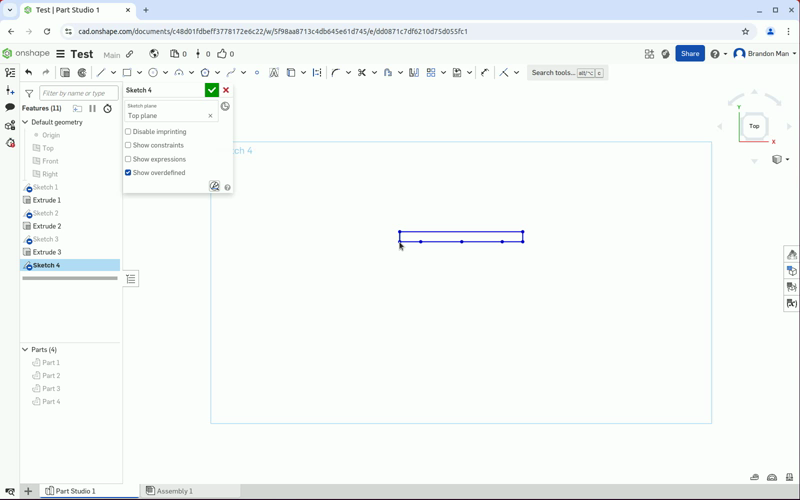
mouse_move(512, 239)
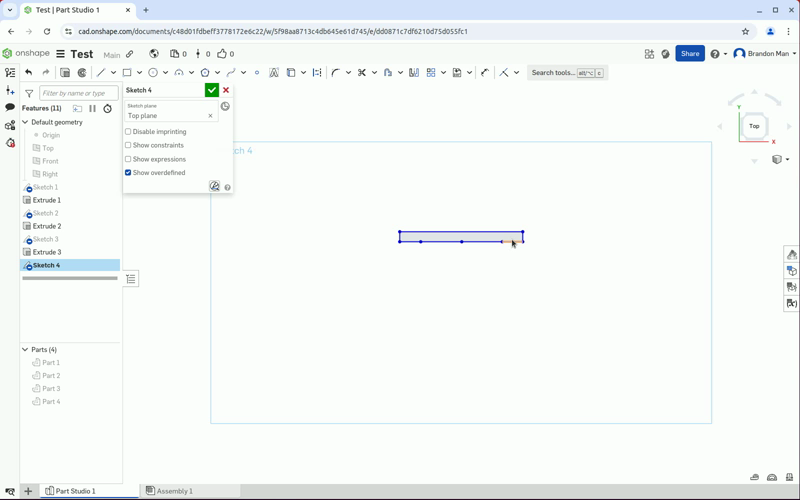
scroll(6)
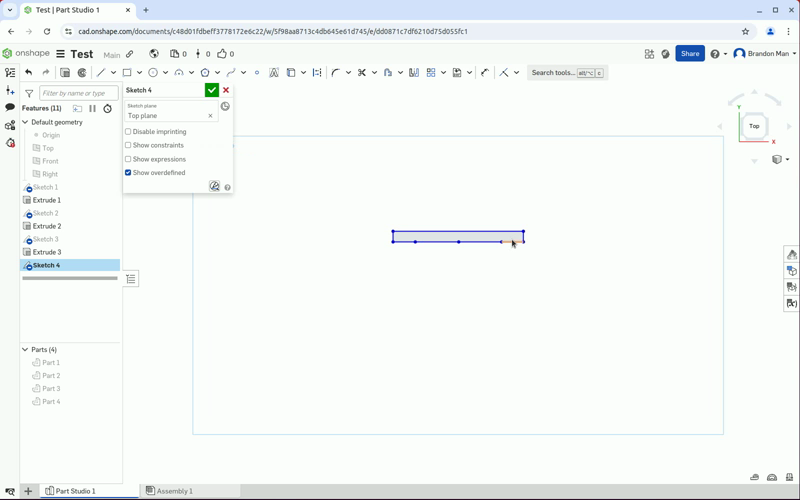
scroll(6)
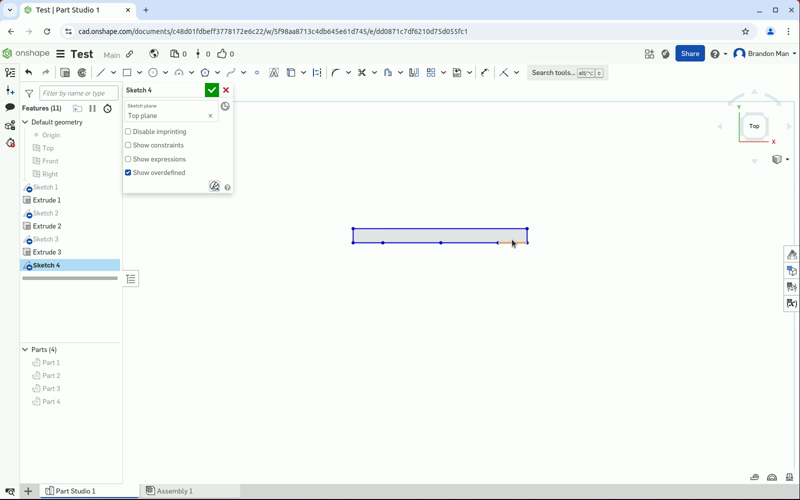
scroll(6)
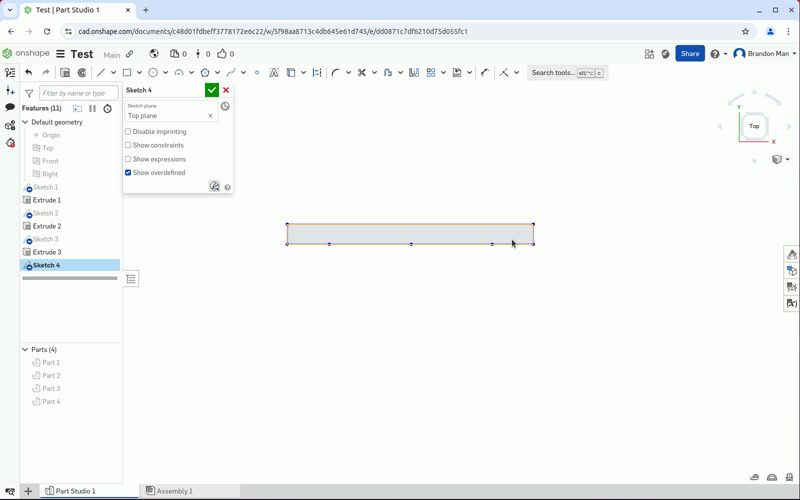
scroll(6)
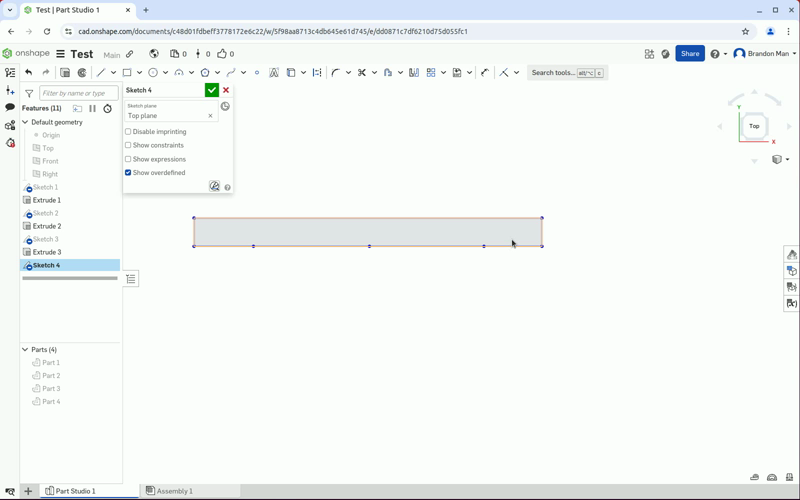
scroll(6)
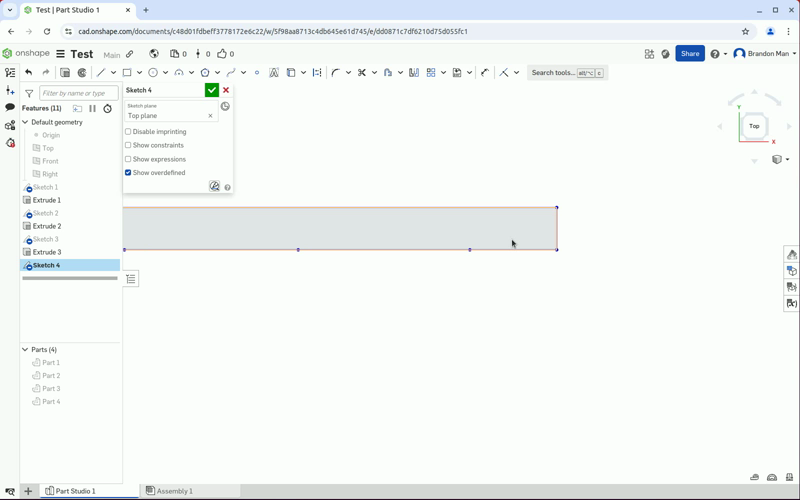
scroll(6)
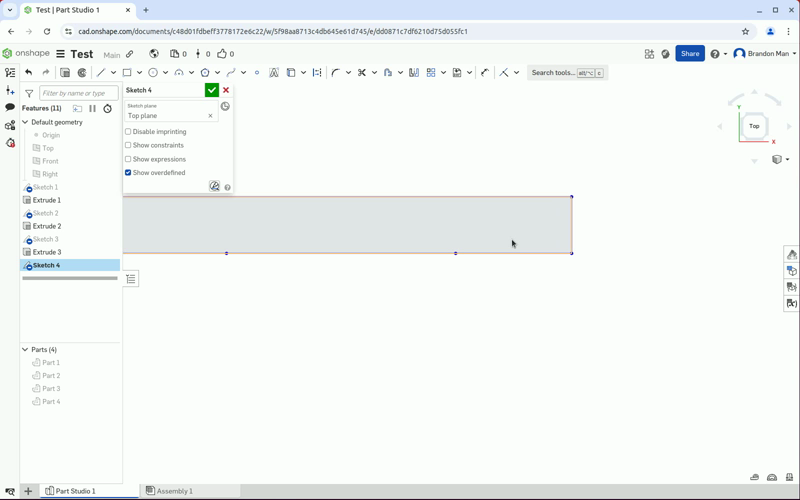
scroll(6)
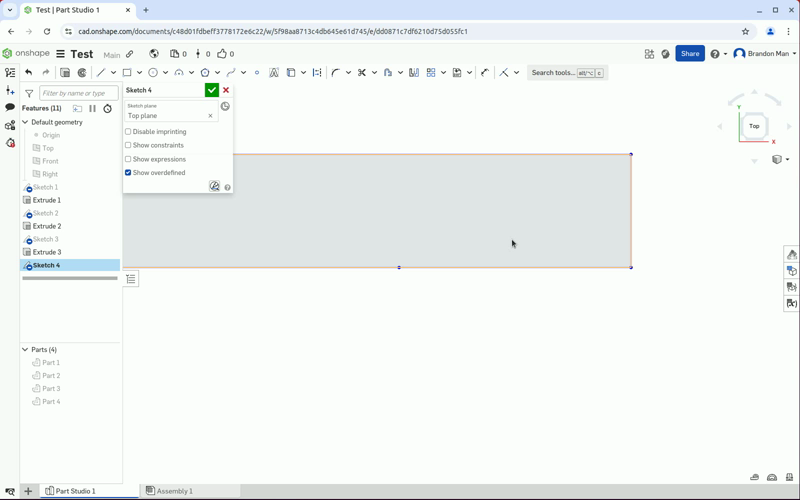
click(512, 239)
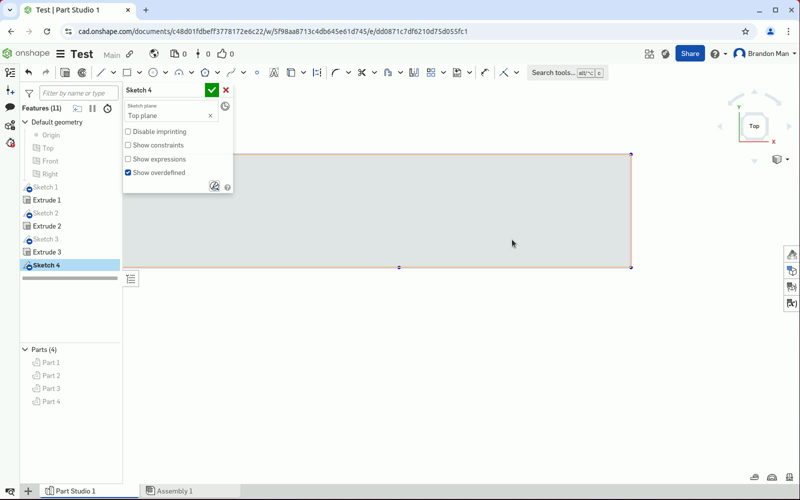
scroll(-6)
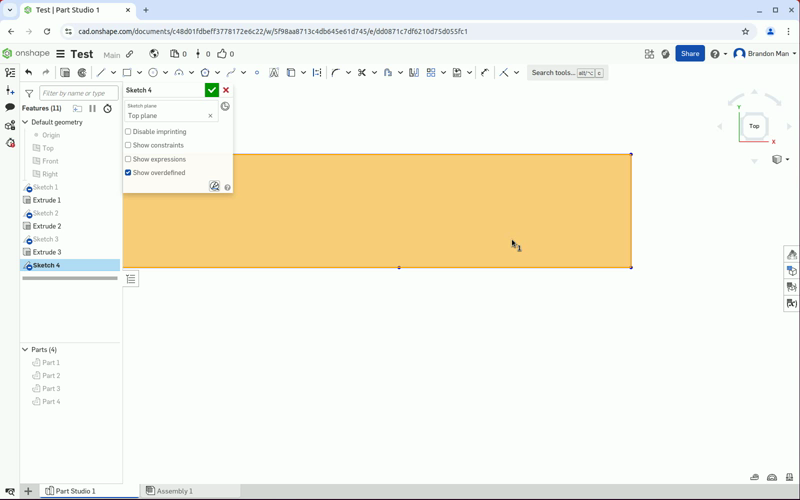
scroll(-6)
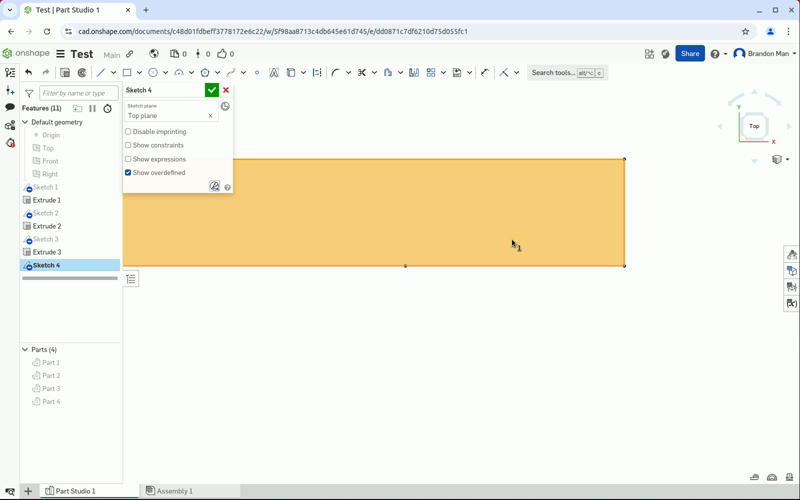
scroll(-6)
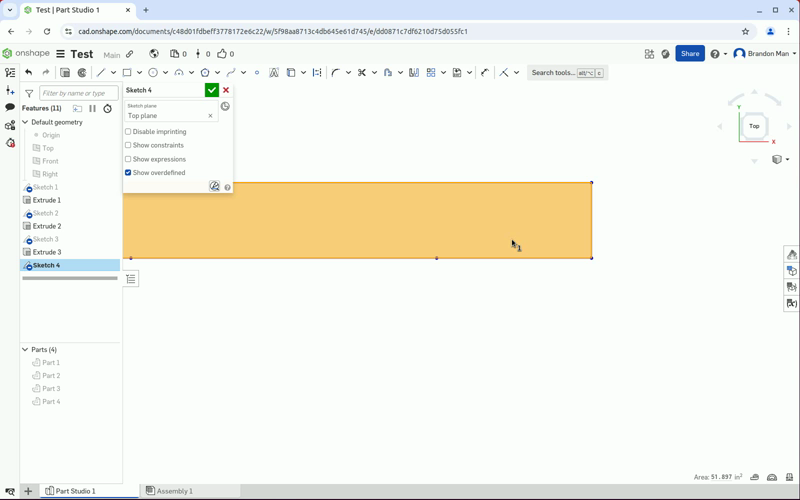
scroll(-6)
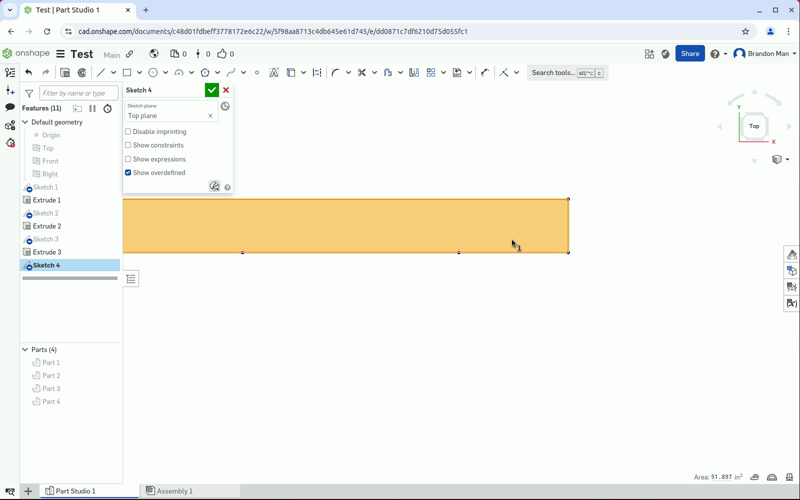
scroll(-6)
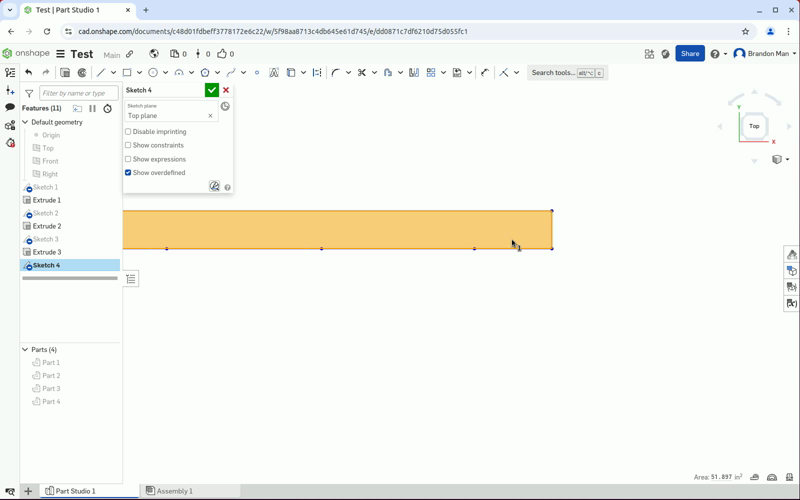
scroll(-6)
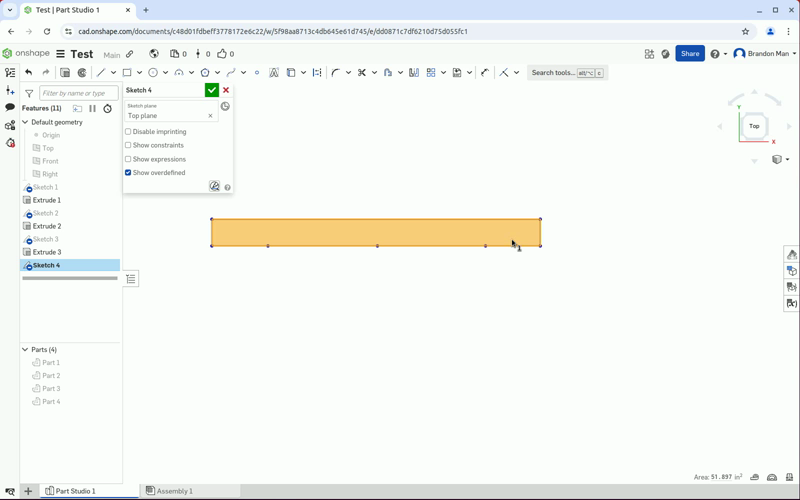
scroll(-6)
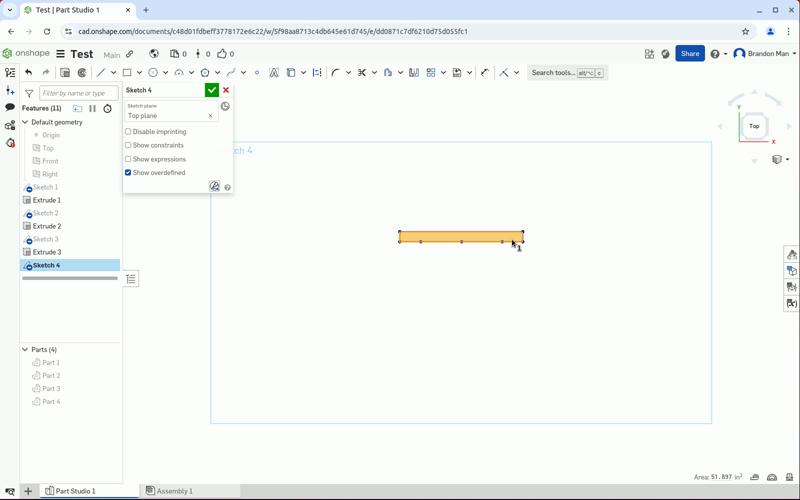
mouse_move(73, 352)
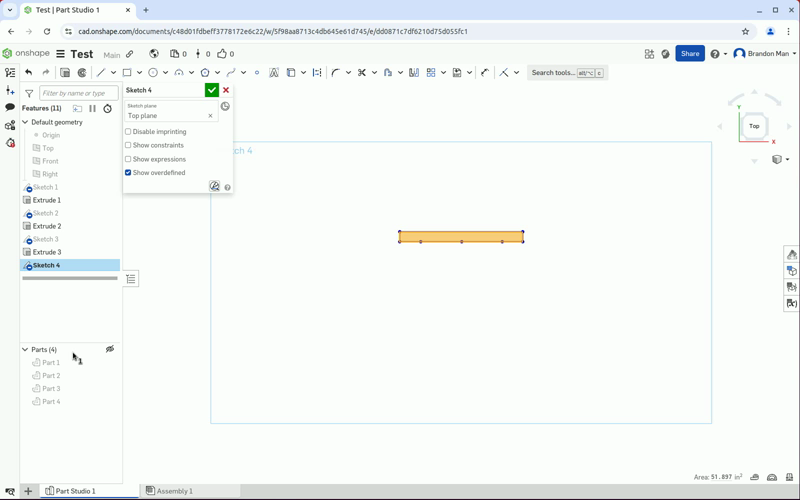
key(shift+y)
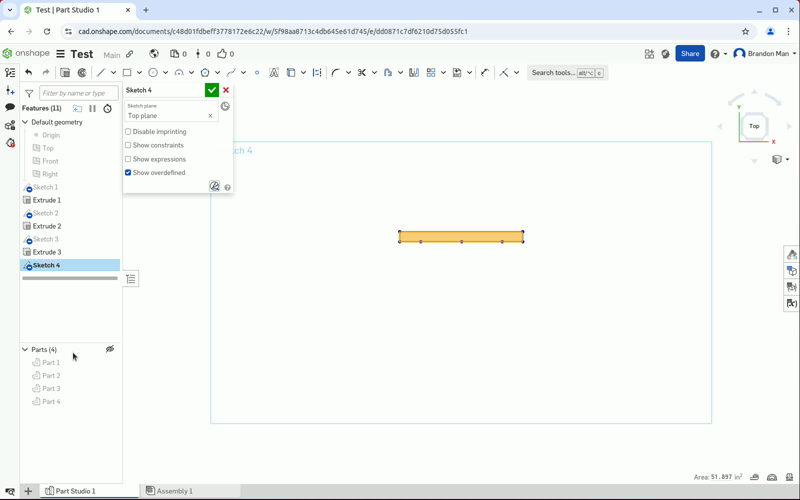
key(shift+e)
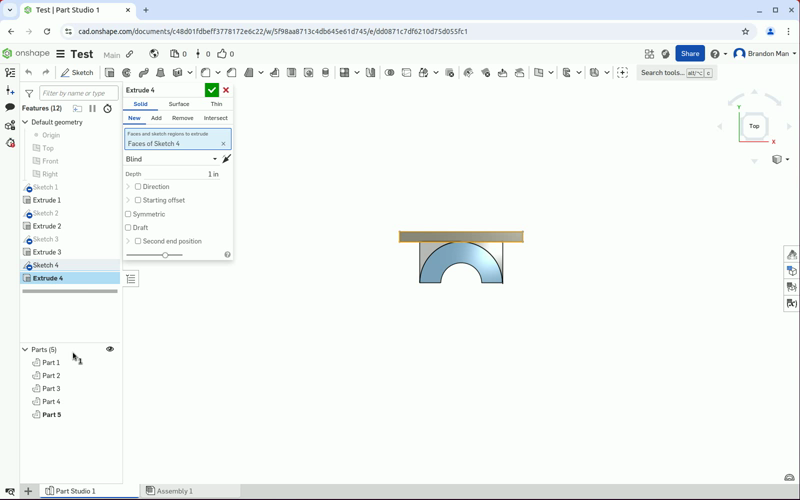
mouse_move(143, 106)
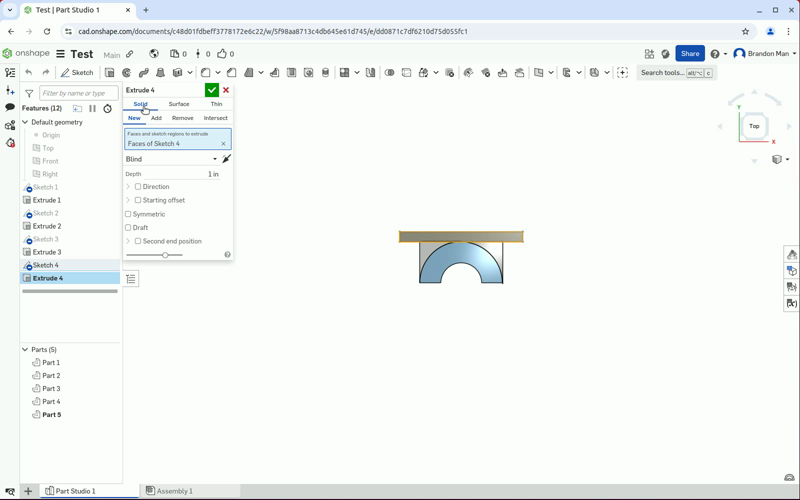
click(143, 106)
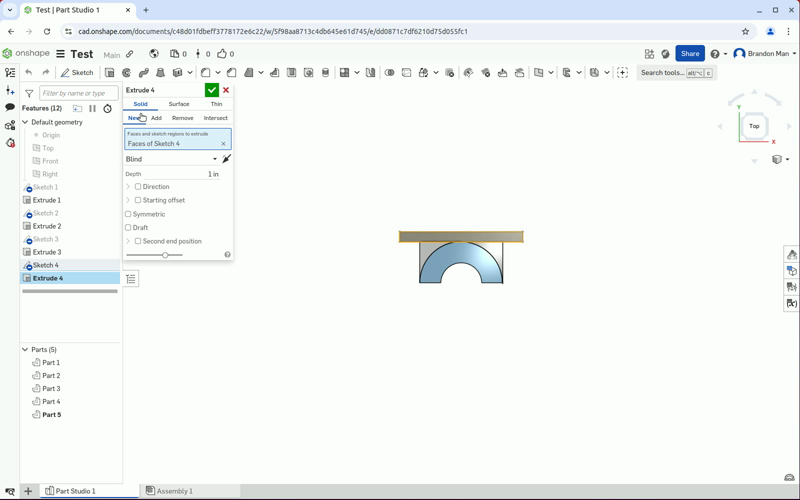
mouse_move(137, 120)
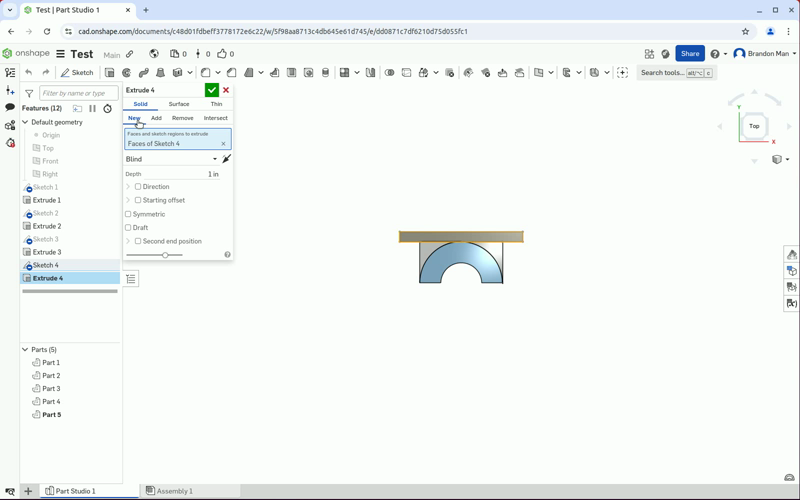
click(137, 120)
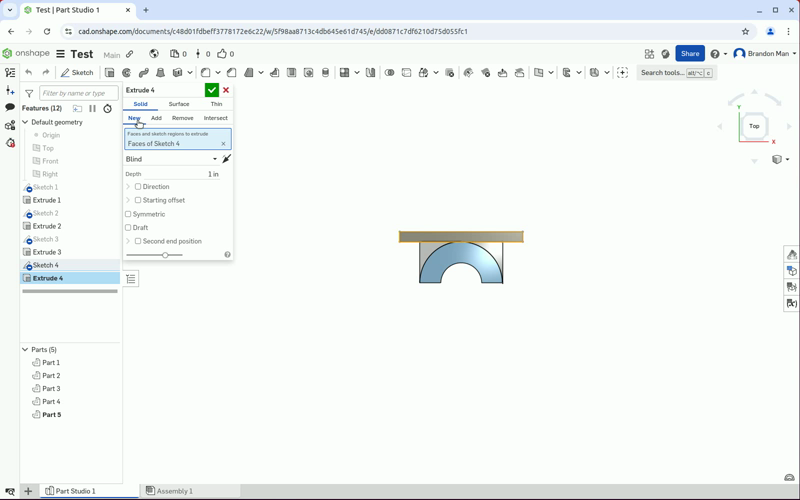
key(tab, 4)
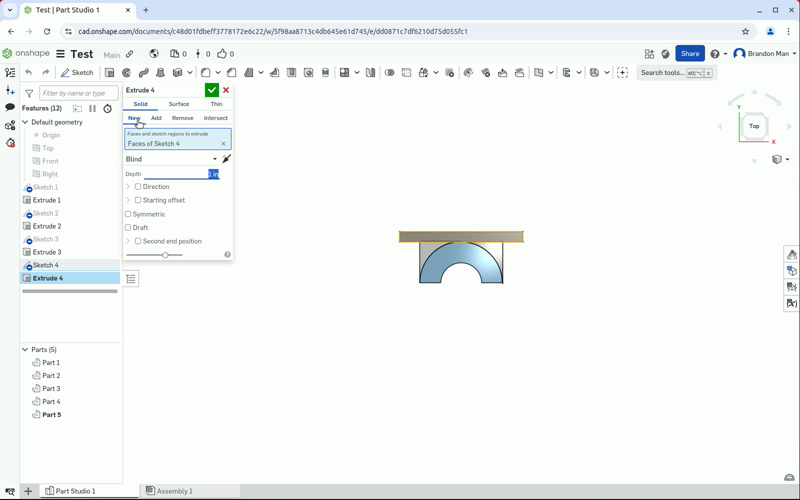
text(23.108)
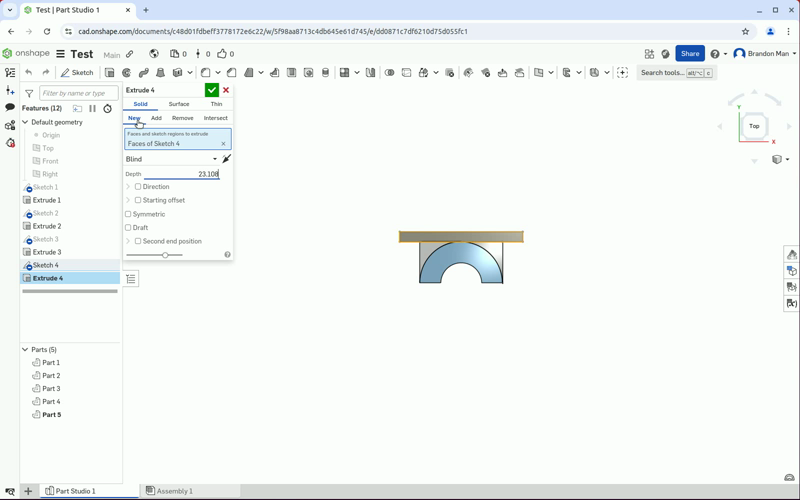
key(enter)
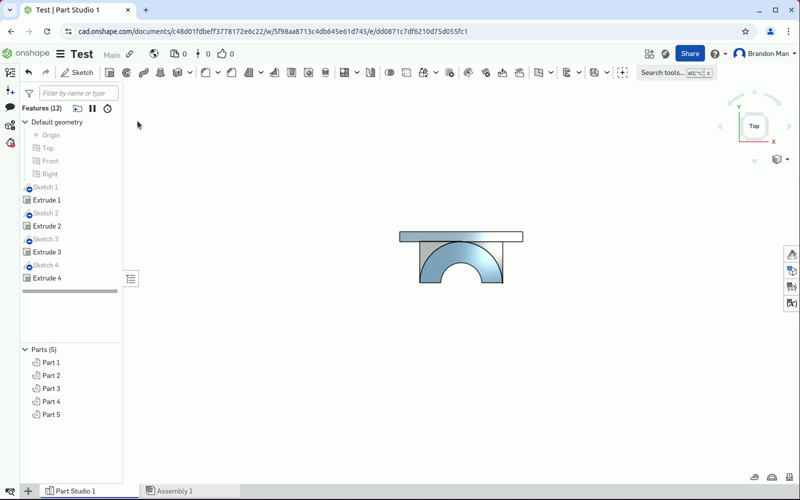
key(shift+h)
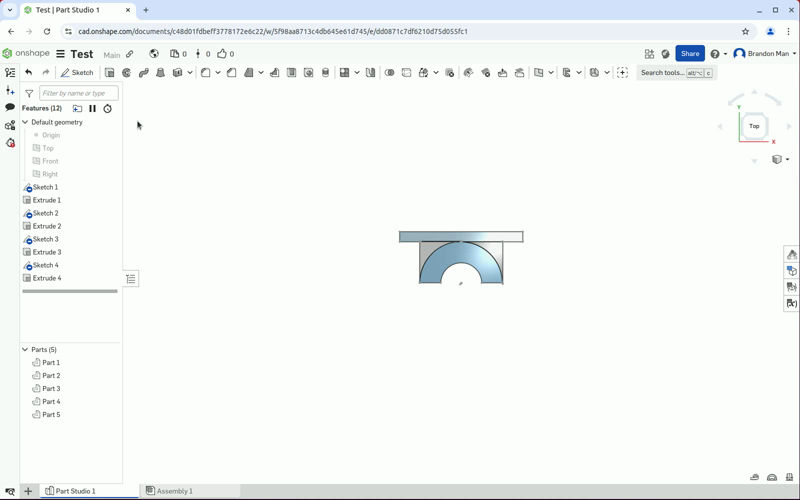
key(shift+h)
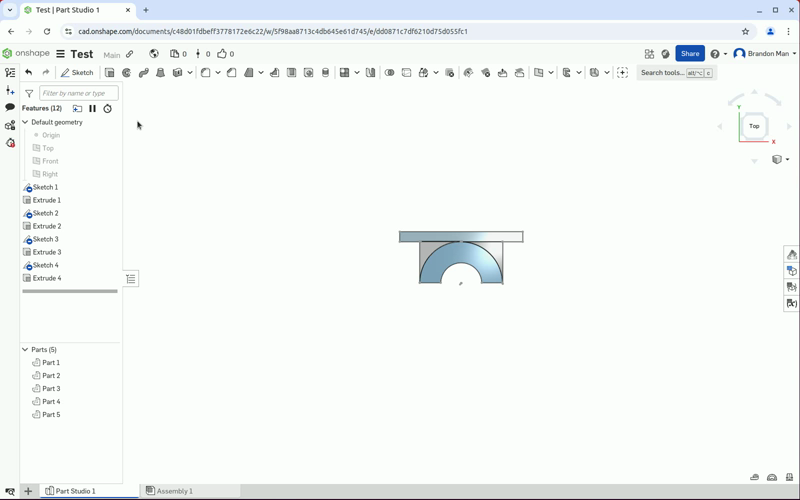
key(shift+7)
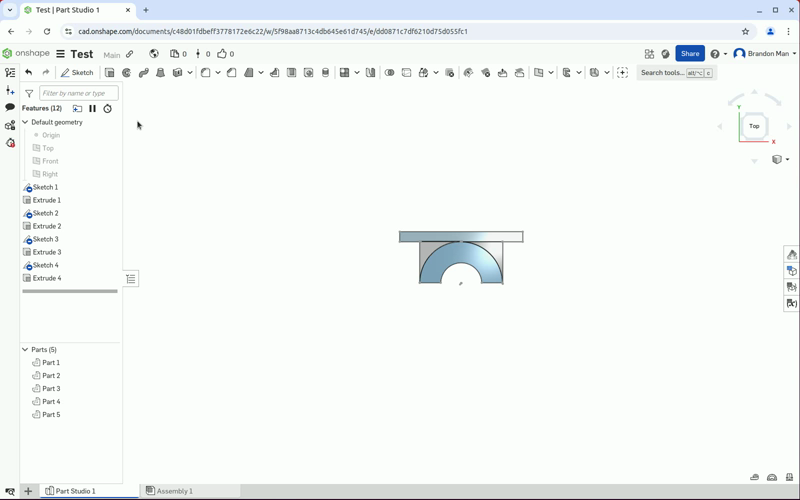
key(up, 3)
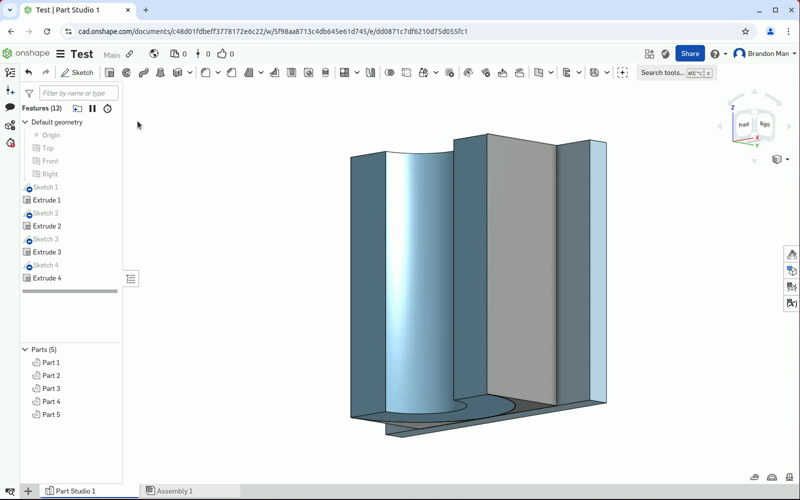
key(left, 3)
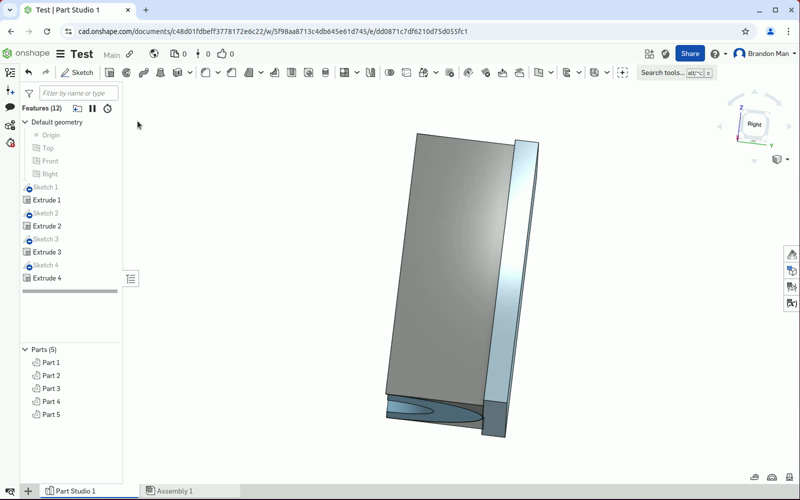
key(right, 3)
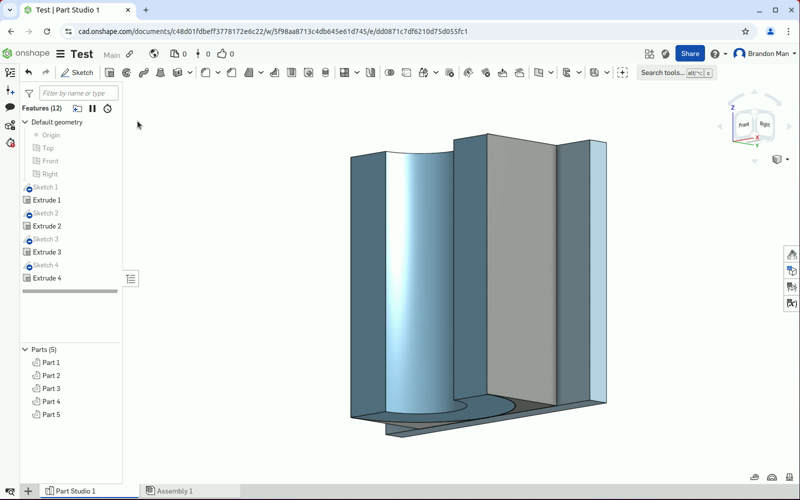
key(down, 3)
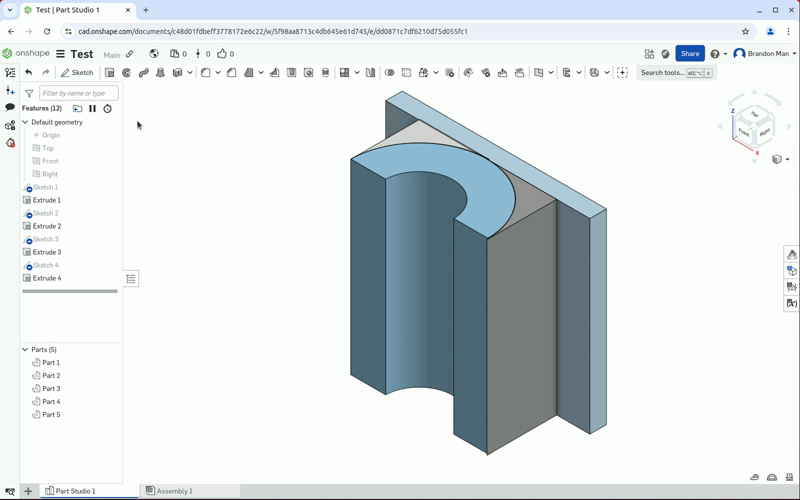
mouse_move(73, 189)
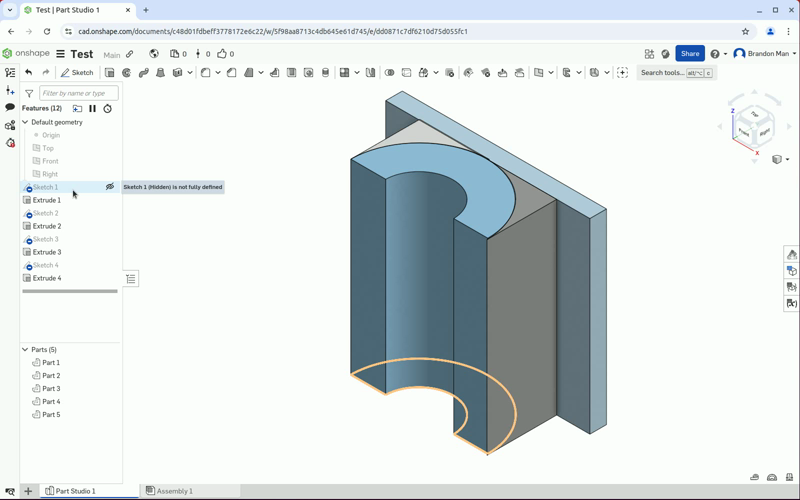
click(73, 189)